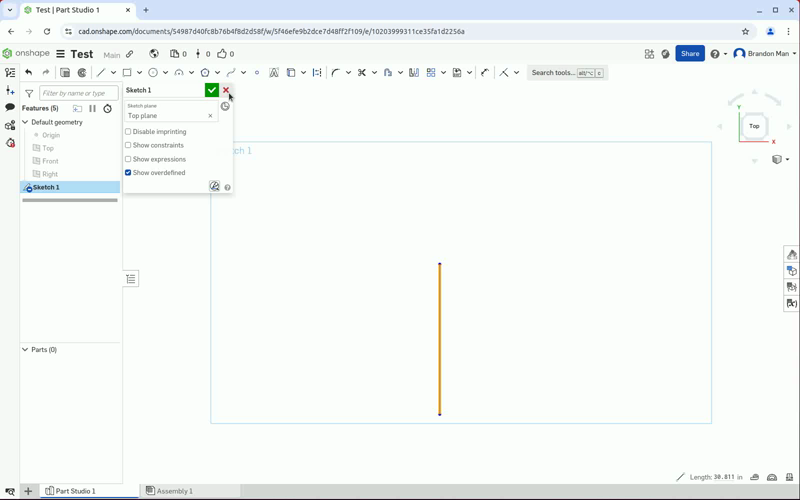
key(shift+h)
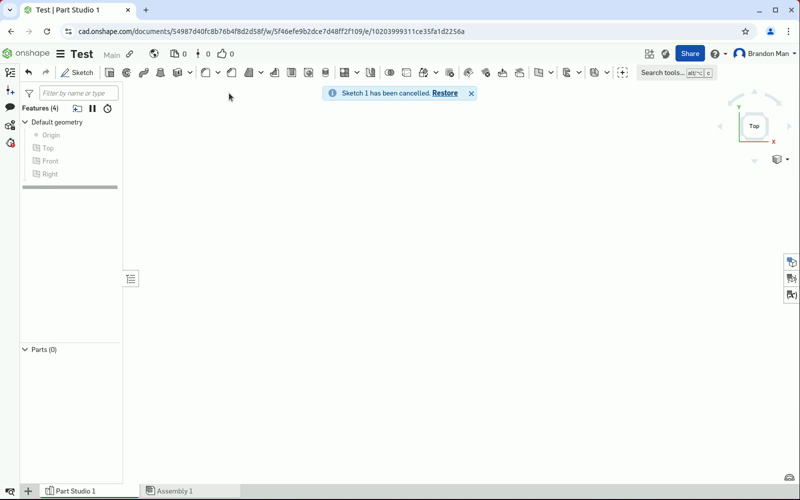
mouse_move(73, 352)
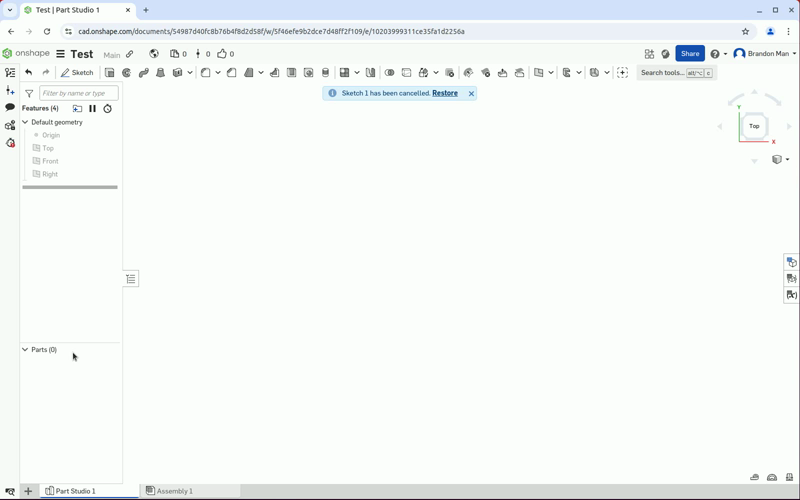
key(y)
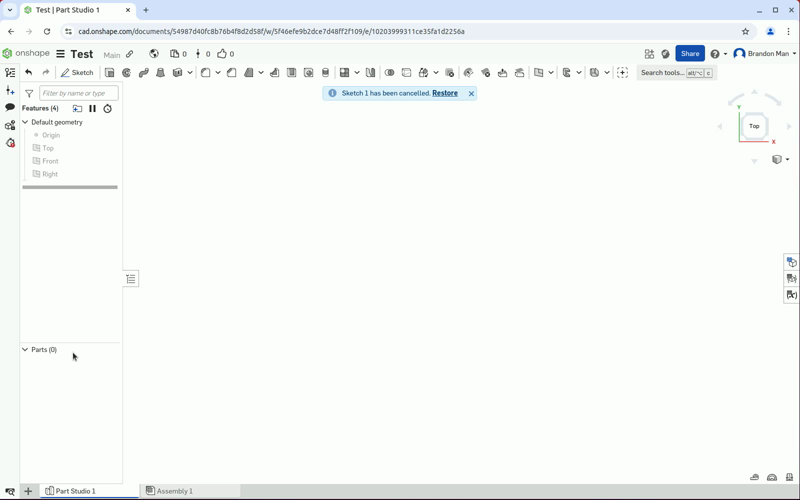
key(shift+p)
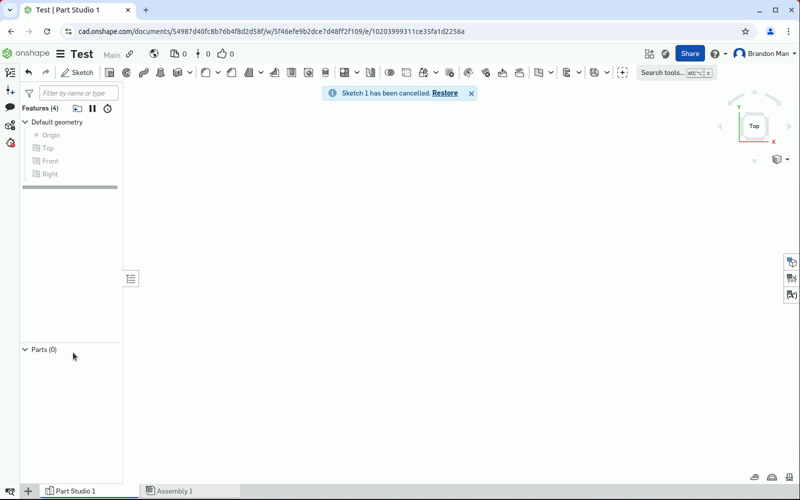
key(space)
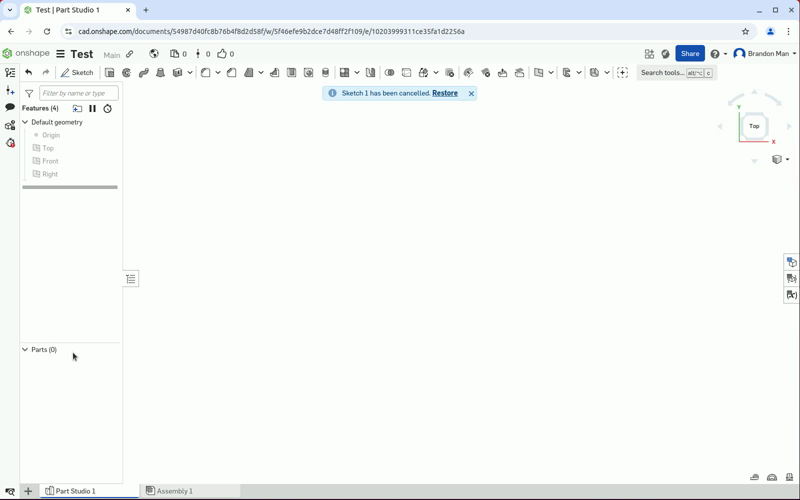
key_down(shift)
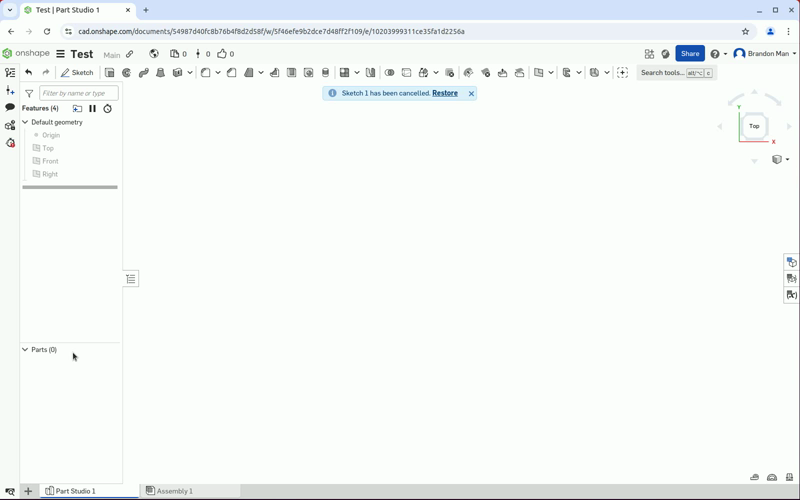
key(up)
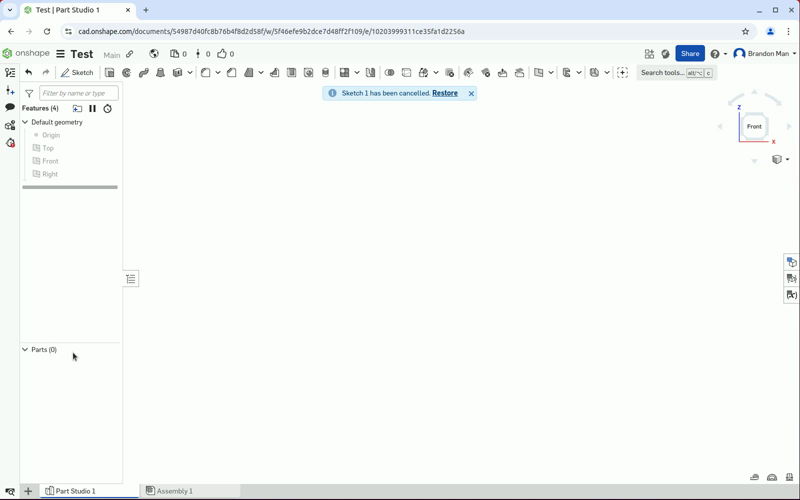
key_up(shift)
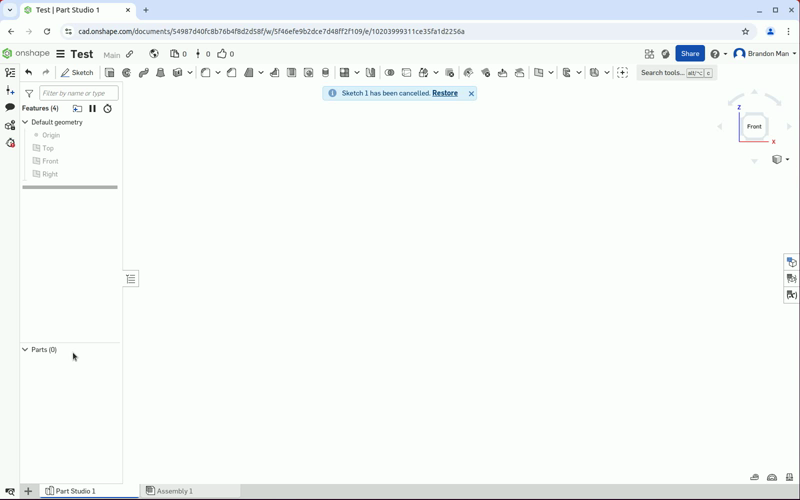
mouse_move(73, 352)
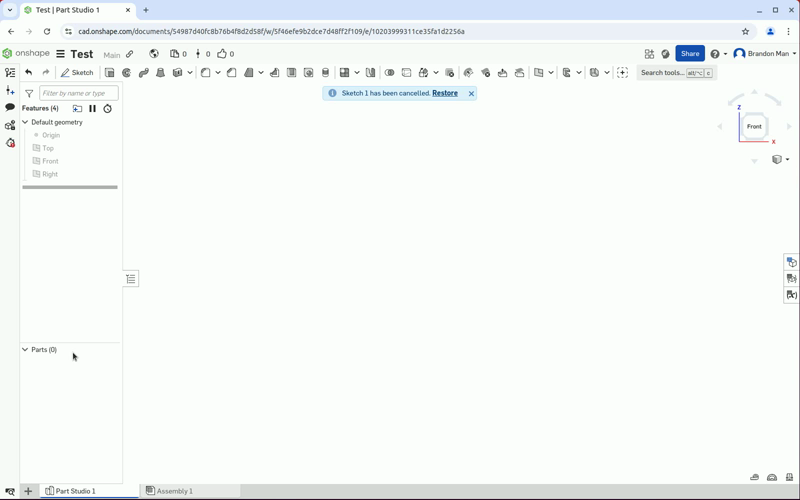
key(shift+y)
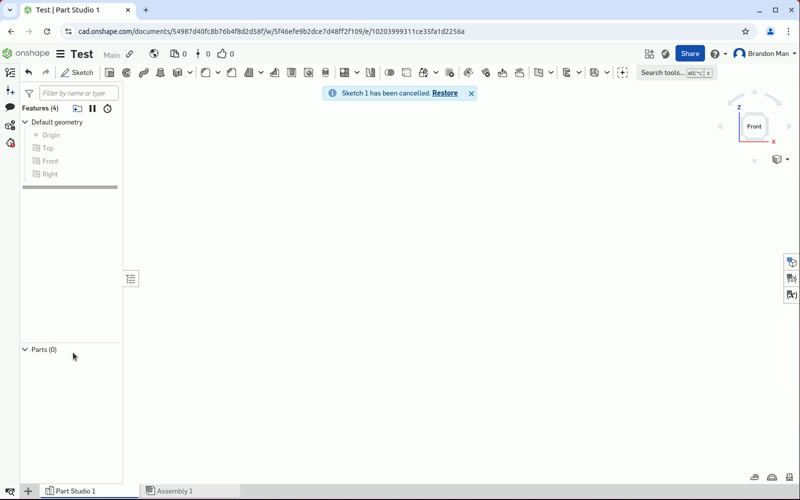
key(shift+s)
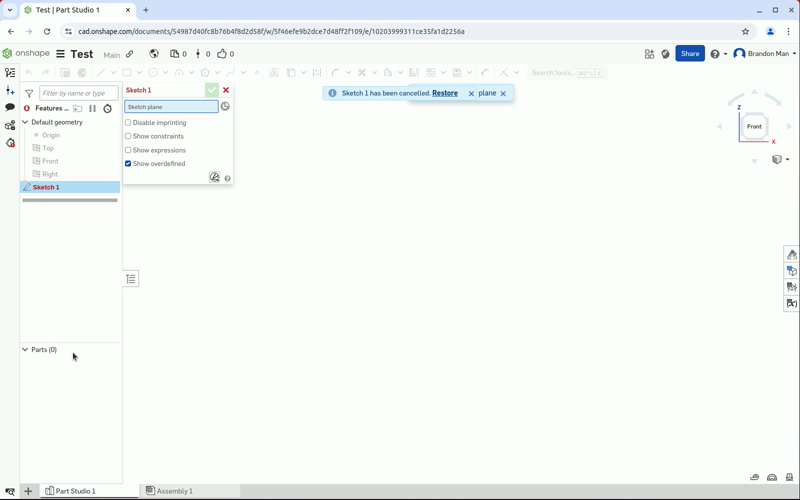
mouse_move(73, 163)
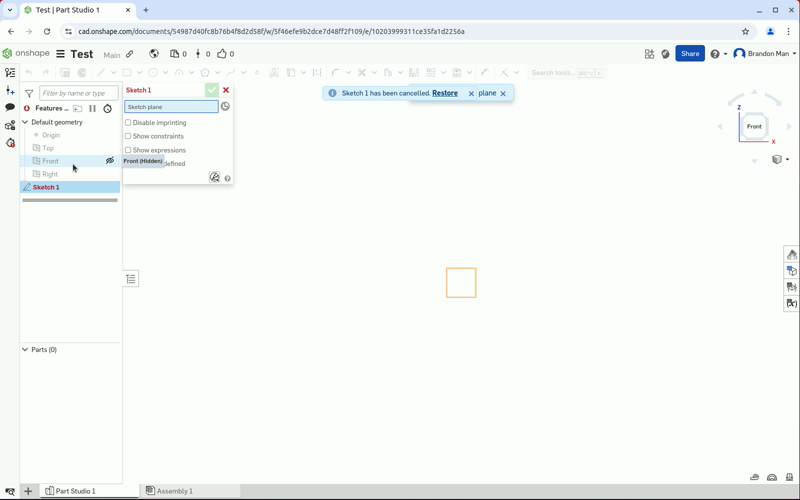
click(73, 163)
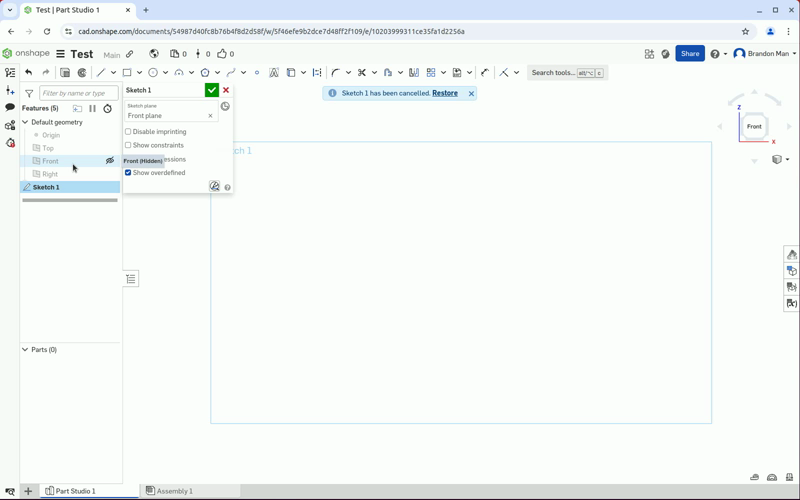
mouse_move(73, 352)
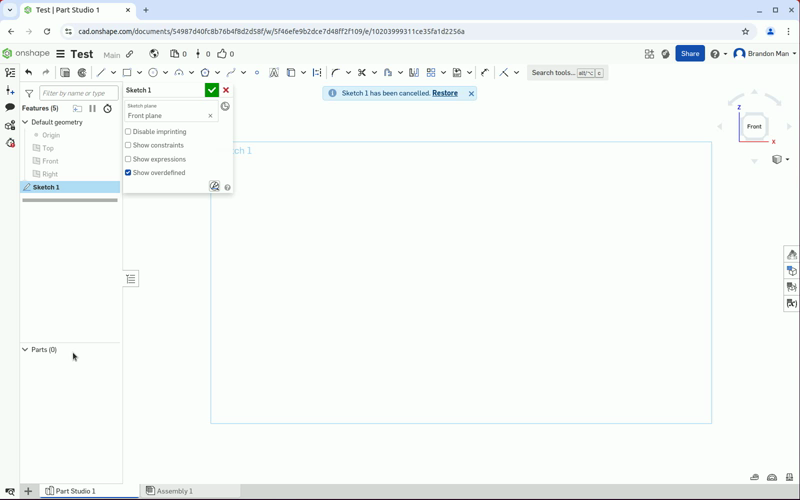
key(y)
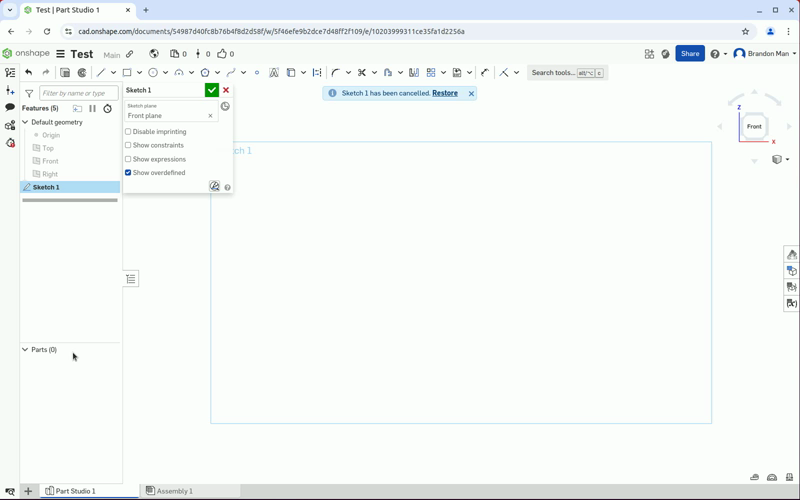
key(l)
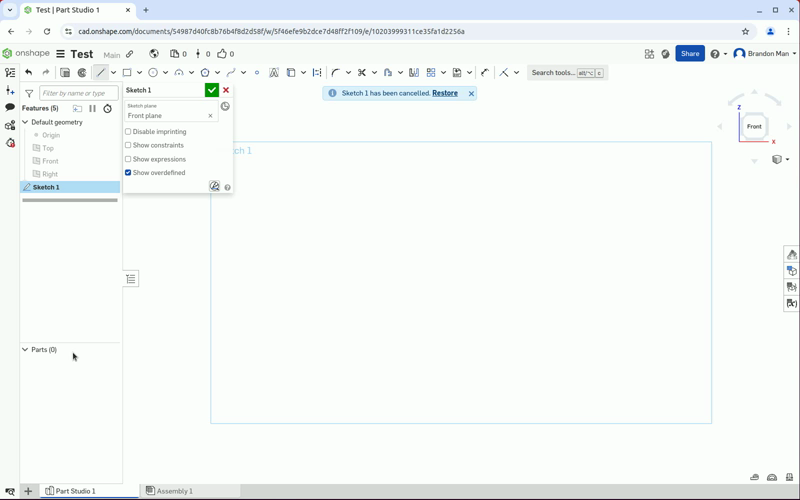
key_down(shift)
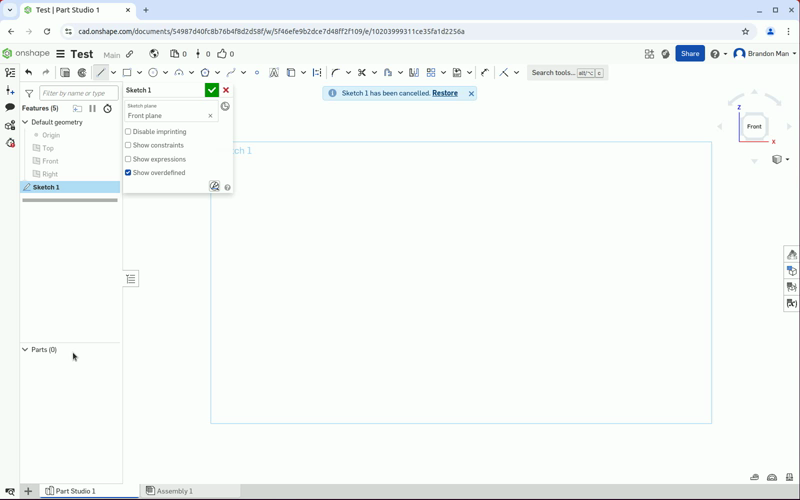
mouse_move(460, 282)
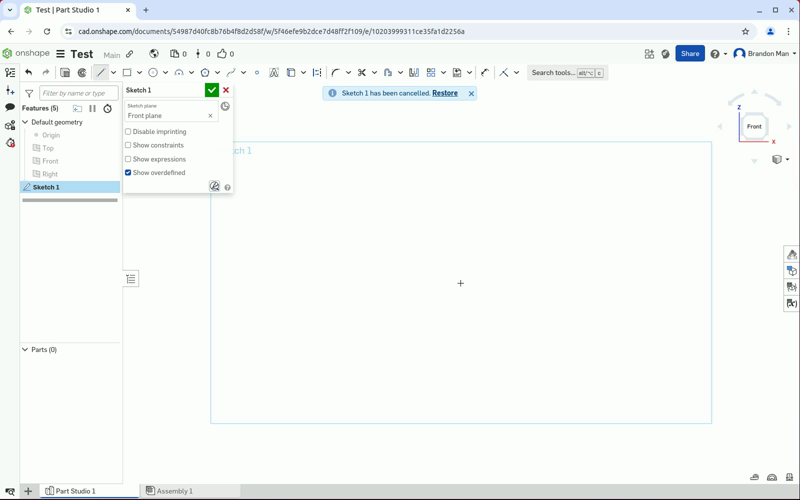
click(460, 282)
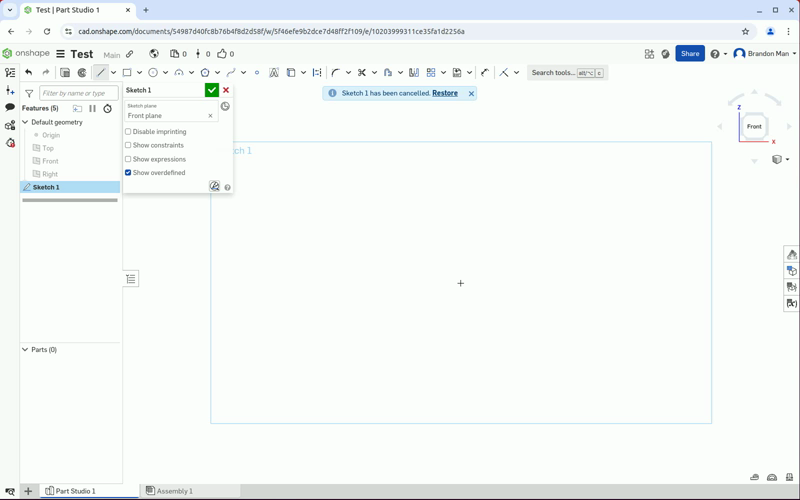
key_up(shift)
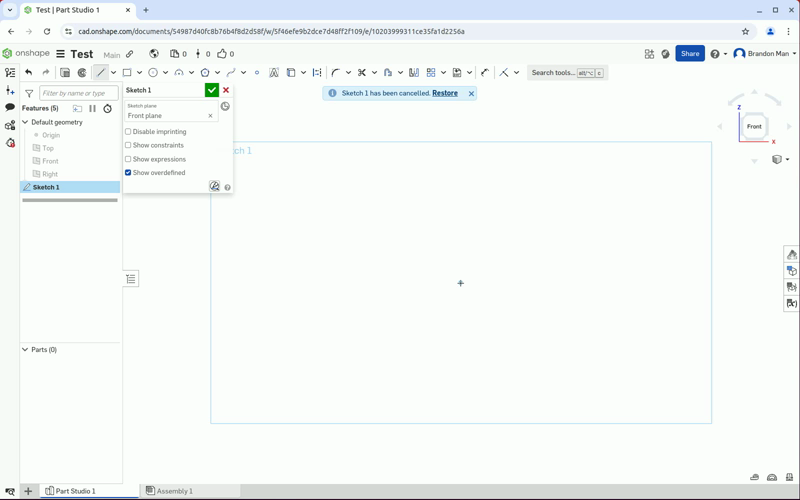
key_down(shift)
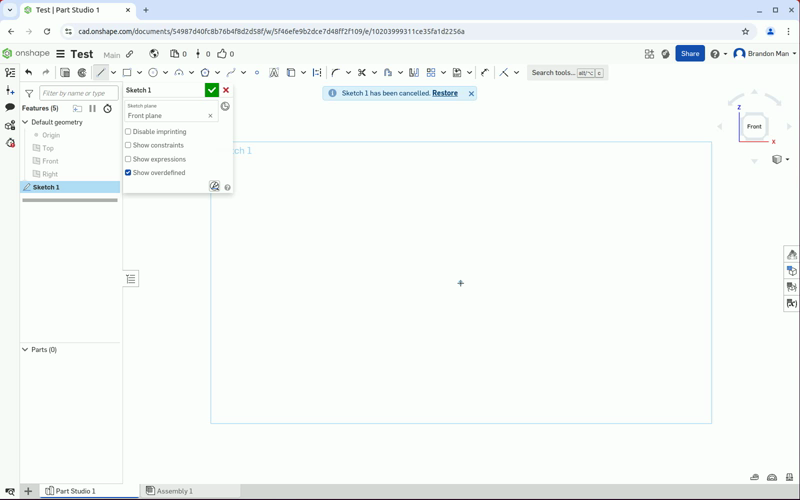
mouse_move(573, 282)
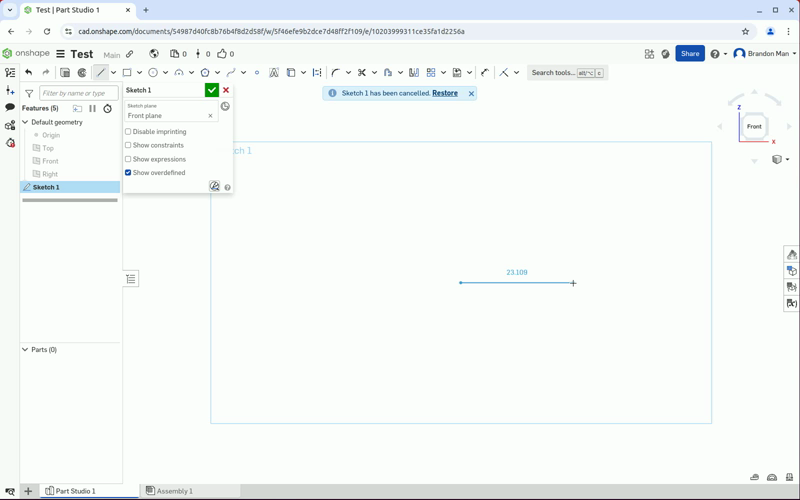
click(573, 282)
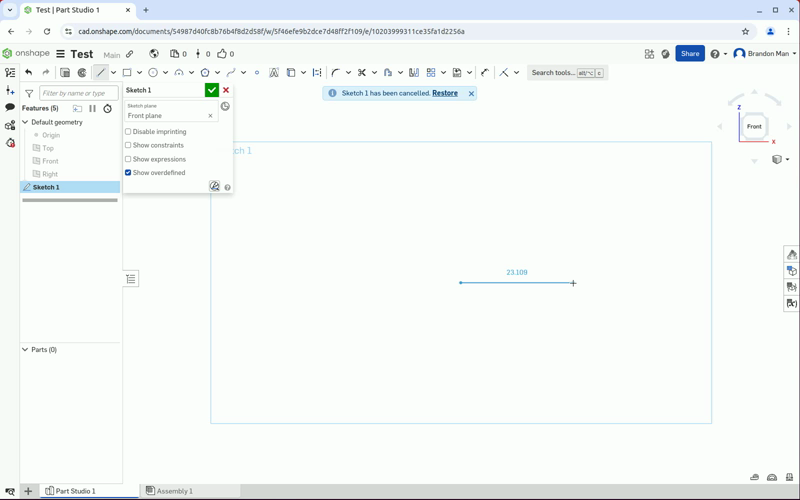
key_up(shift)
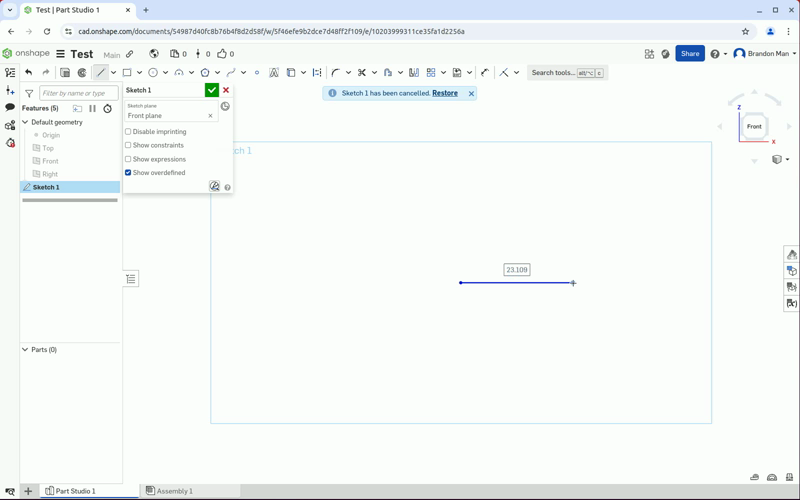
key_down(shift)
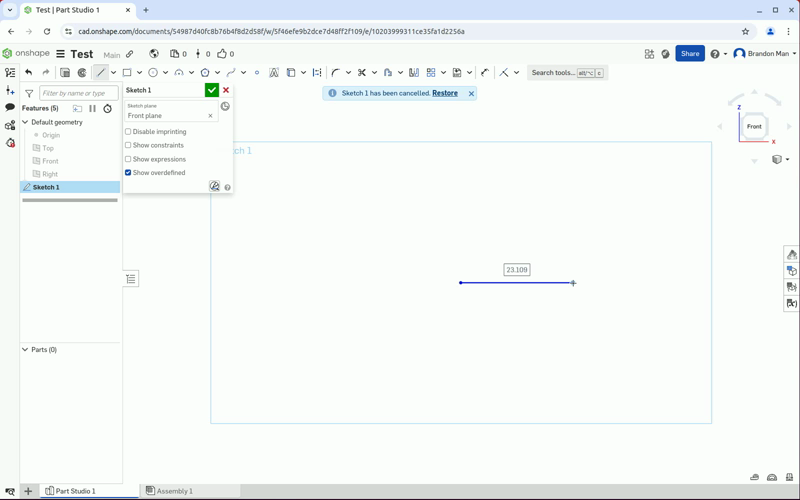
mouse_move(573, 215)
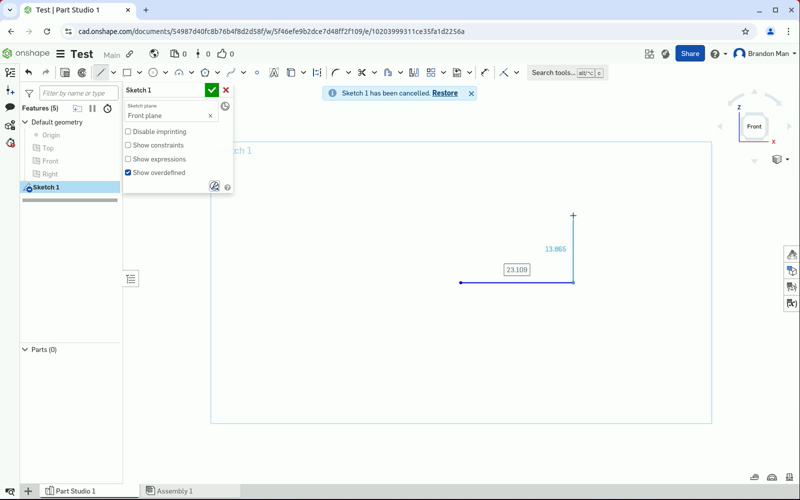
click(573, 215)
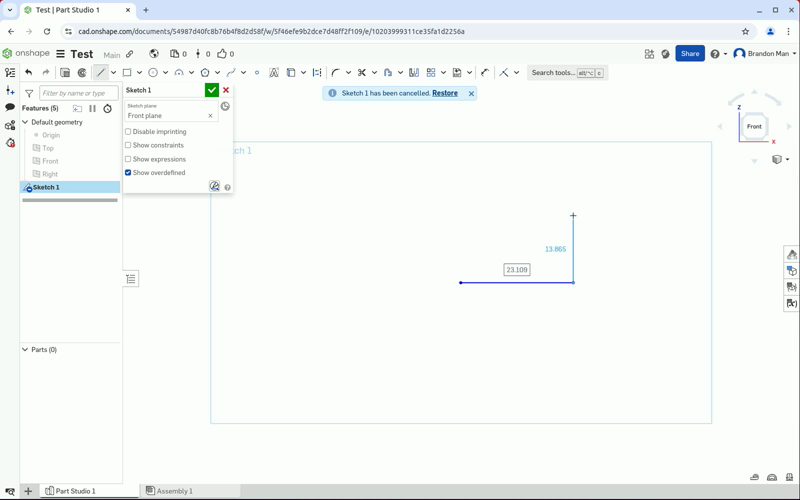
key_up(shift)
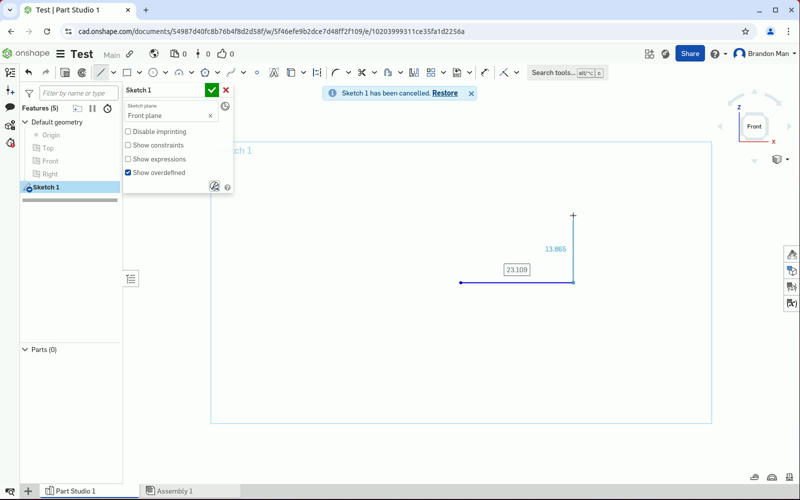
key_down(shift)
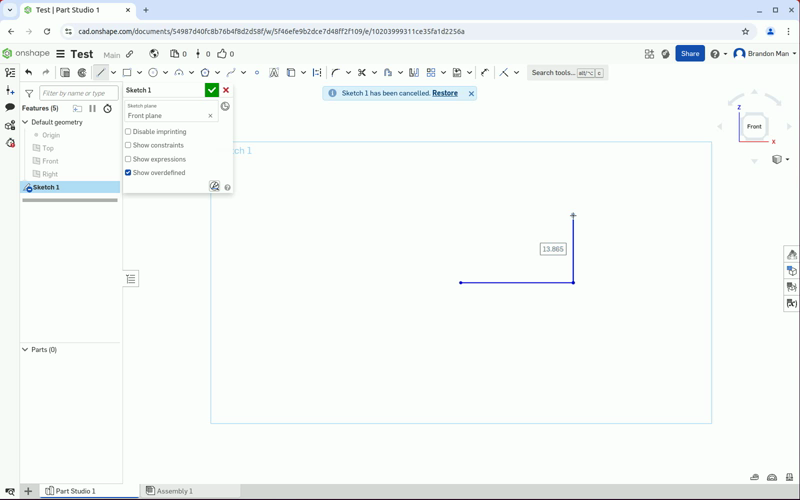
mouse_move(460, 215)
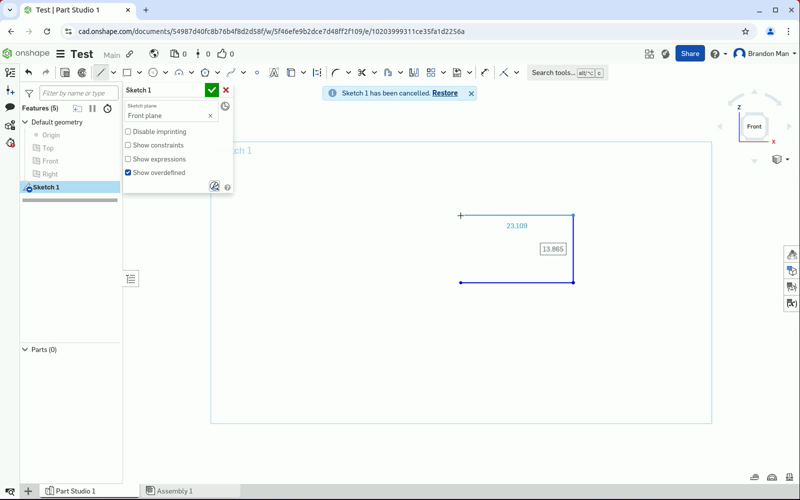
click(460, 215)
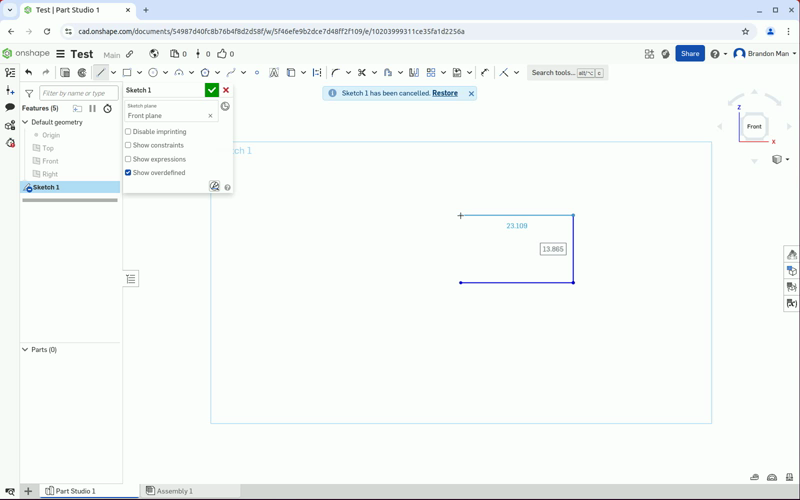
key_up(shift)
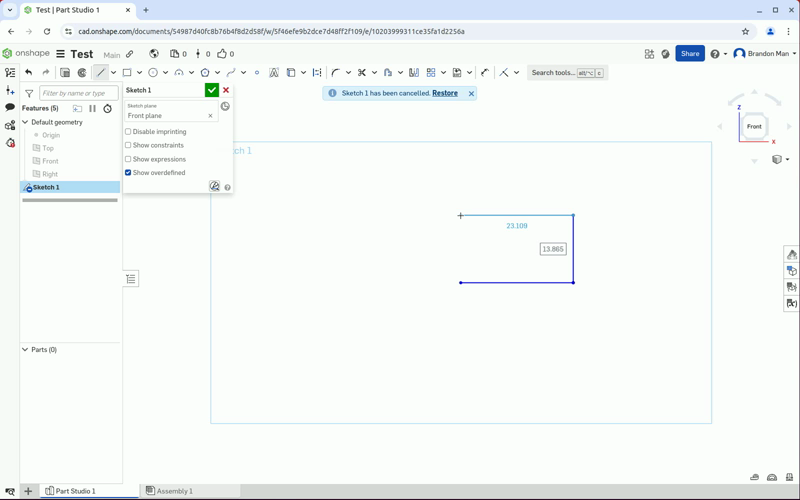
key_down(shift)
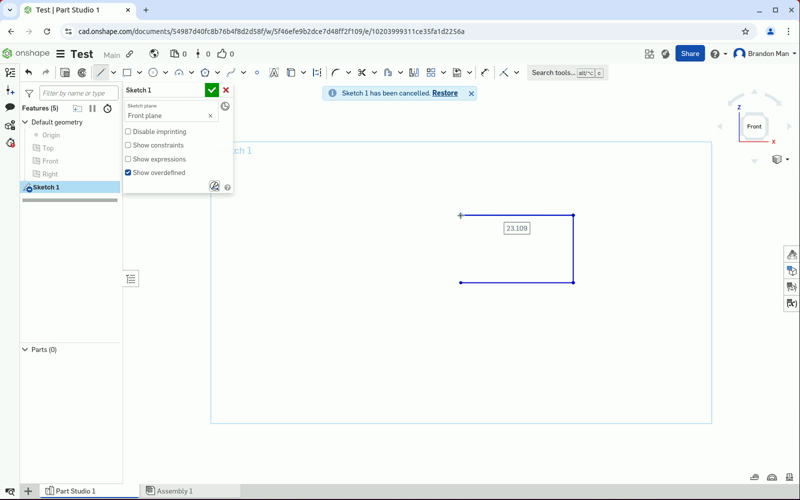
mouse_move(460, 282)
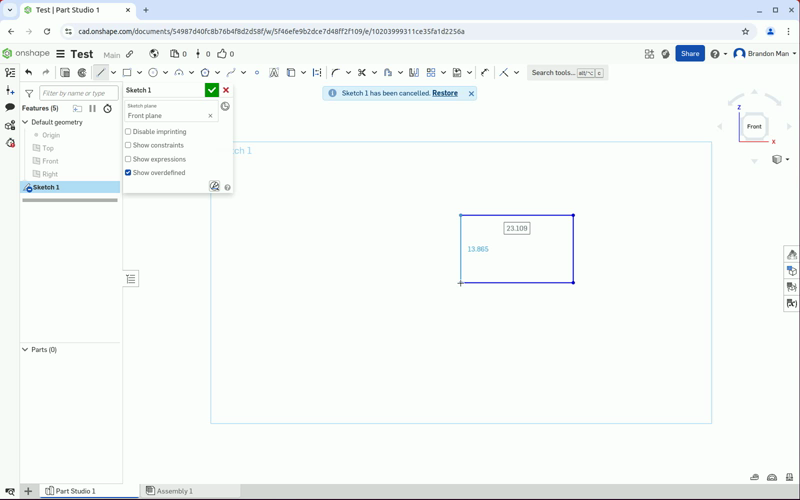
key_up(shift)
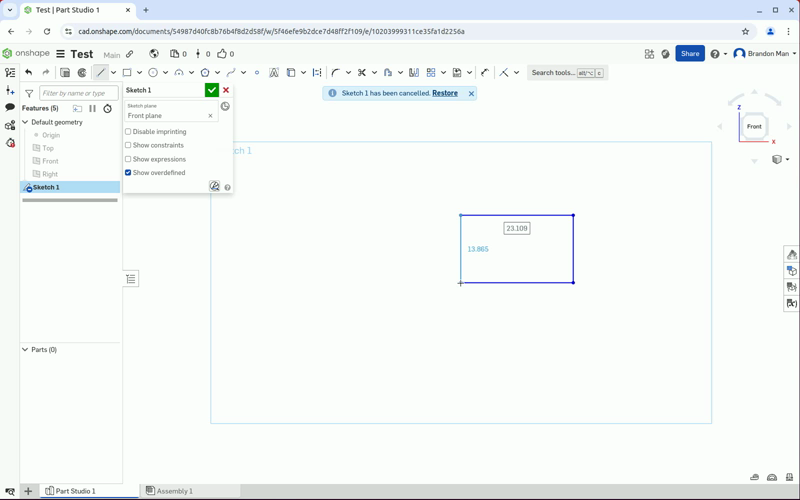
click(460, 282)
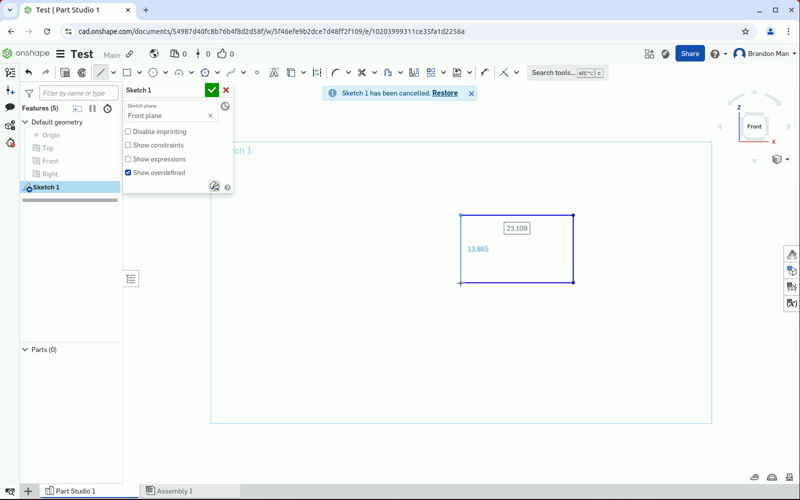
key(esc)
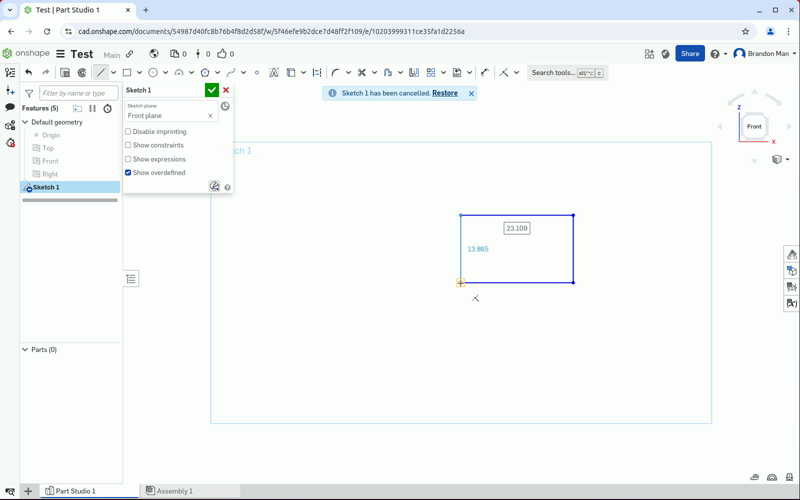
mouse_move(543, 262)
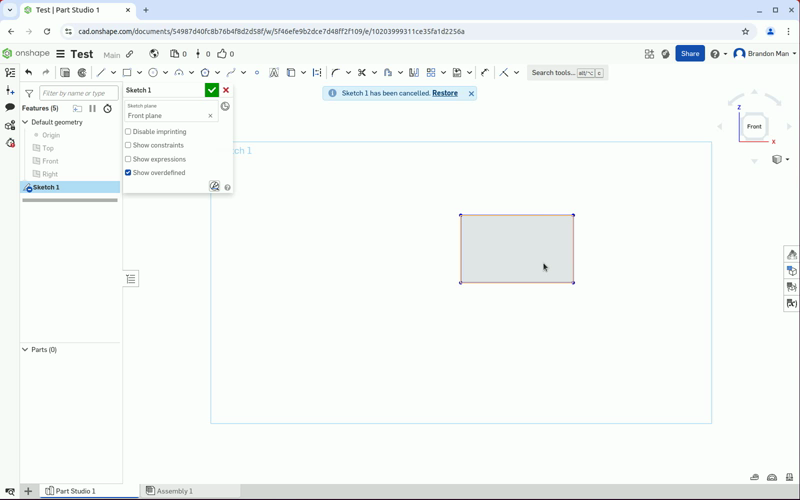
click(543, 262)
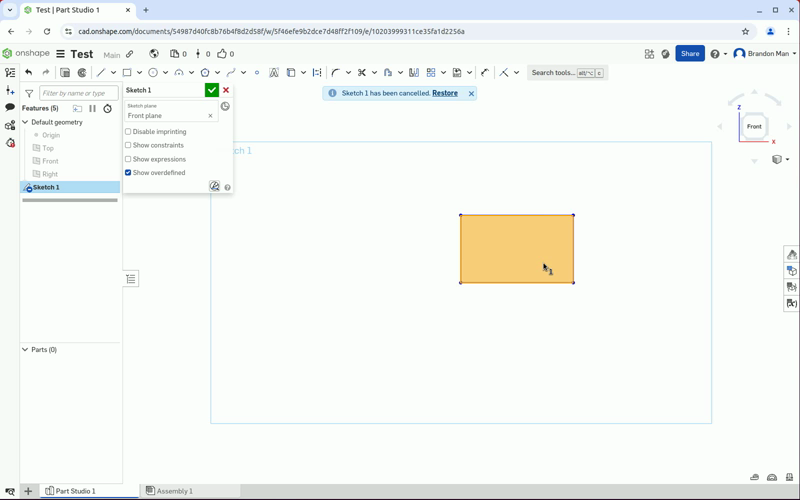
mouse_move(73, 352)
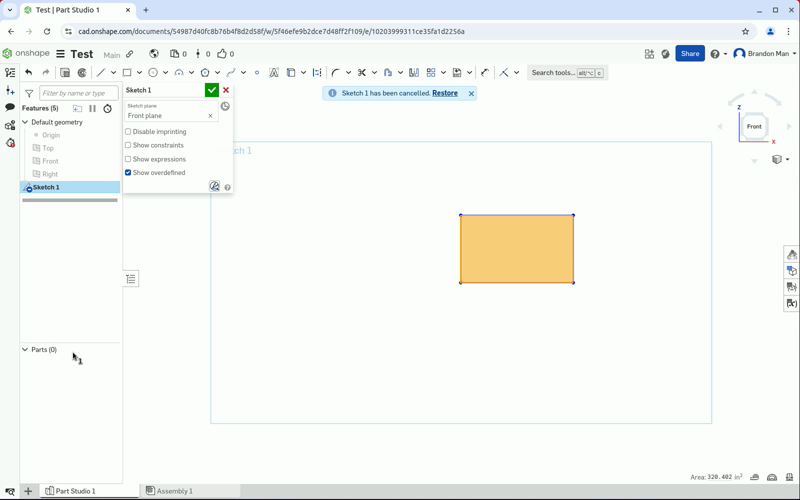
key(shift+y)
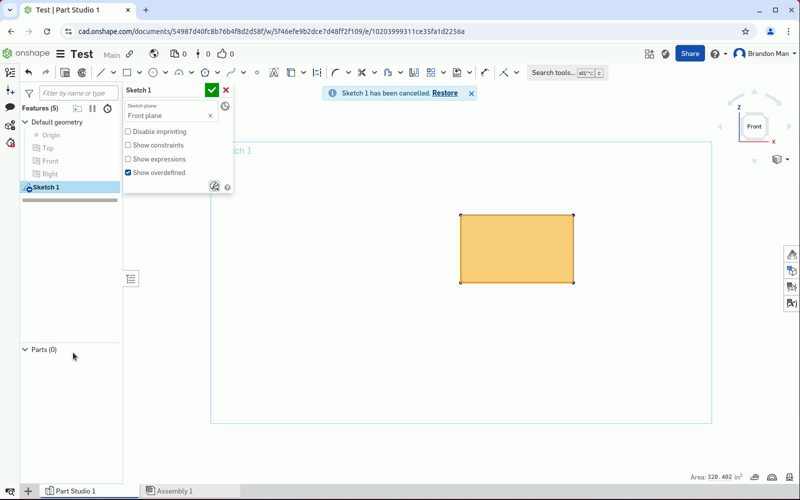
key(shift+e)
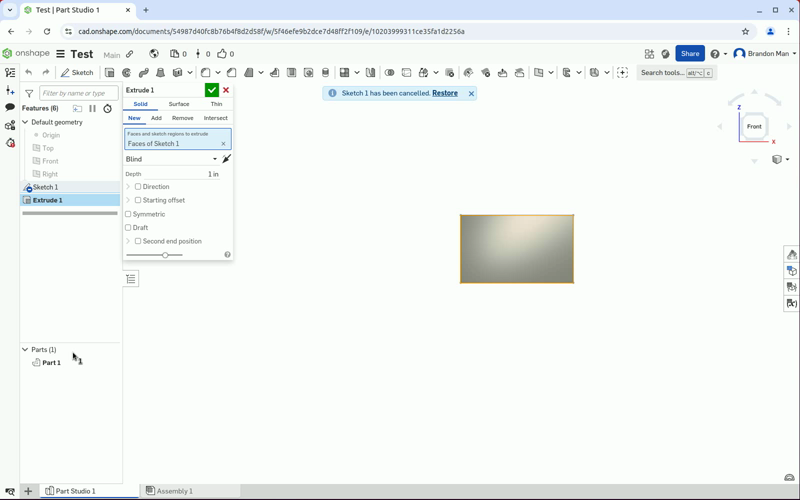
mouse_move(143, 106)
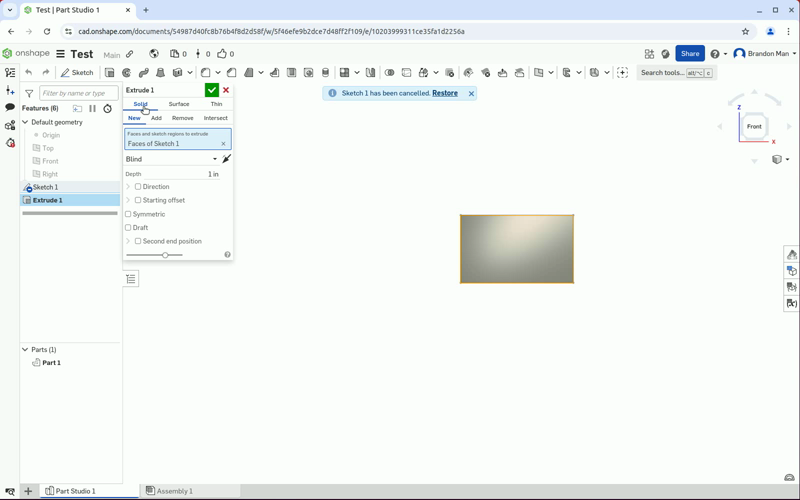
click(143, 106)
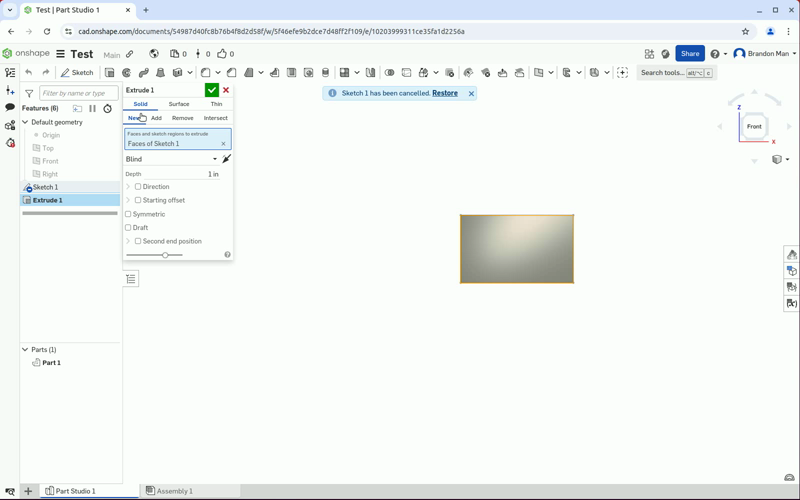
mouse_move(137, 120)
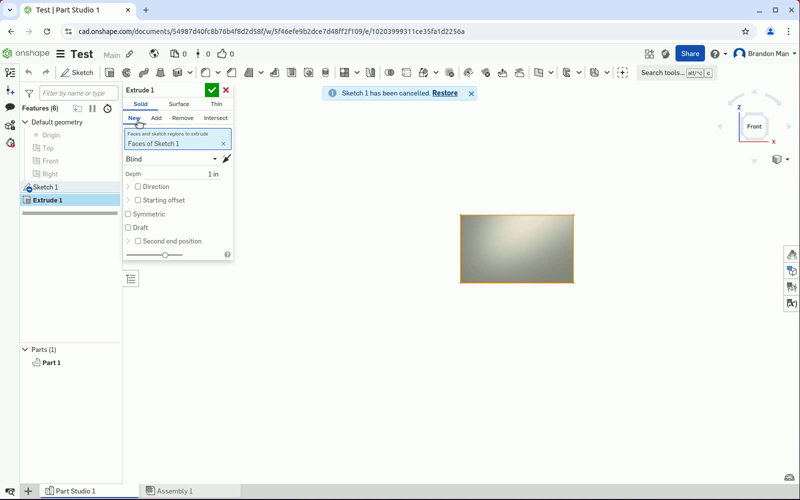
click(137, 120)
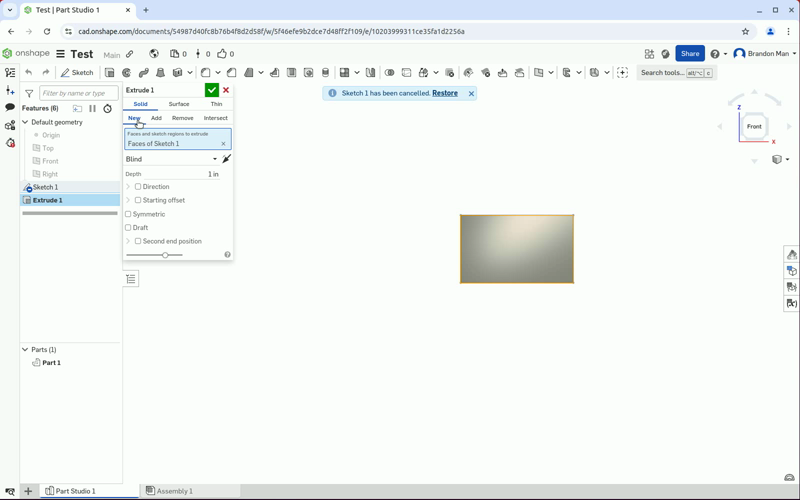
key(tab, 4)
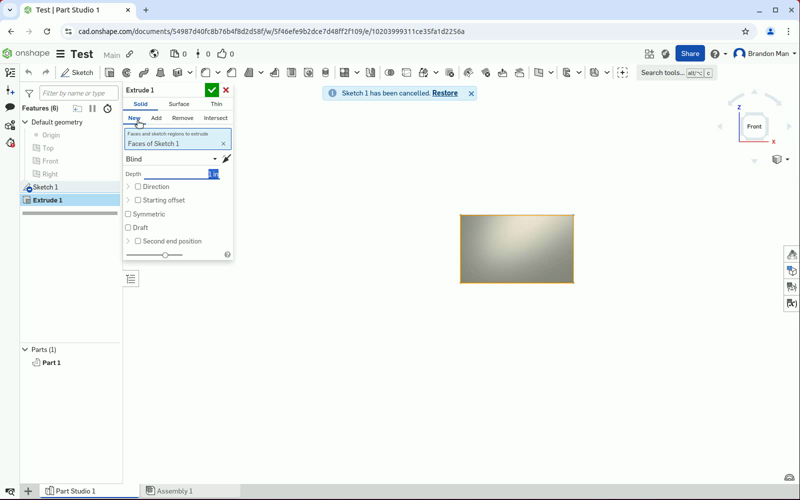
text(0.481)
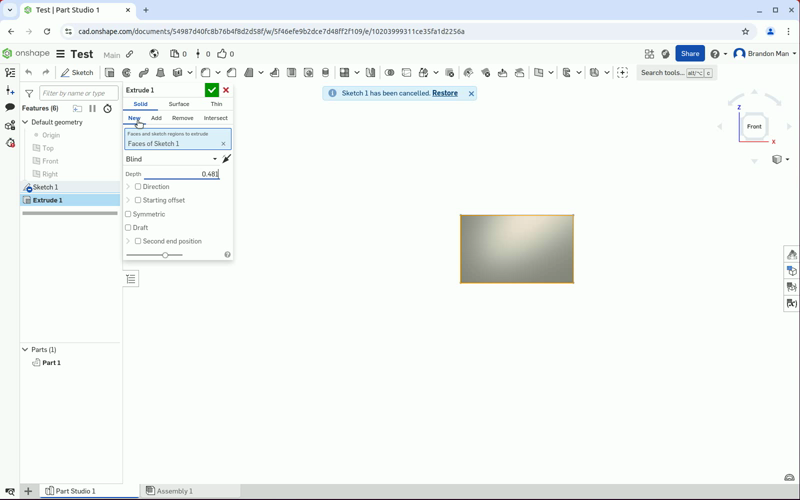
key(enter)
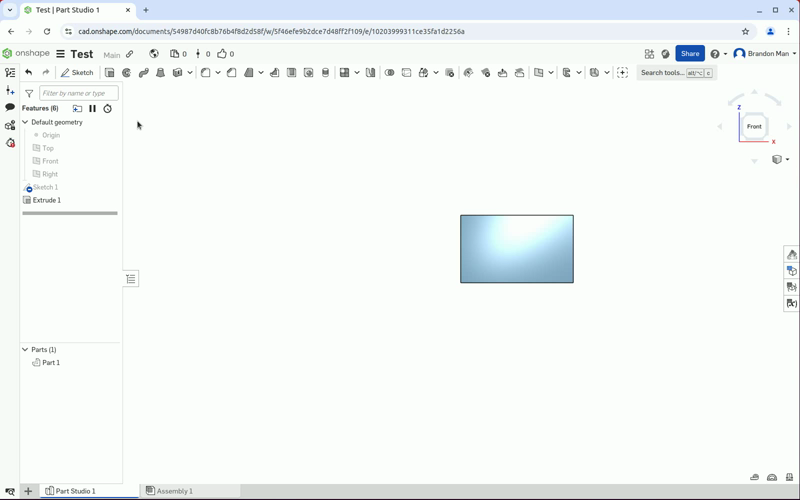
key(shift+h)
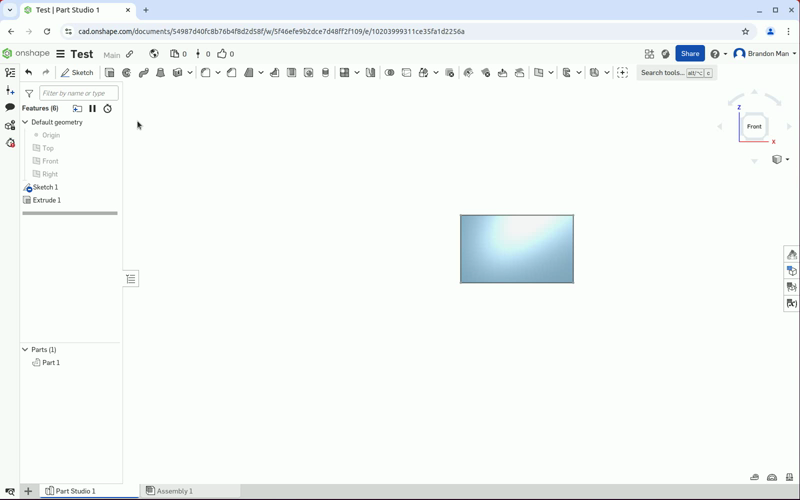
key(shift+h)
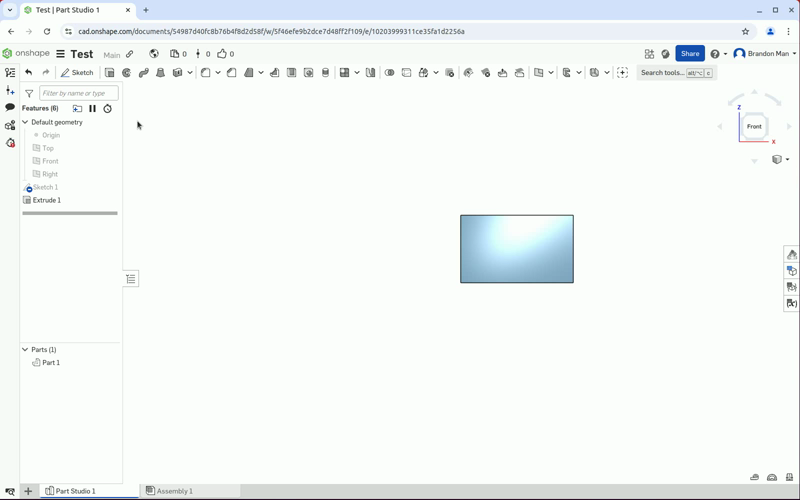
mouse_move(73, 189)
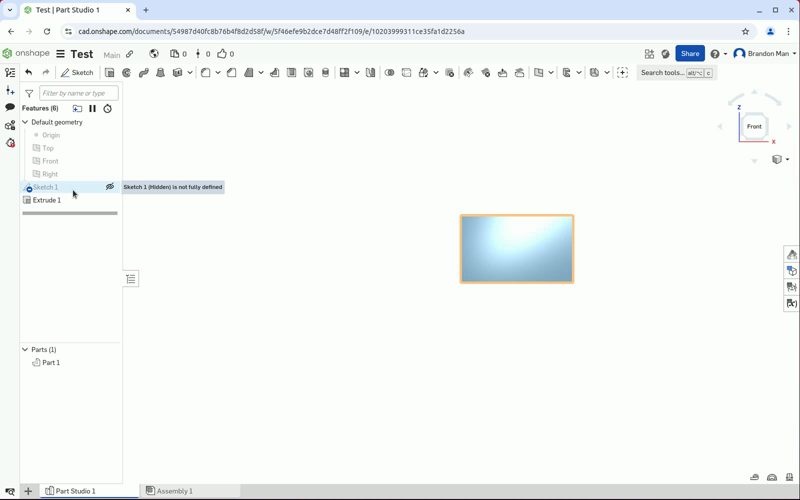
click(73, 189)
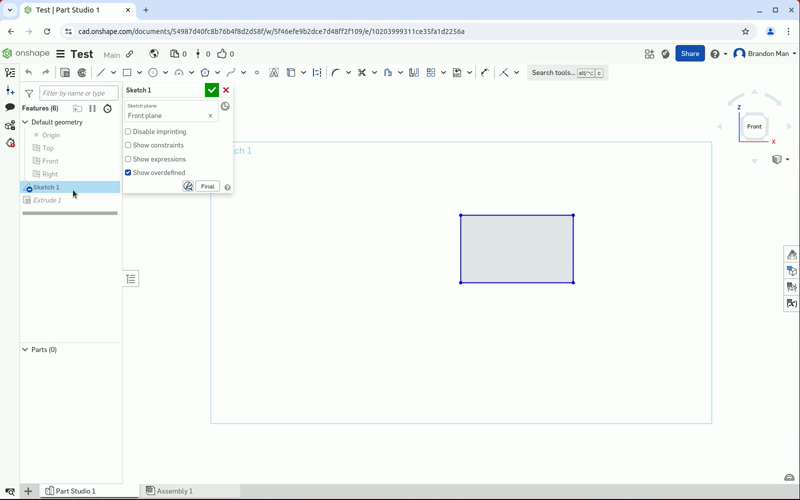
mouse_move(229, 92)
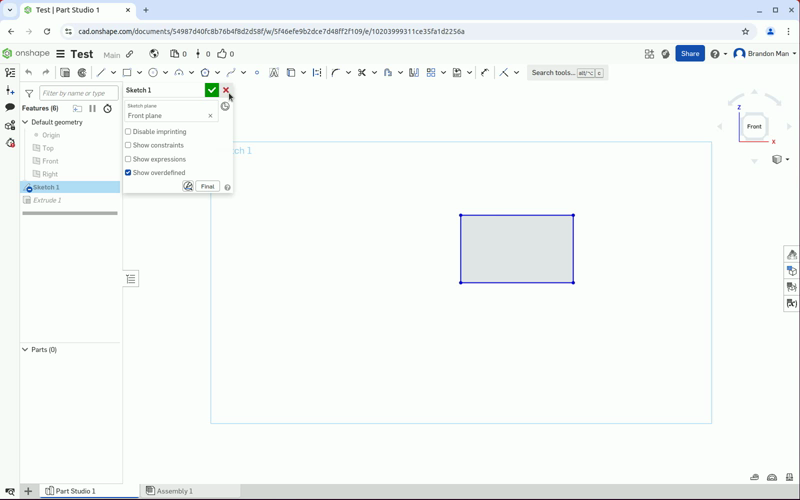
click(229, 92)
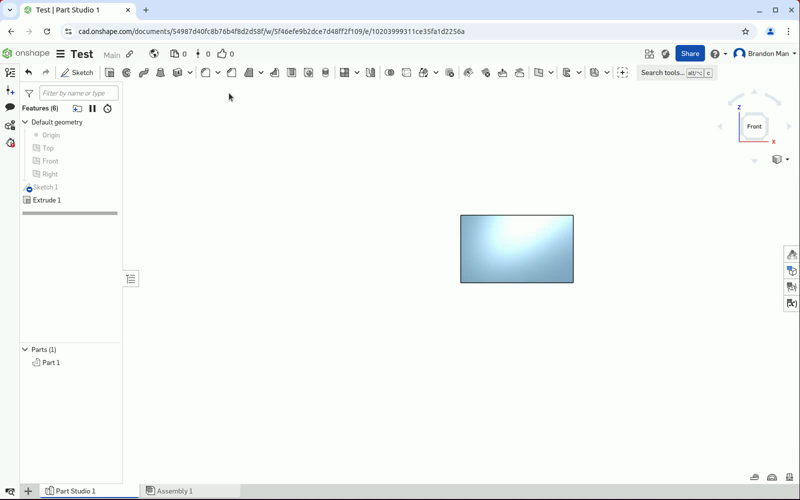
mouse_move(541, 75)
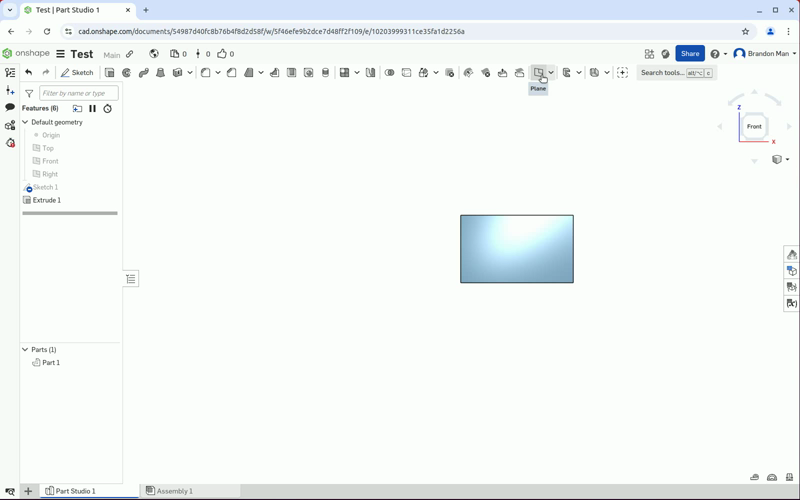
click(541, 75)
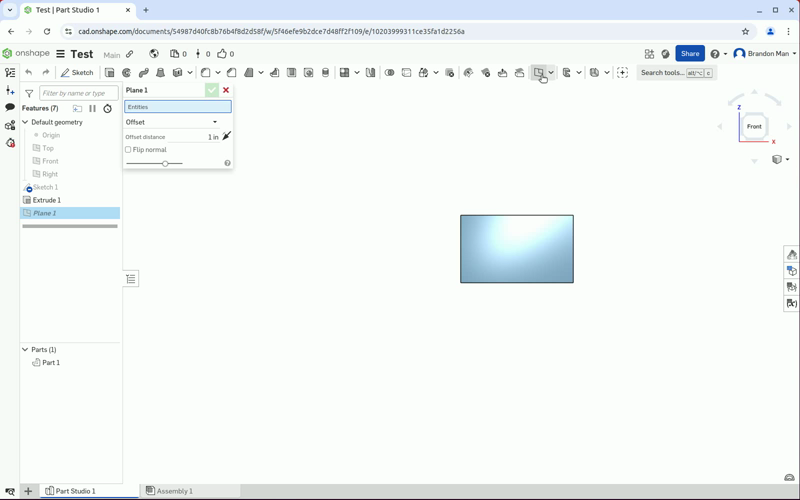
mouse_move(73, 163)
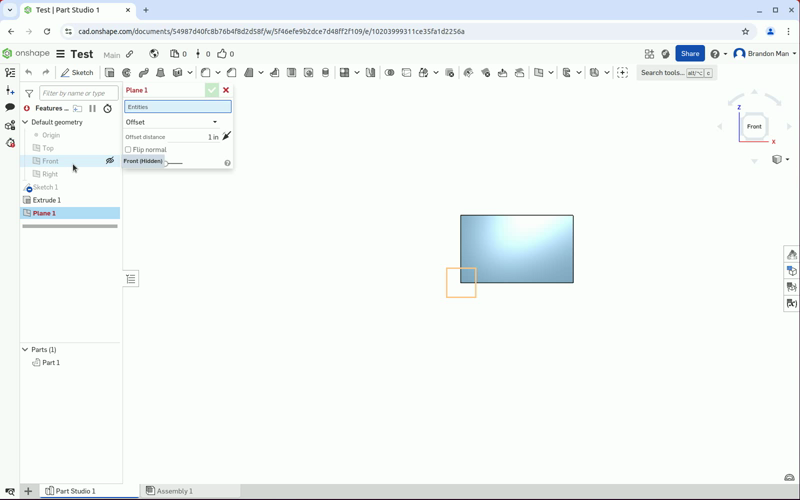
click(73, 163)
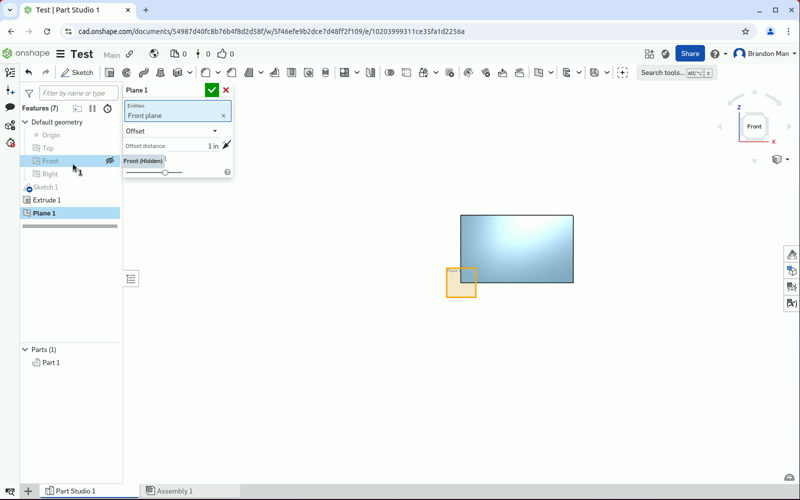
key(tab, 2)
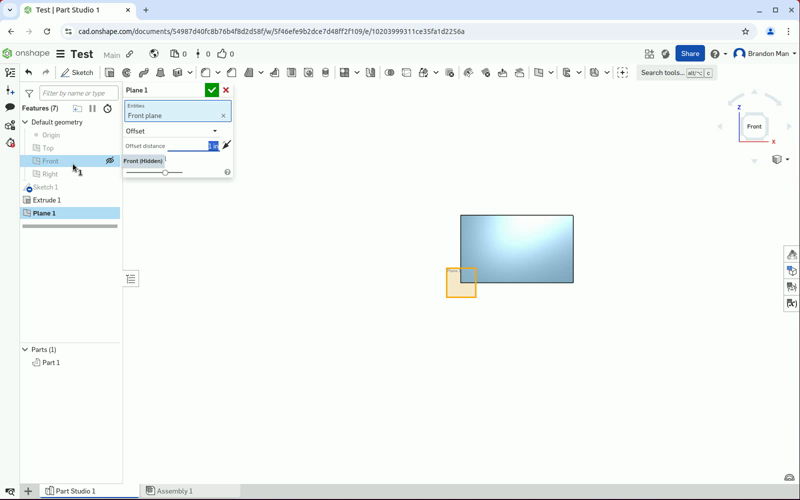
text(0.493)
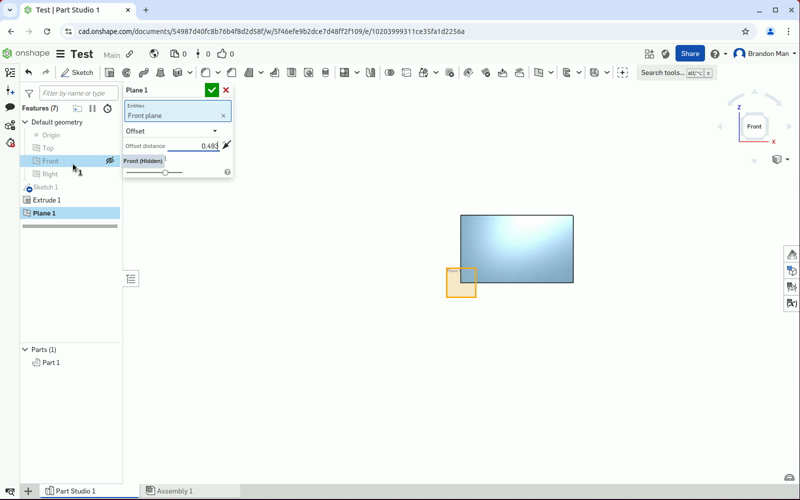
key(enter, 2)
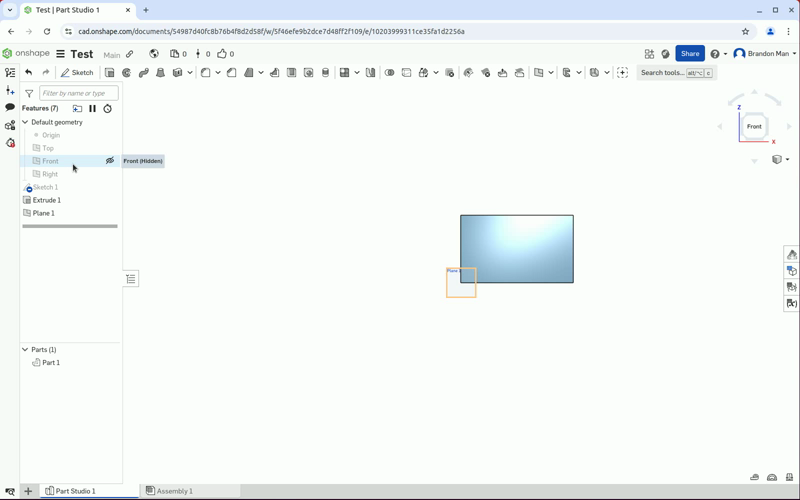
key(shift+s)
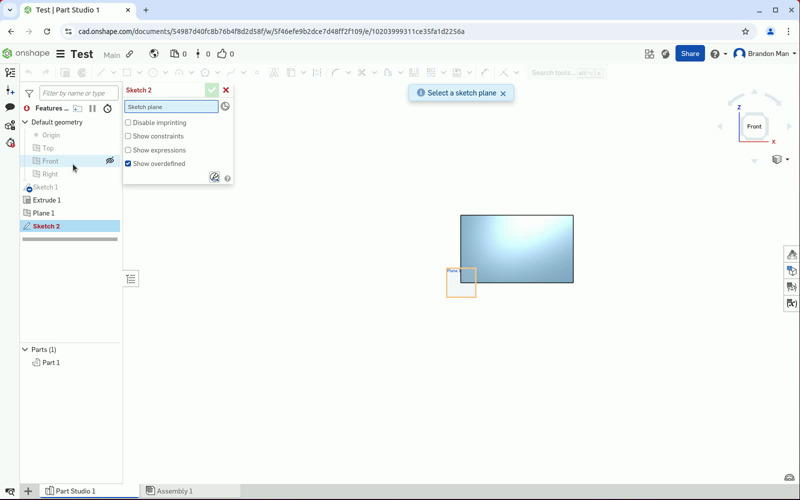
mouse_move(73, 215)
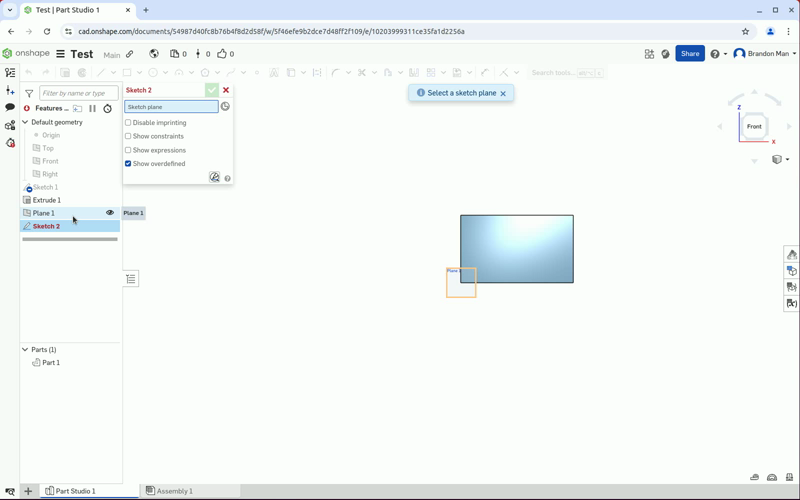
click(73, 215)
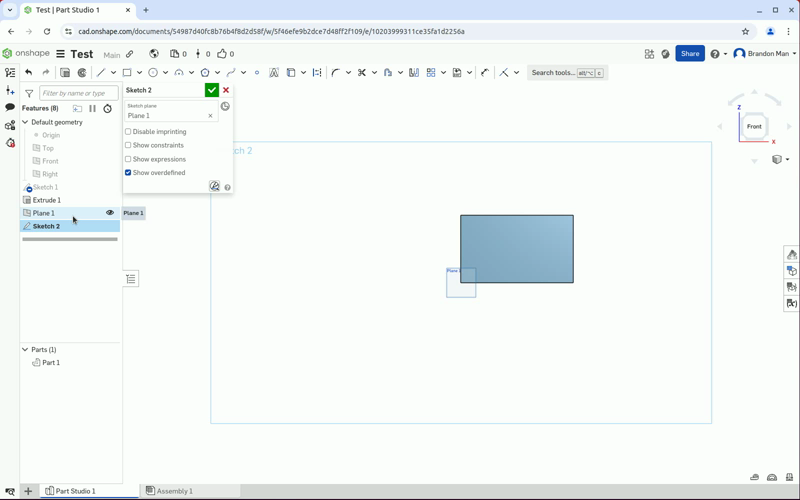
mouse_move(73, 352)
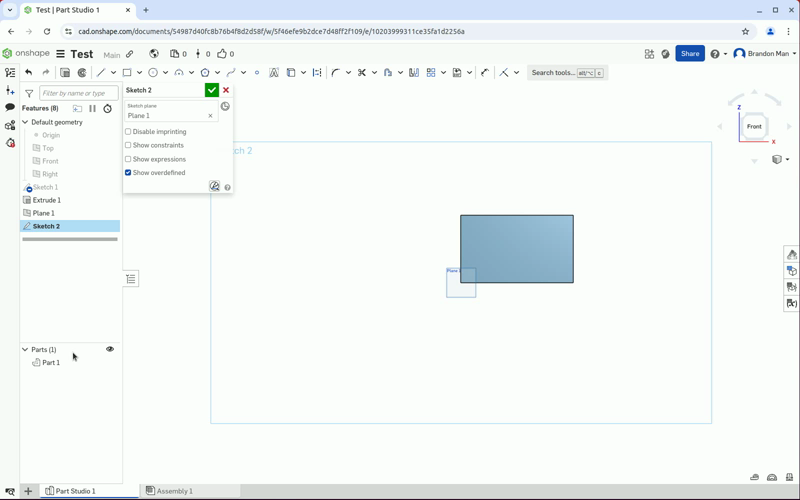
key(y)
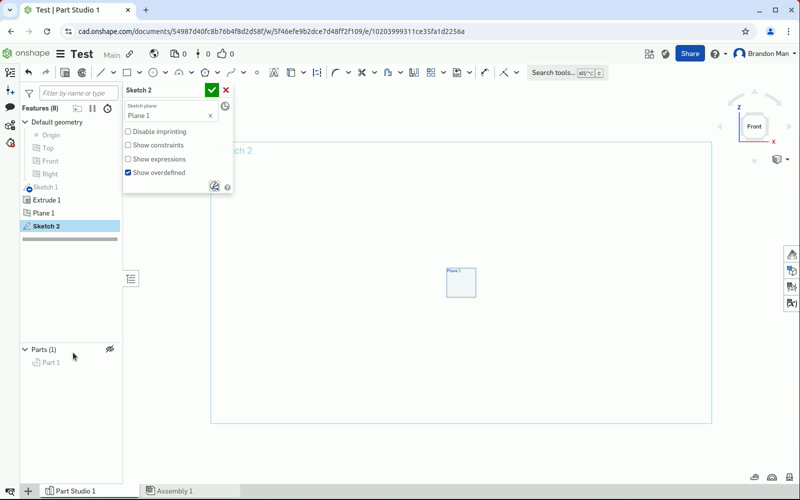
key(l)
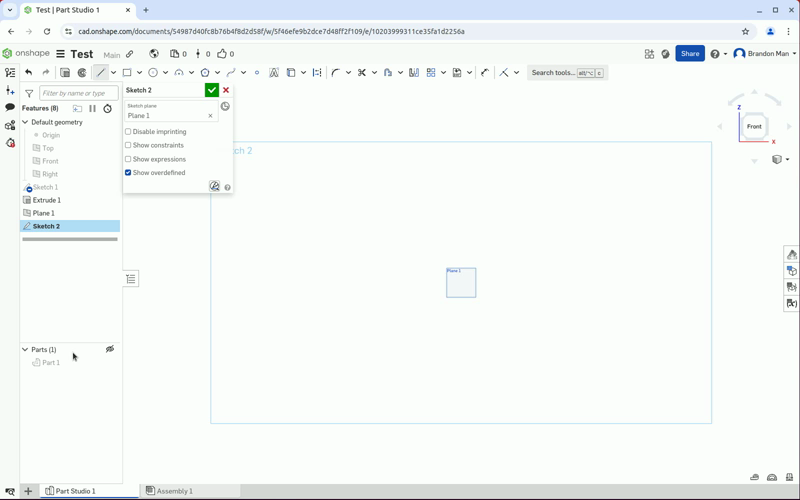
key_down(shift)
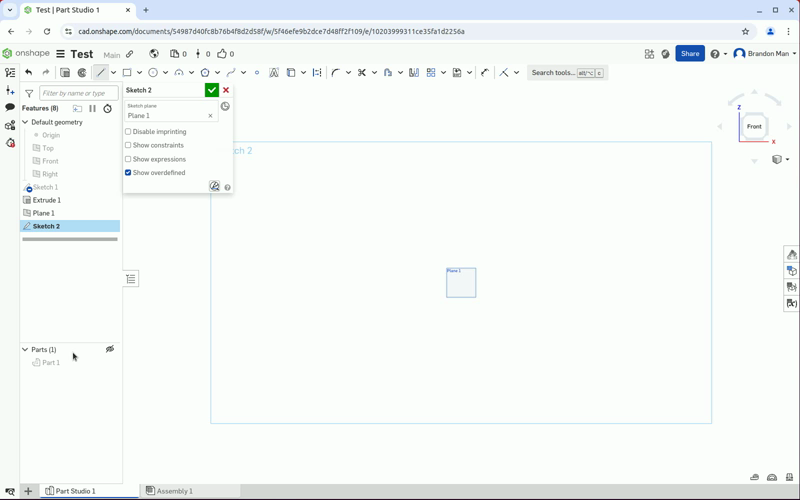
mouse_move(483, 282)
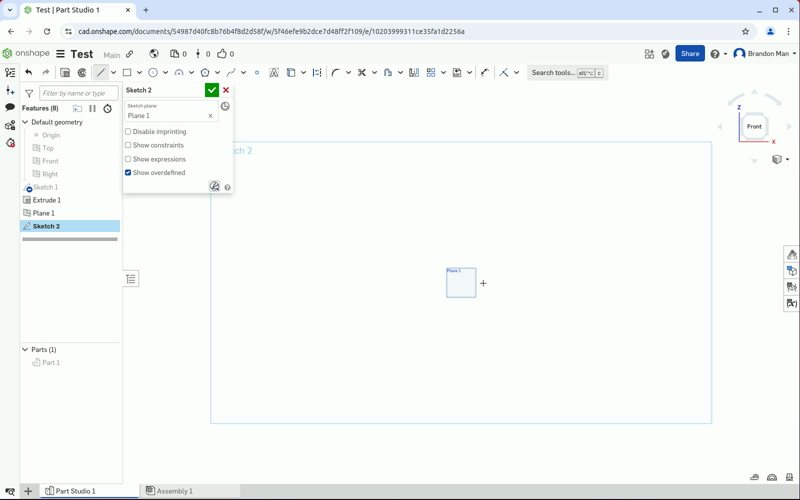
click(483, 282)
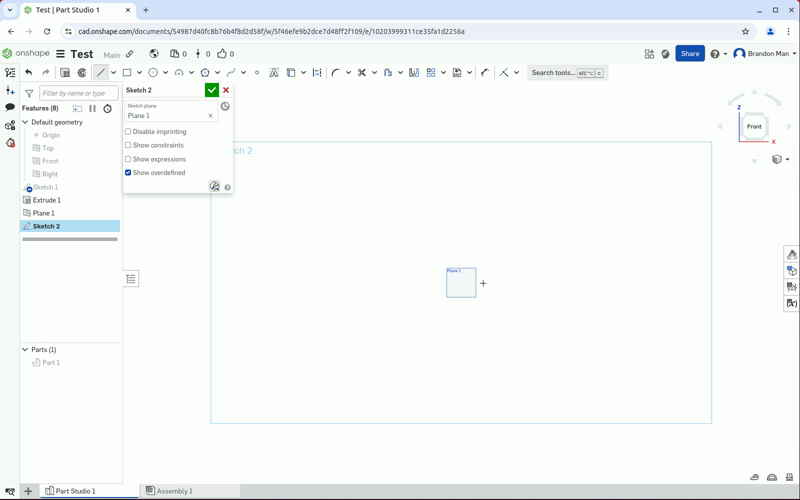
key_up(shift)
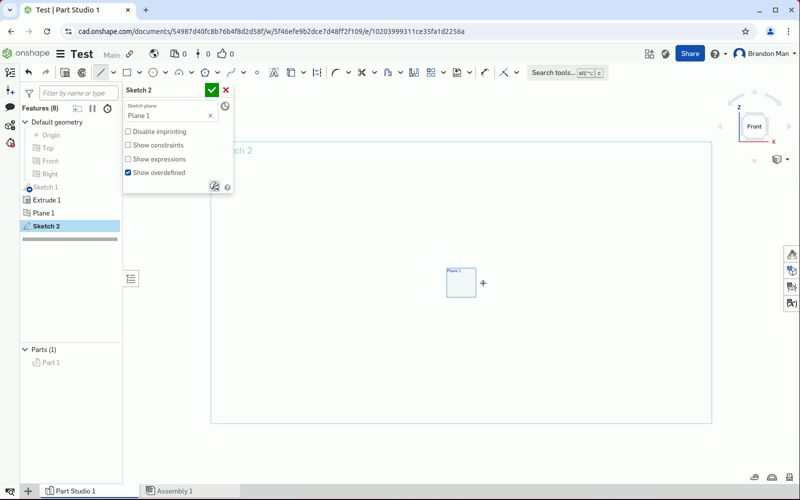
key_down(shift)
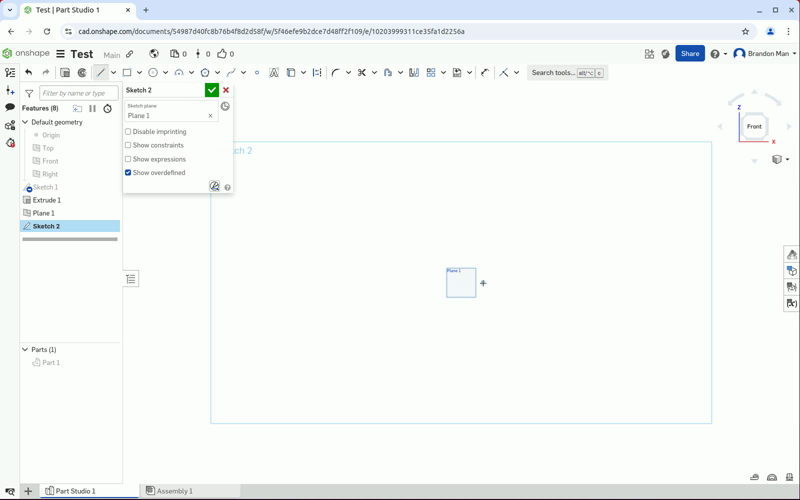
mouse_move(513, 282)
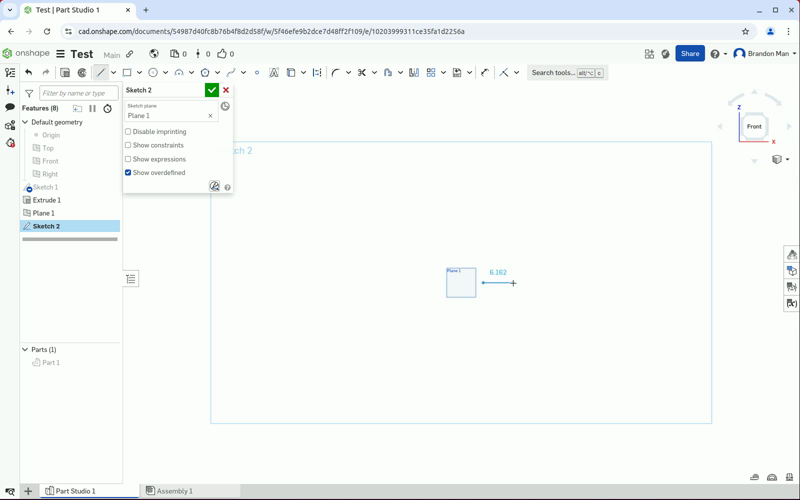
mouse_move(490, 282)
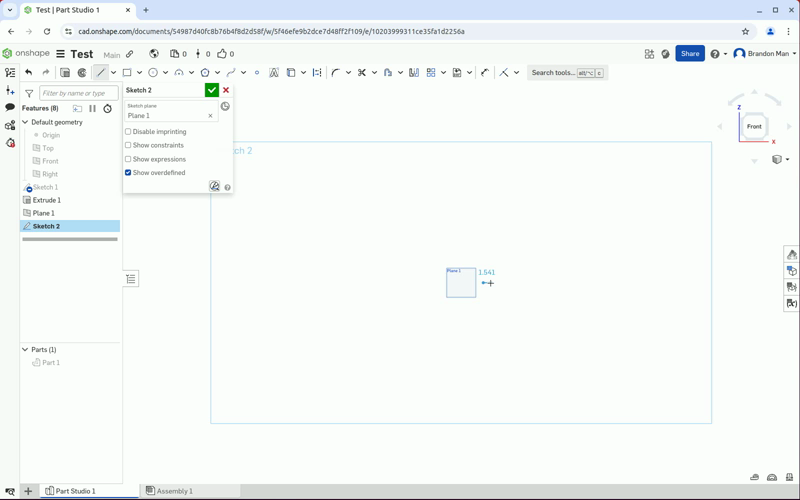
click(490, 282)
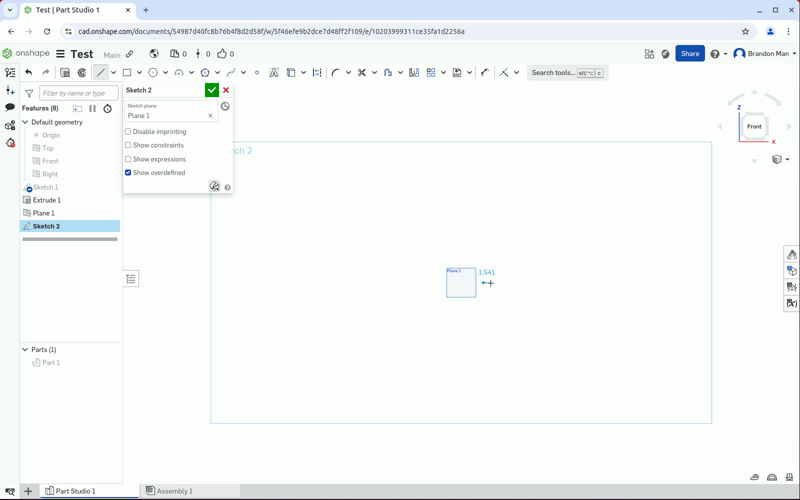
key_up(shift)
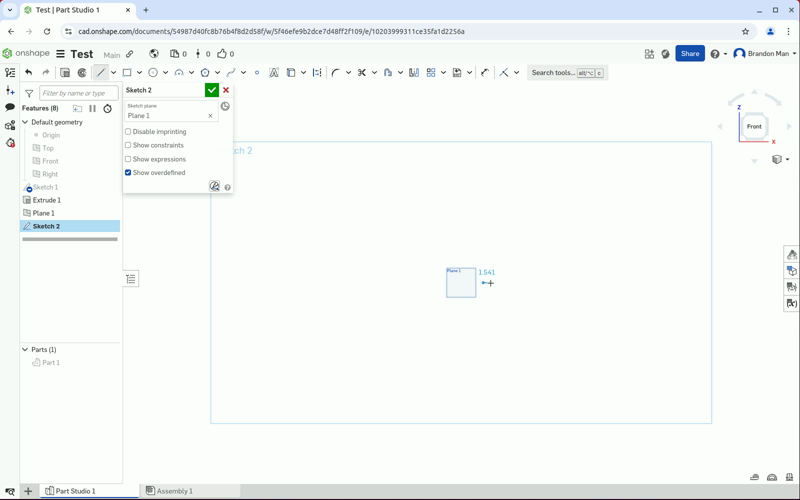
key_down(shift)
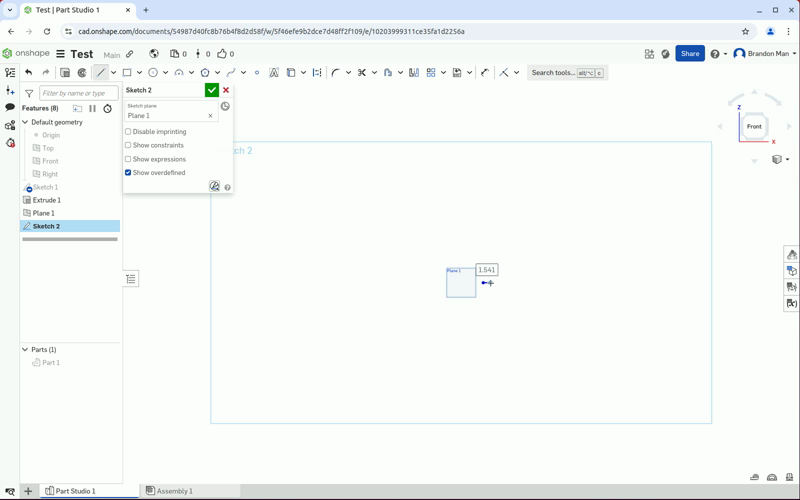
mouse_move(490, 214)
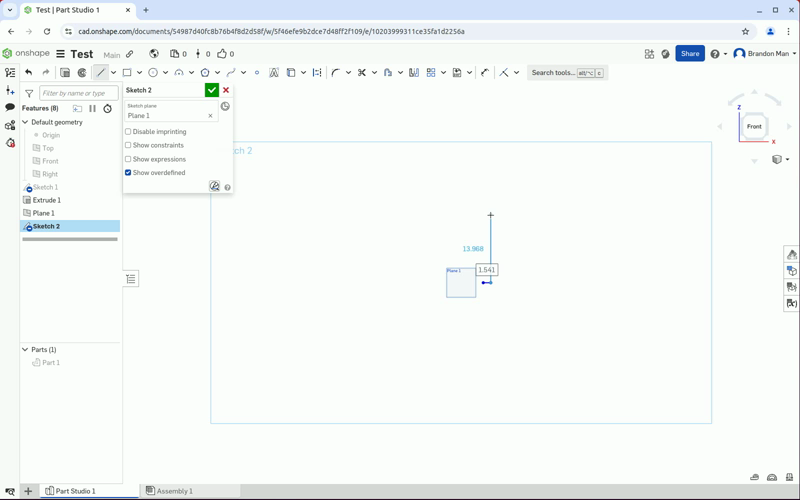
click(490, 214)
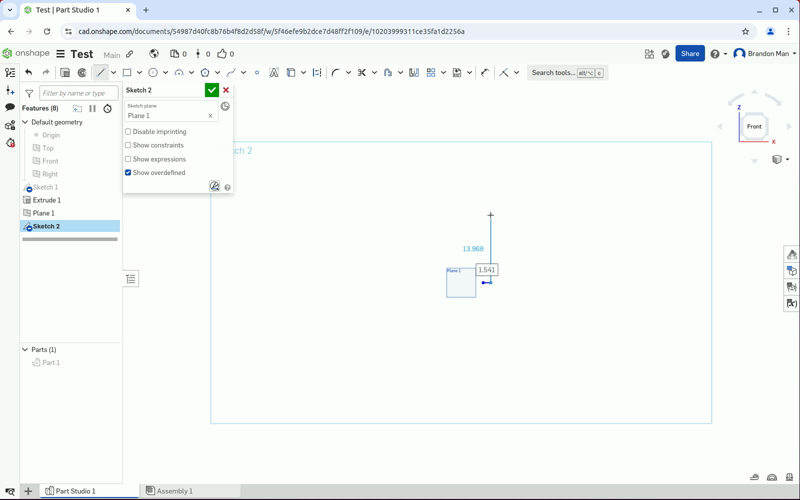
key_up(shift)
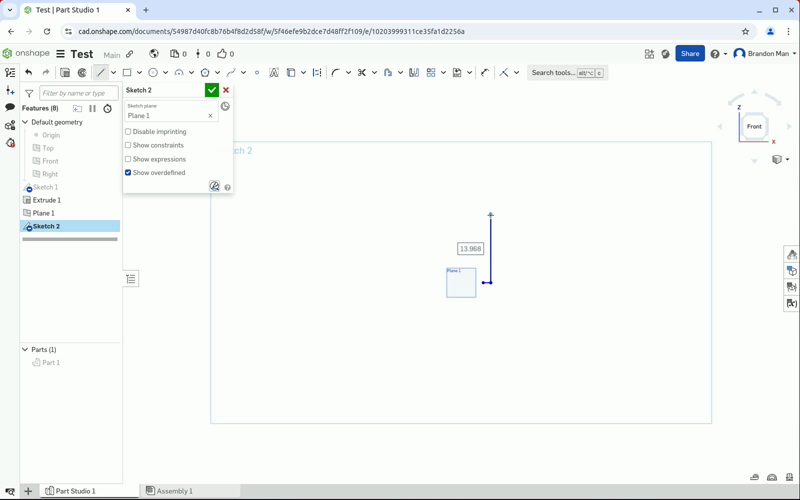
key_down(shift)
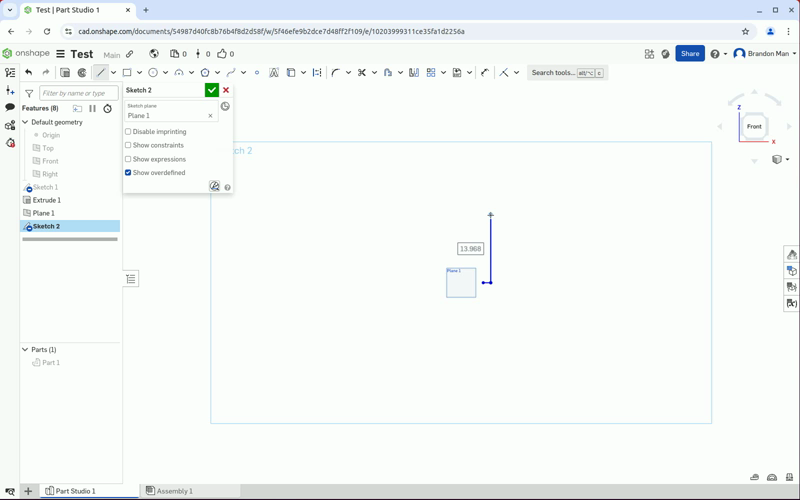
mouse_move(520, 214)
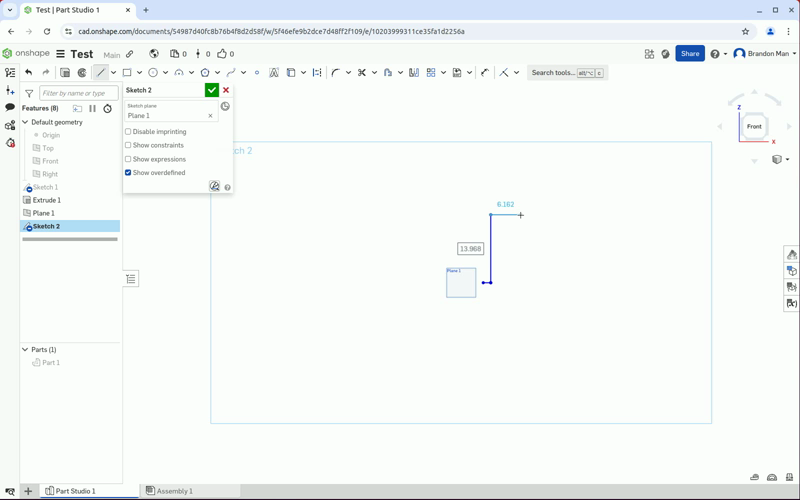
mouse_move(483, 214)
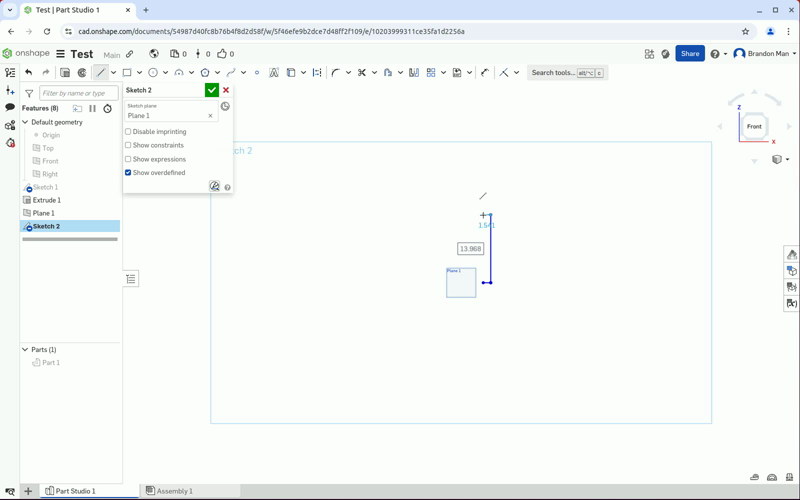
click(483, 214)
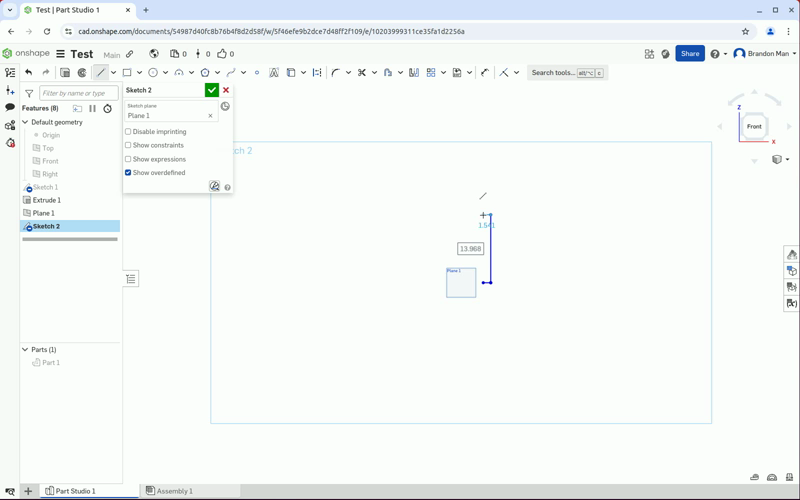
key_up(shift)
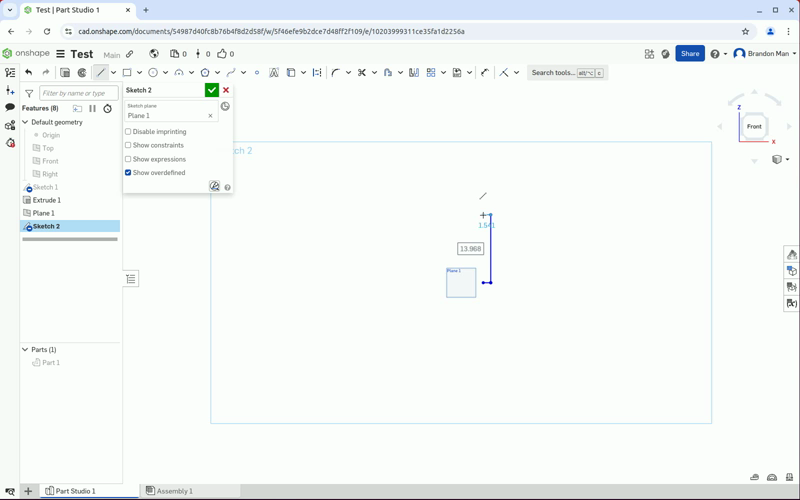
key_down(shift)
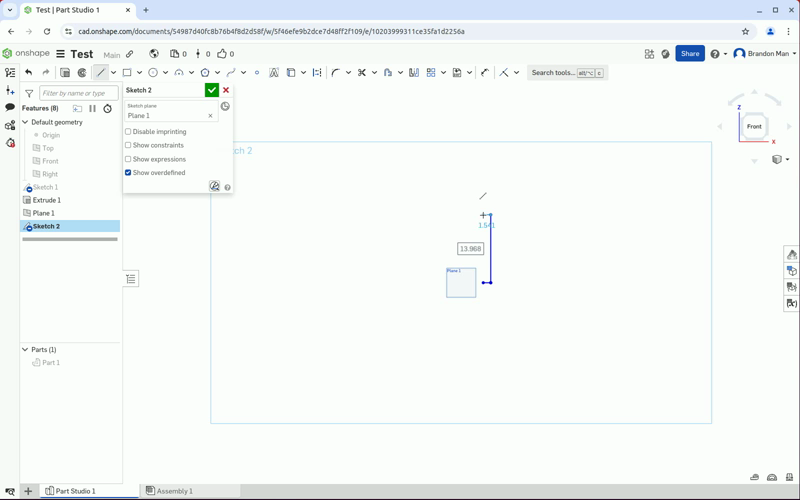
mouse_move(483, 282)
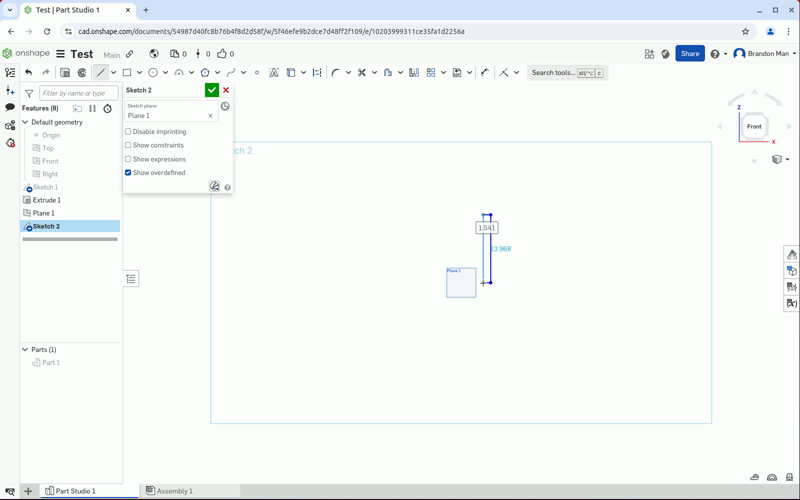
key_up(shift)
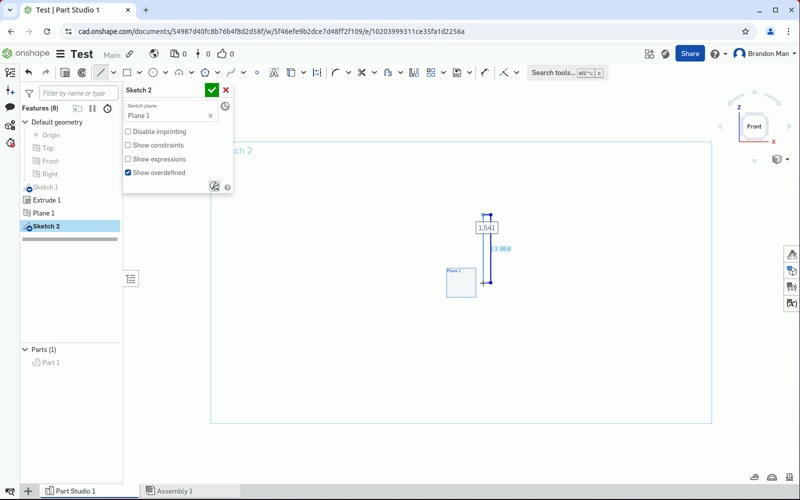
click(483, 282)
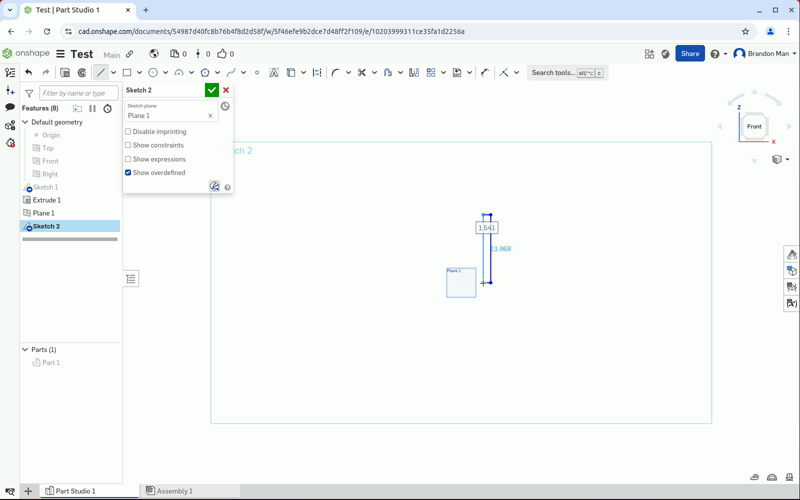
key(esc)
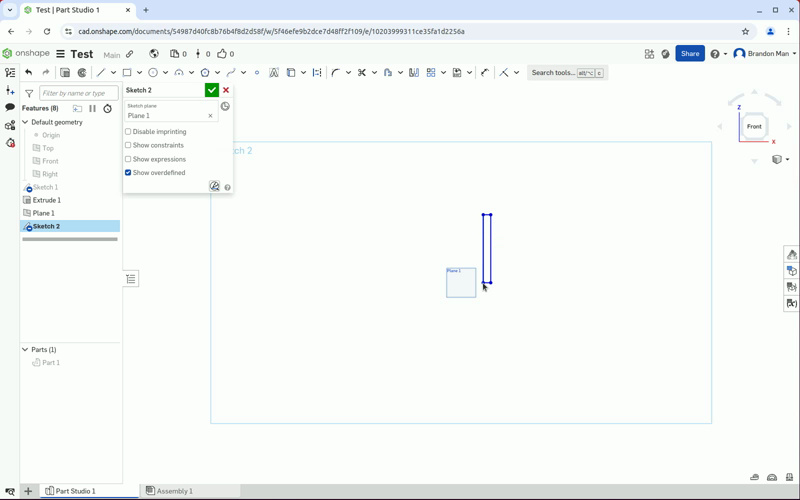
mouse_move(484, 230)
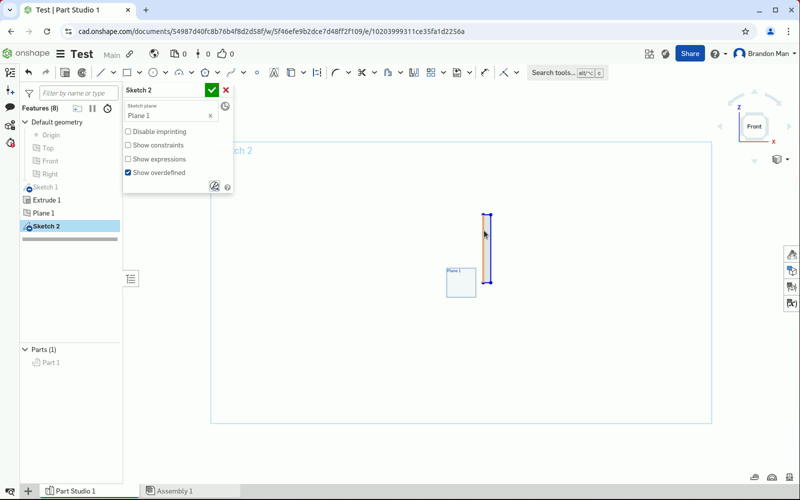
scroll(6)
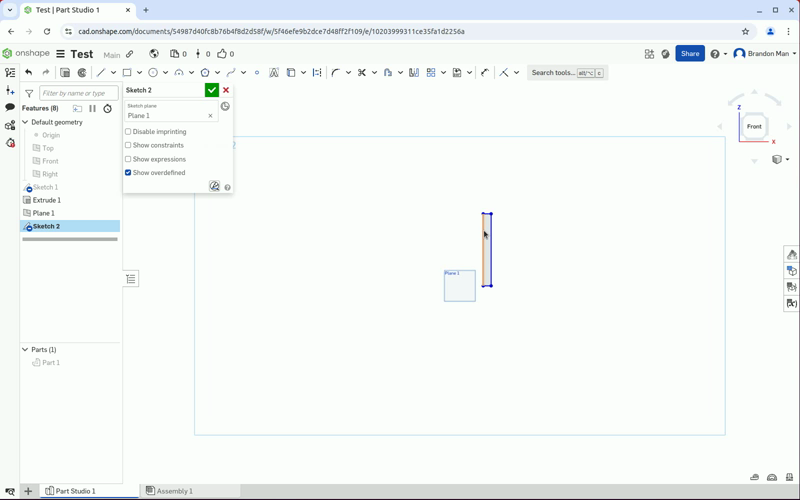
scroll(6)
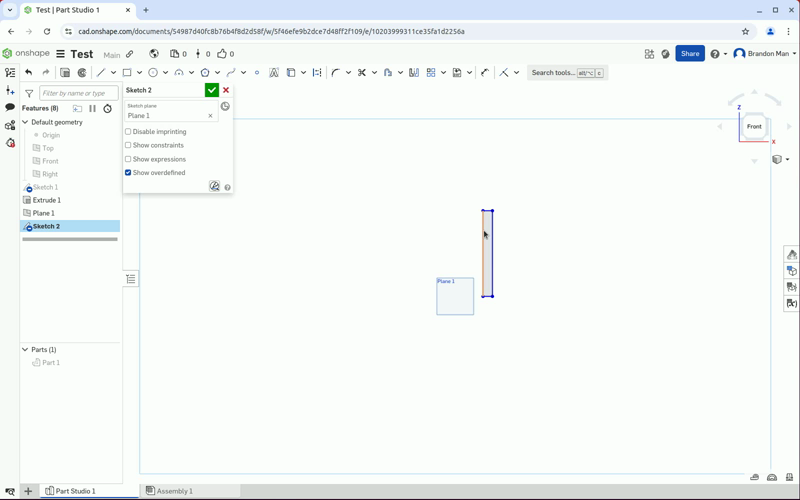
scroll(6)
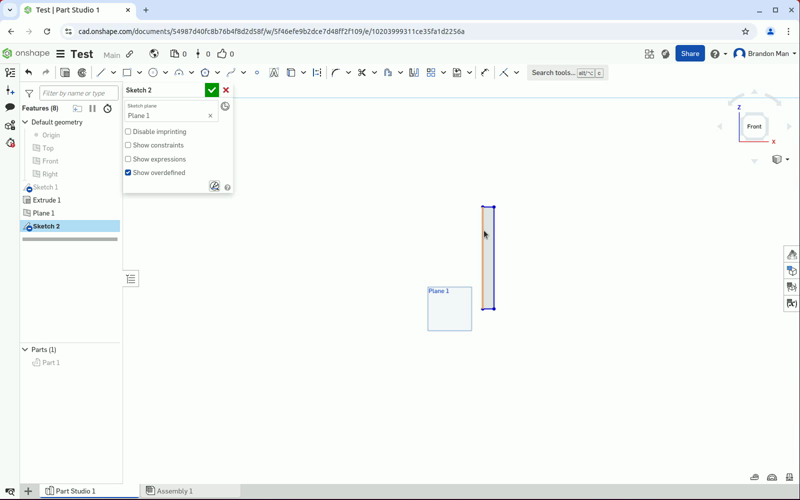
scroll(6)
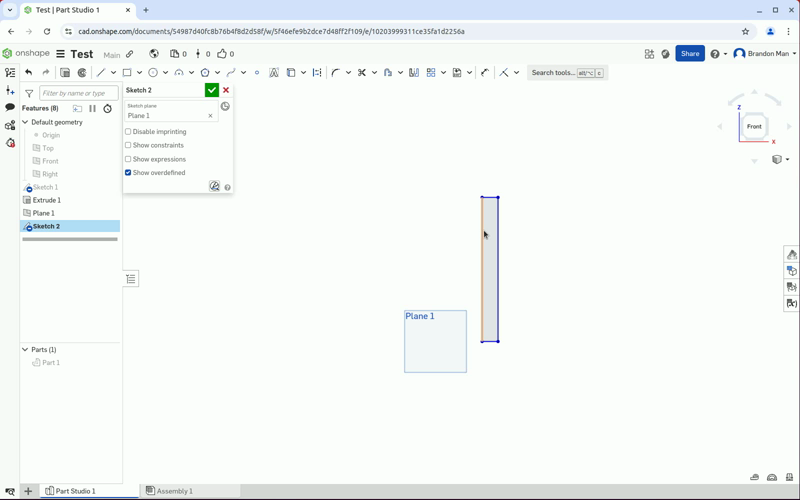
scroll(6)
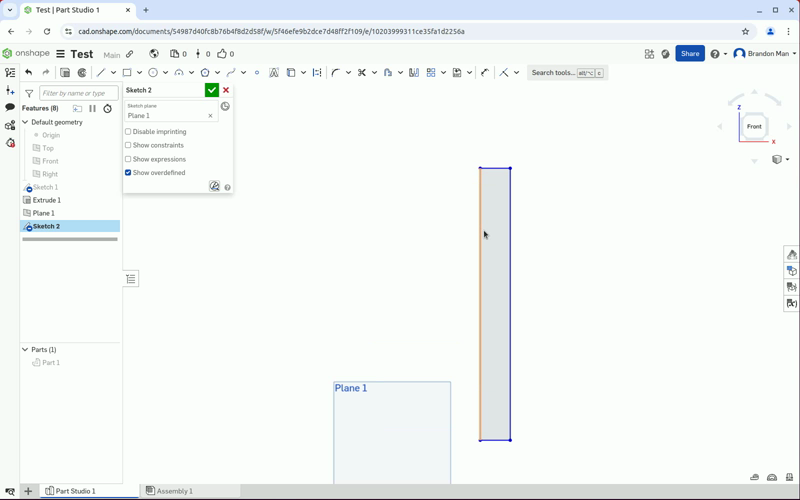
scroll(6)
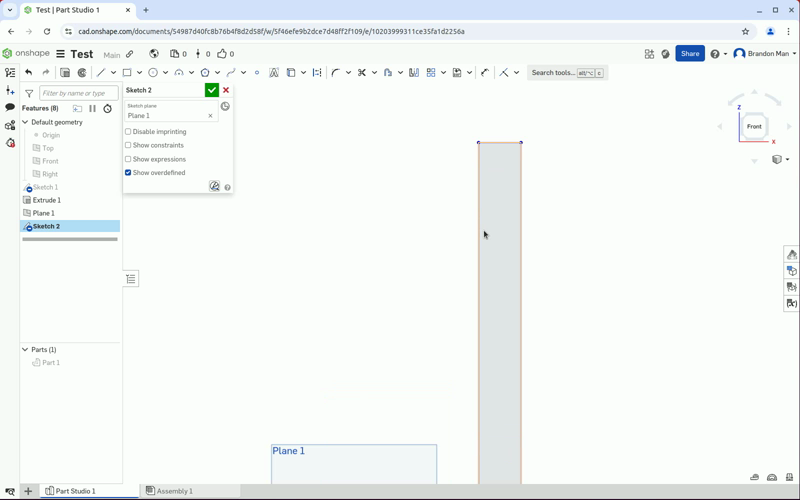
scroll(6)
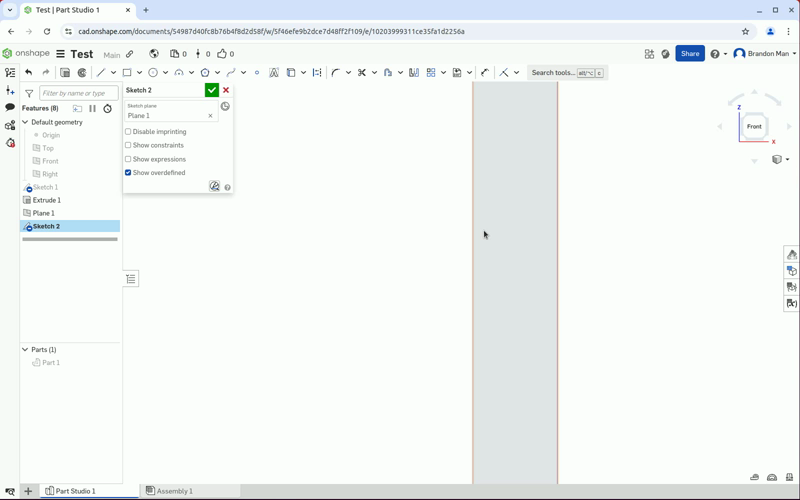
click(484, 230)
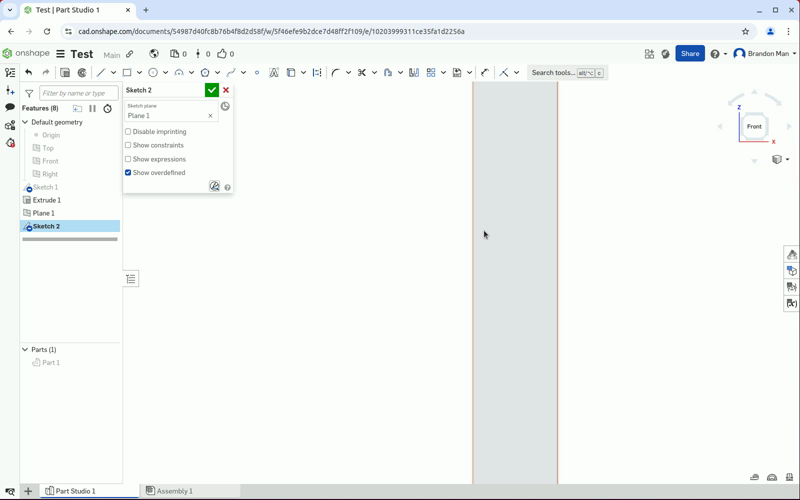
scroll(-6)
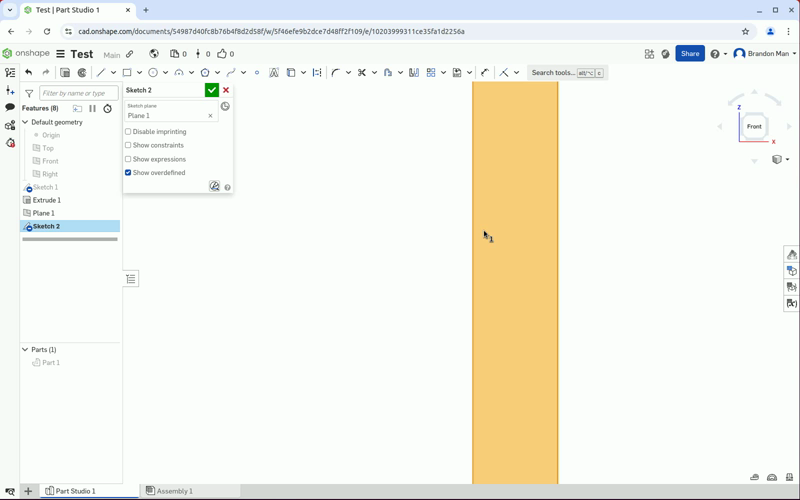
scroll(-6)
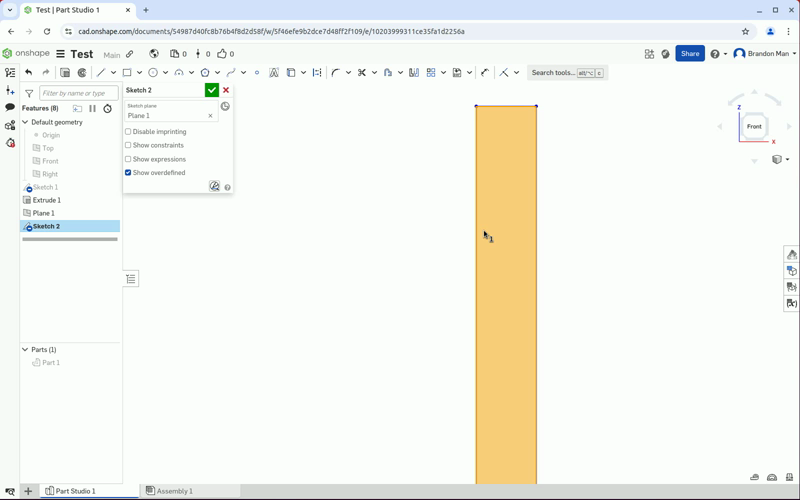
scroll(-6)
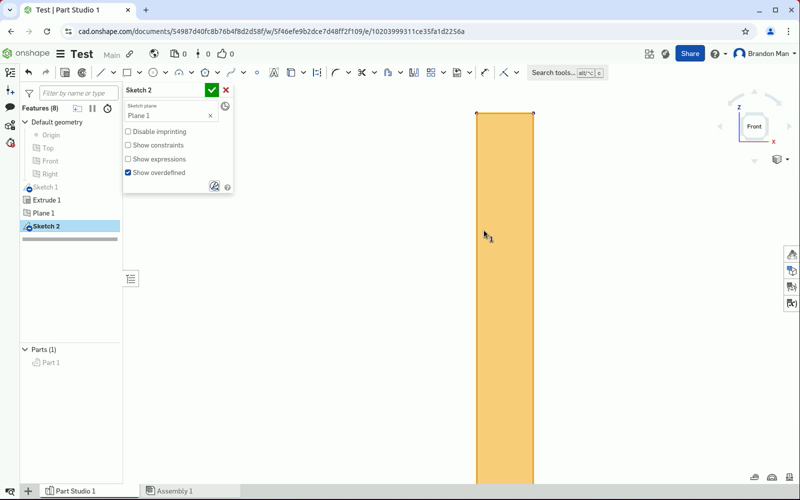
scroll(-6)
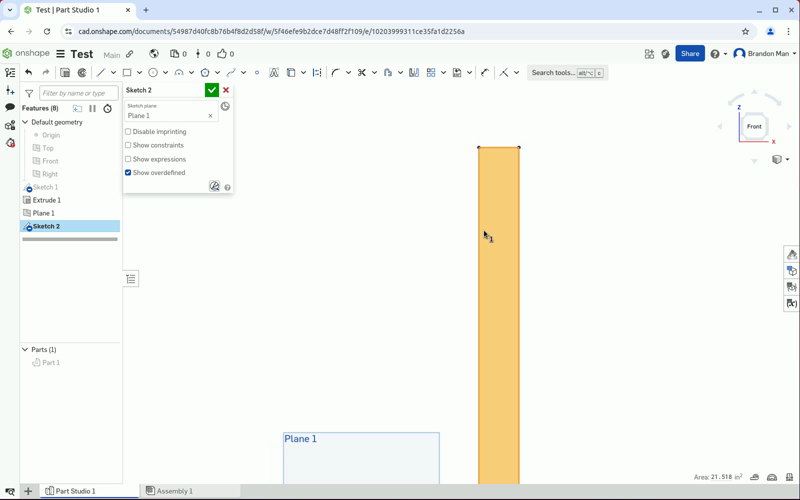
scroll(-6)
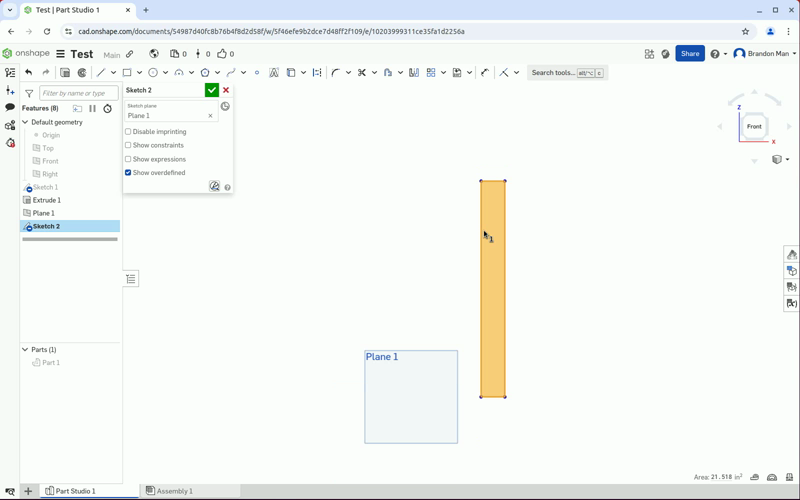
scroll(-6)
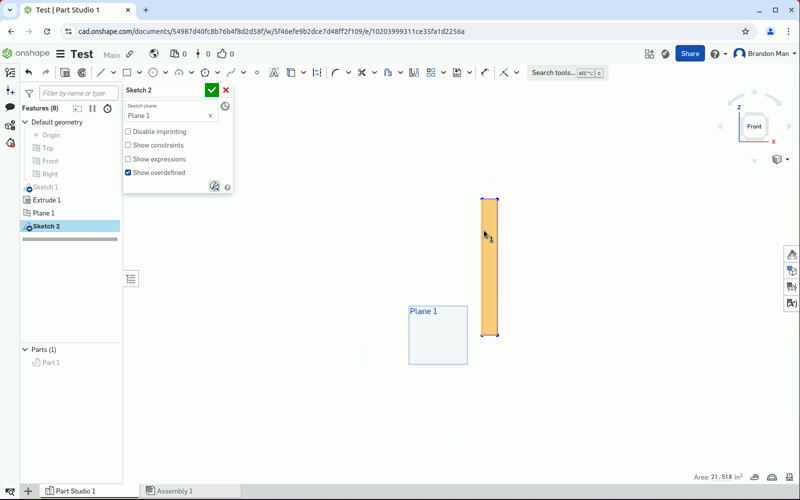
scroll(-6)
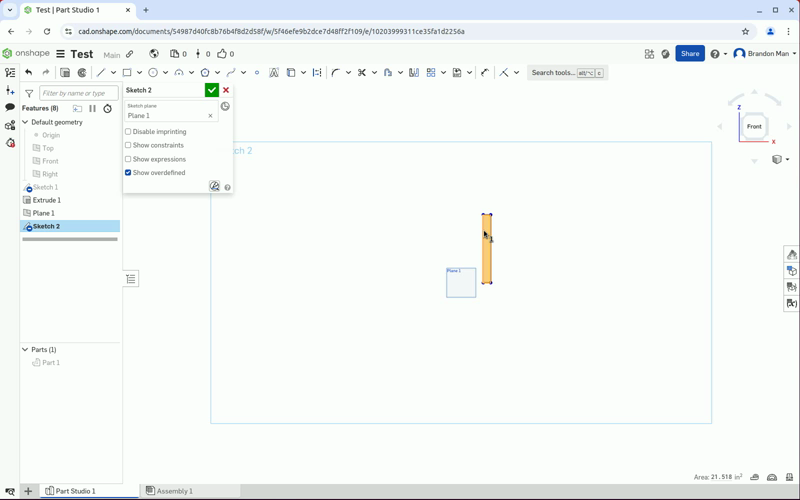
mouse_move(73, 352)
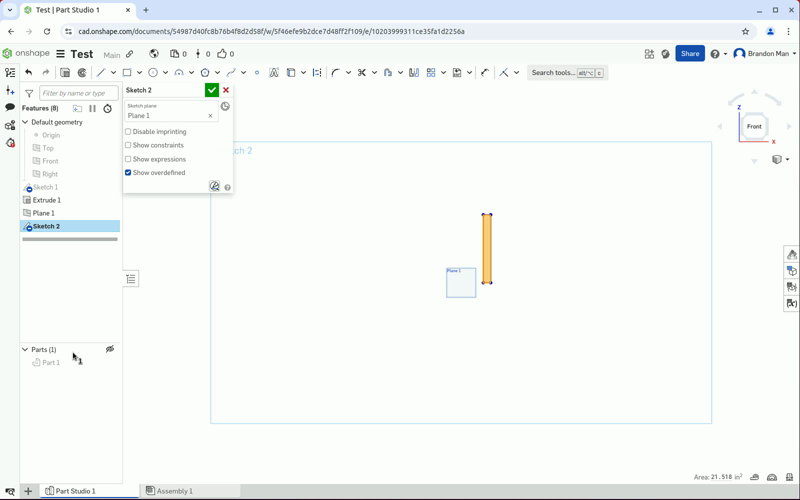
key(shift+y)
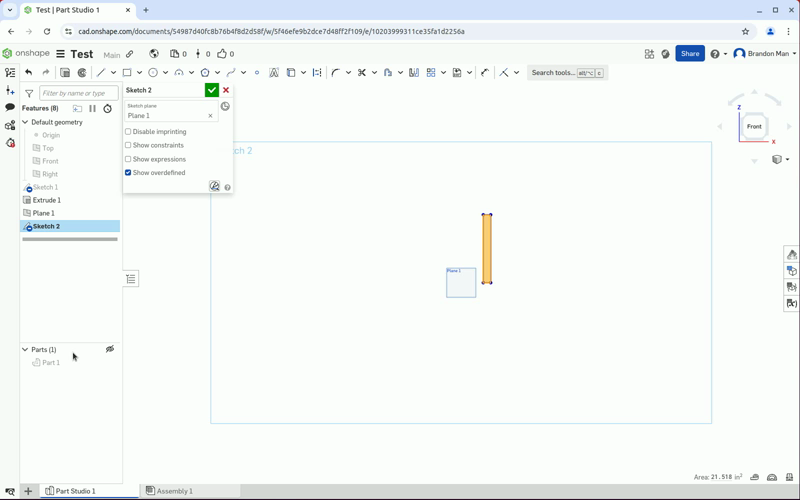
key(shift+e)
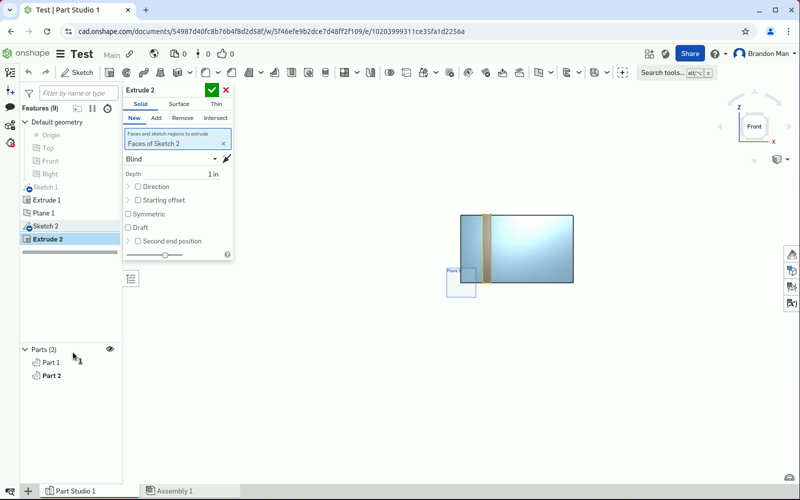
mouse_move(143, 106)
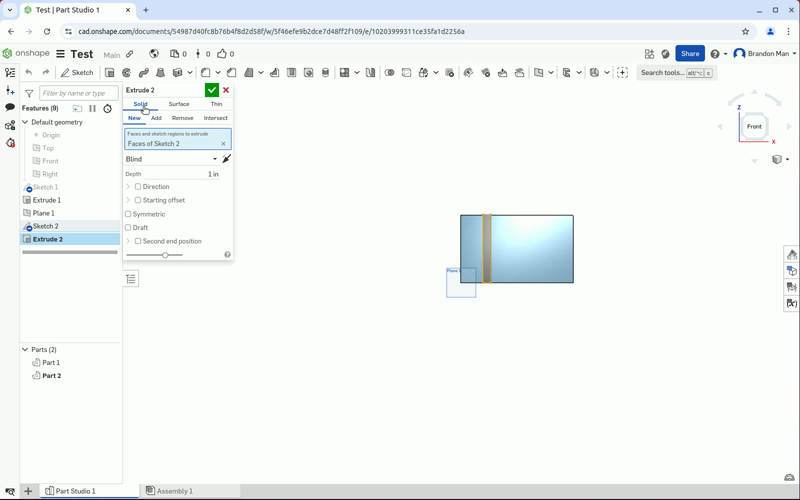
click(143, 106)
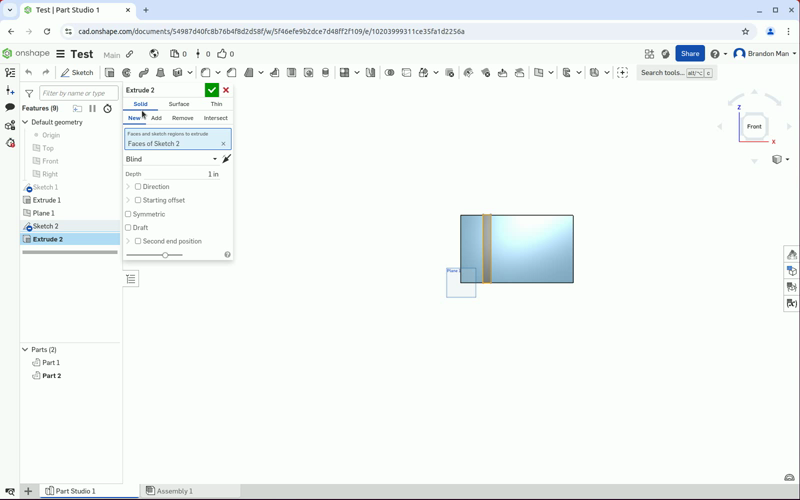
mouse_move(137, 120)
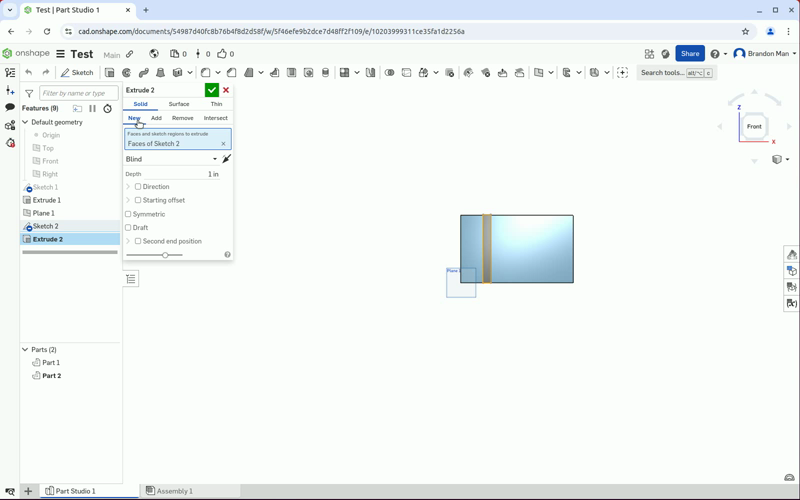
click(137, 120)
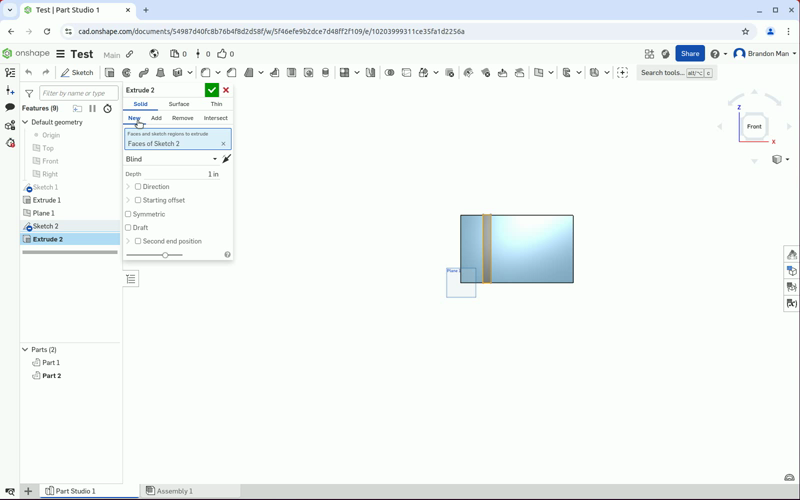
key(tab, 4)
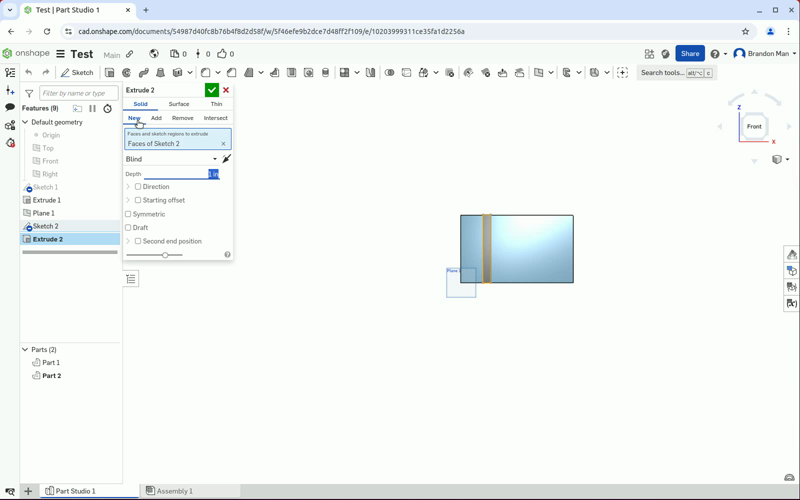
text(0.481)
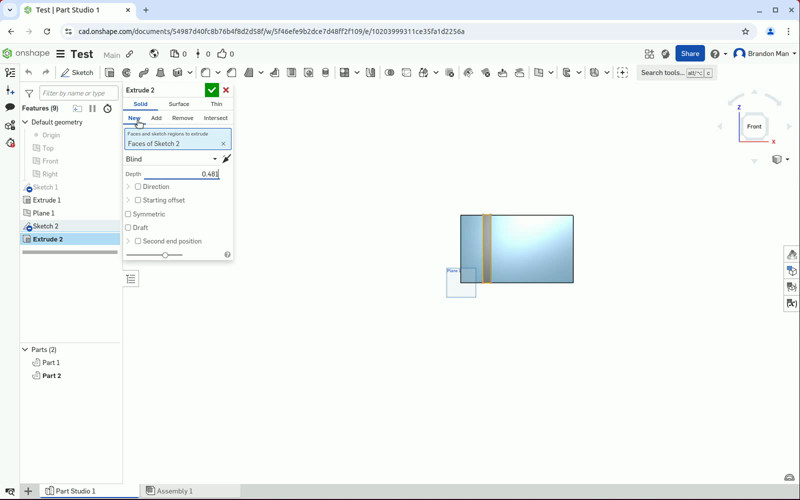
key(enter)
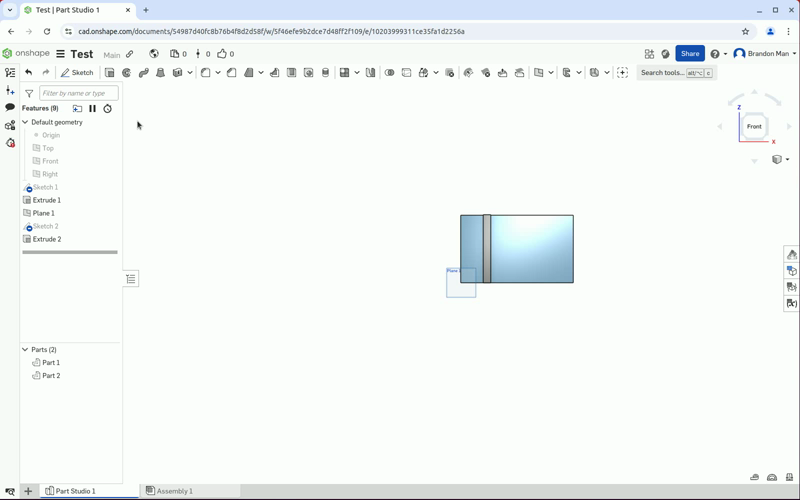
key(shift+h)
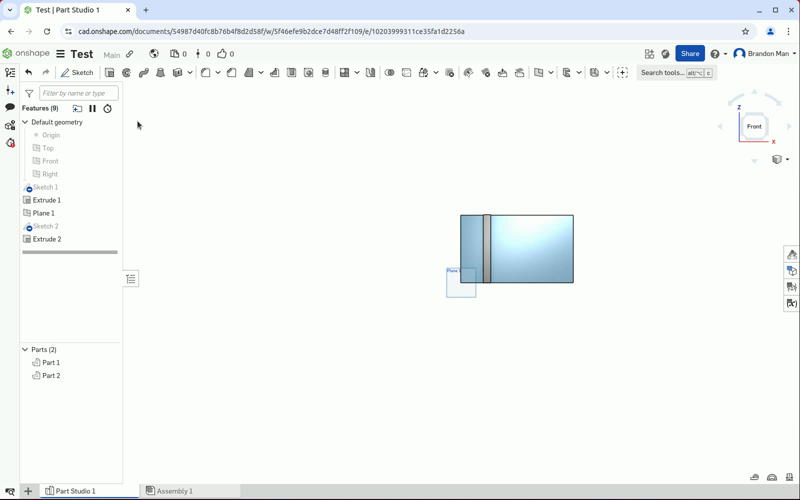
key(shift+h)
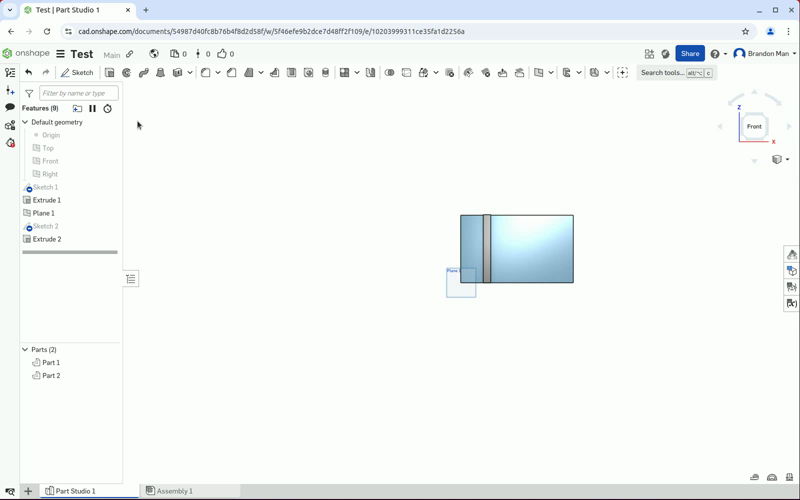
mouse_move(73, 189)
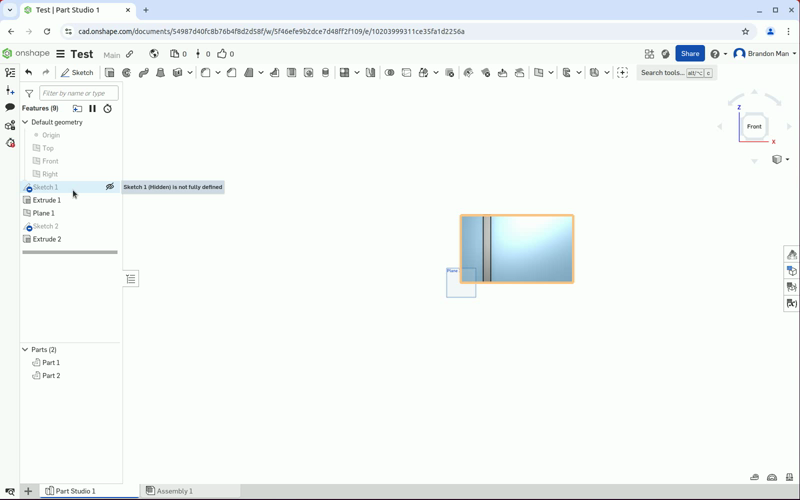
click(73, 189)
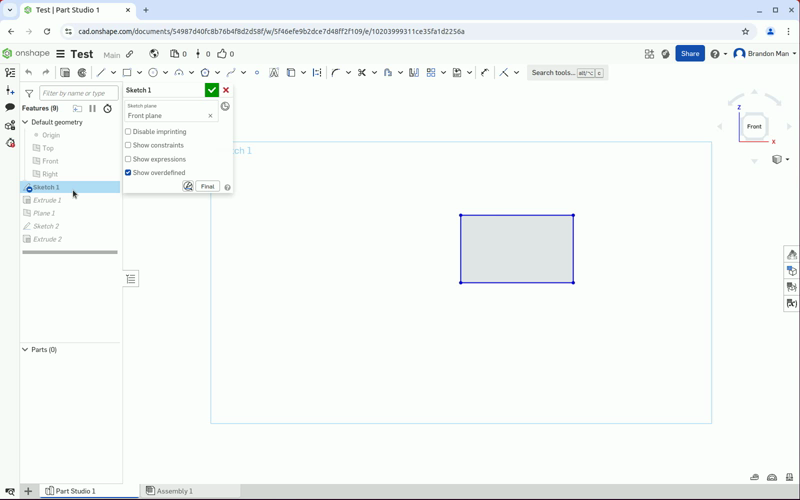
mouse_move(229, 92)
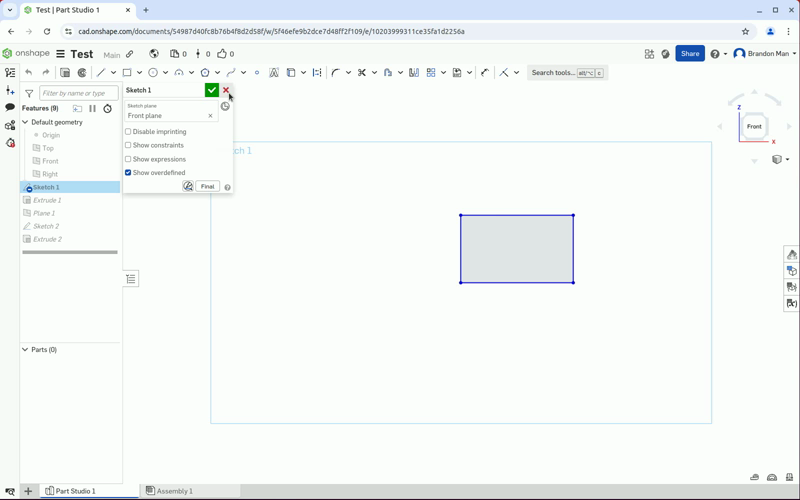
click(229, 92)
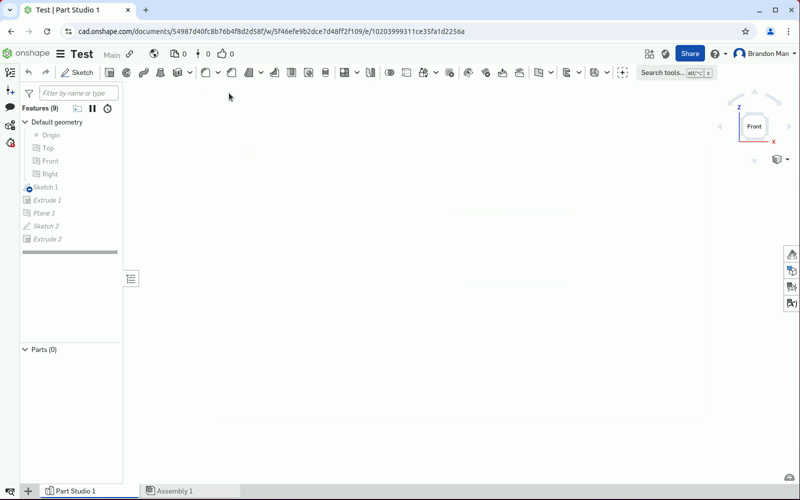
key(shift+s)
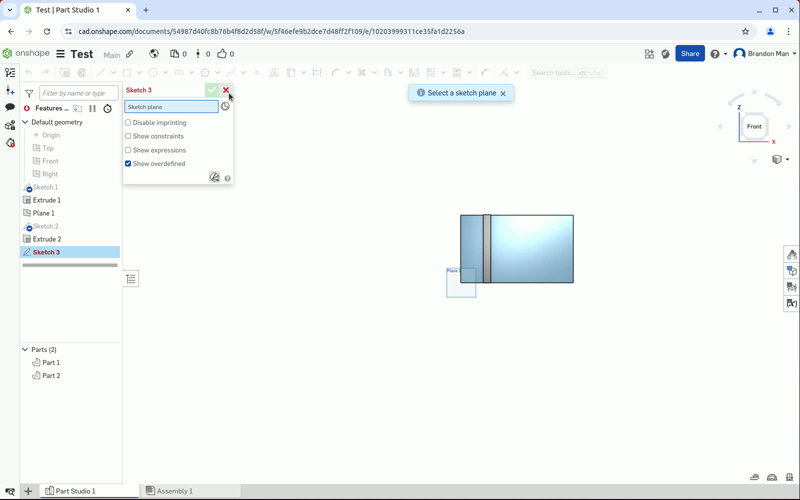
mouse_move(73, 215)
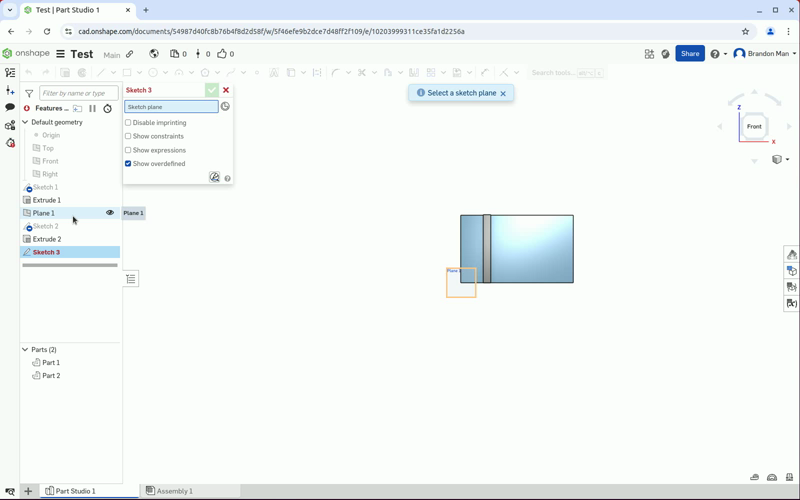
click(73, 215)
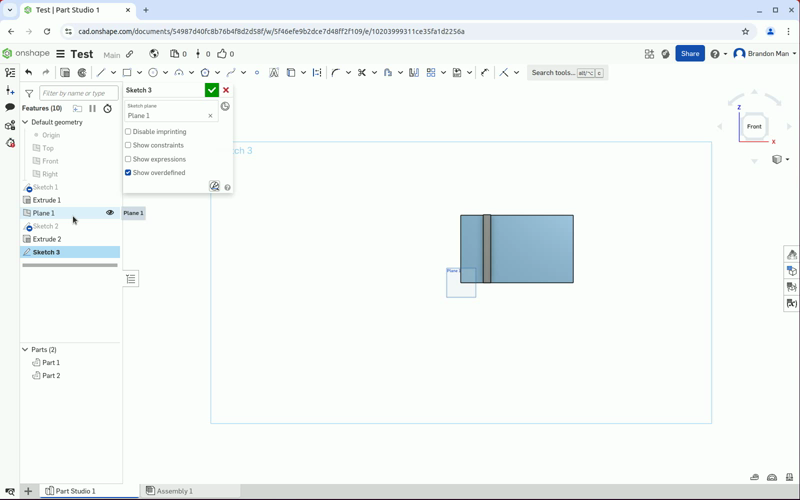
mouse_move(73, 352)
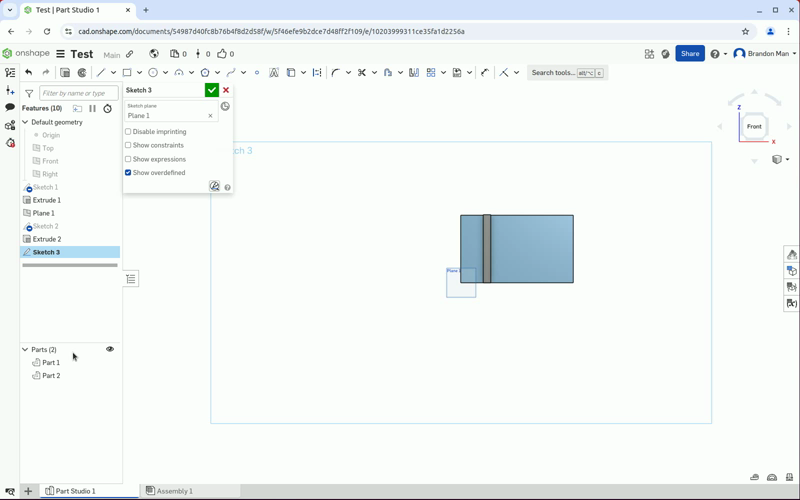
key(y)
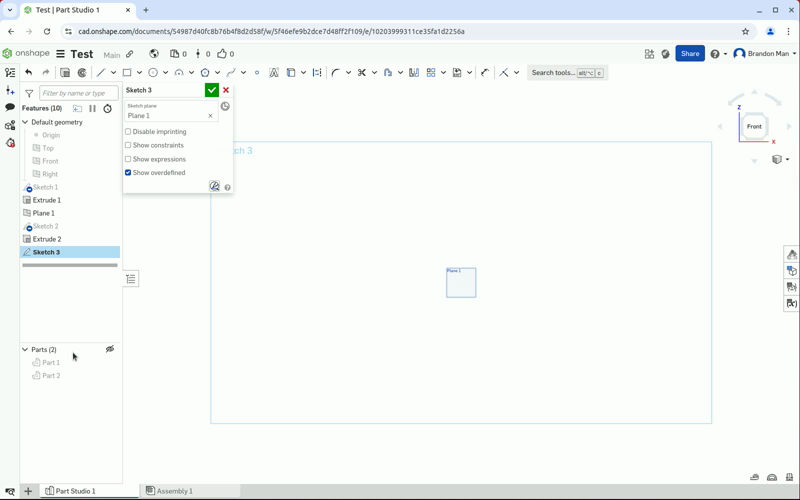
key(l)
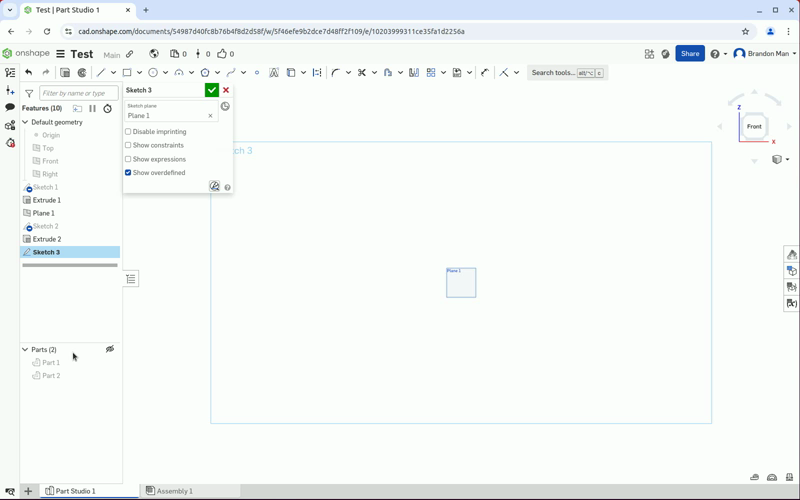
key_down(shift)
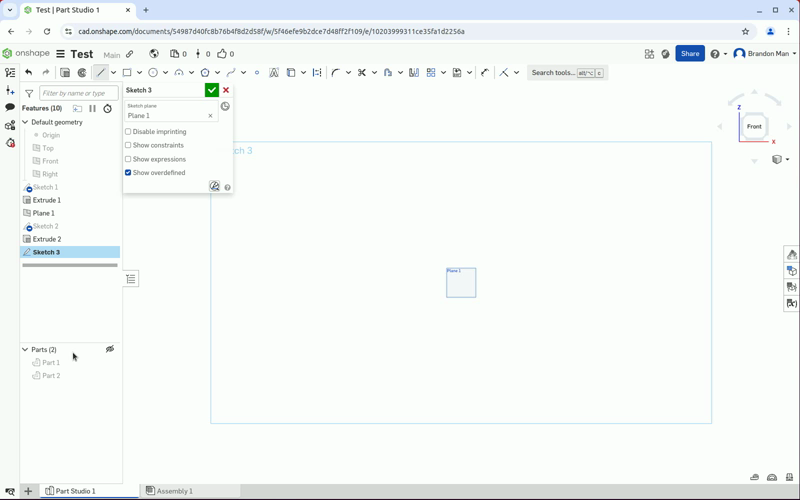
mouse_move(542, 282)
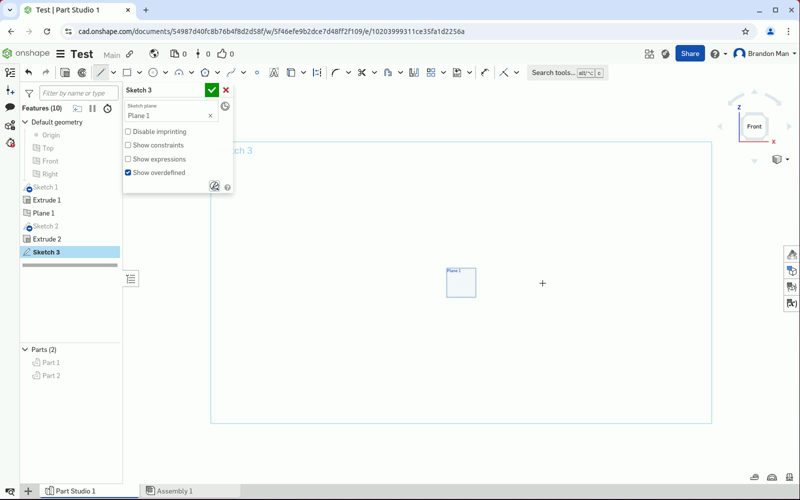
click(542, 282)
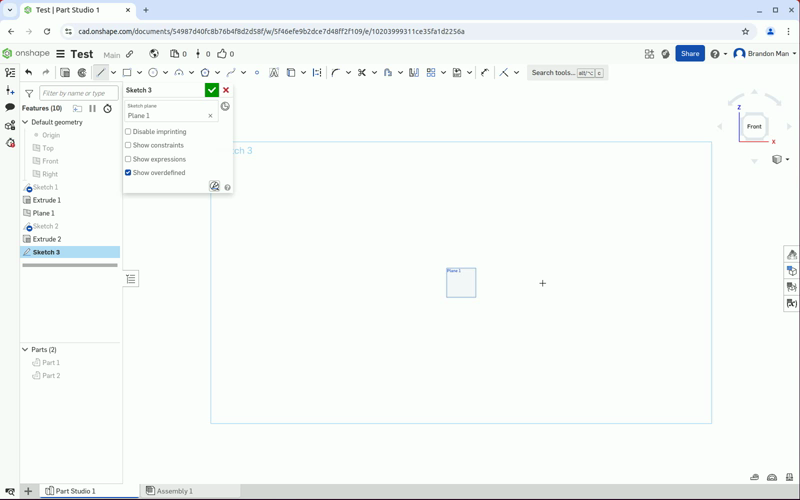
key_up(shift)
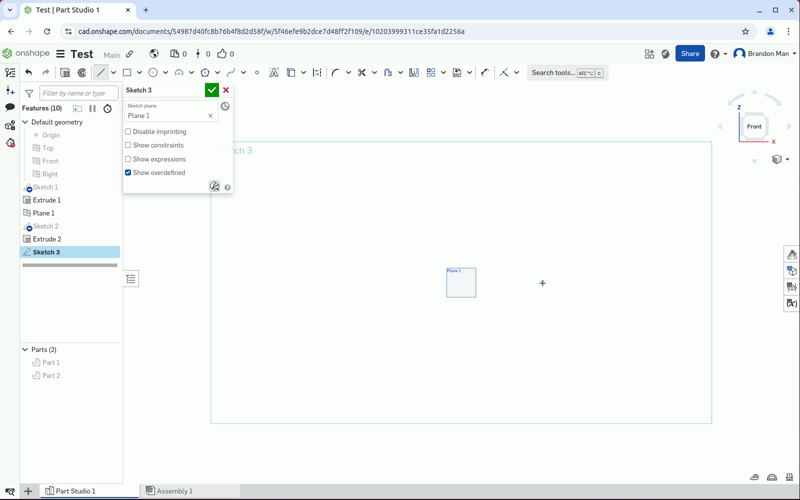
key_down(shift)
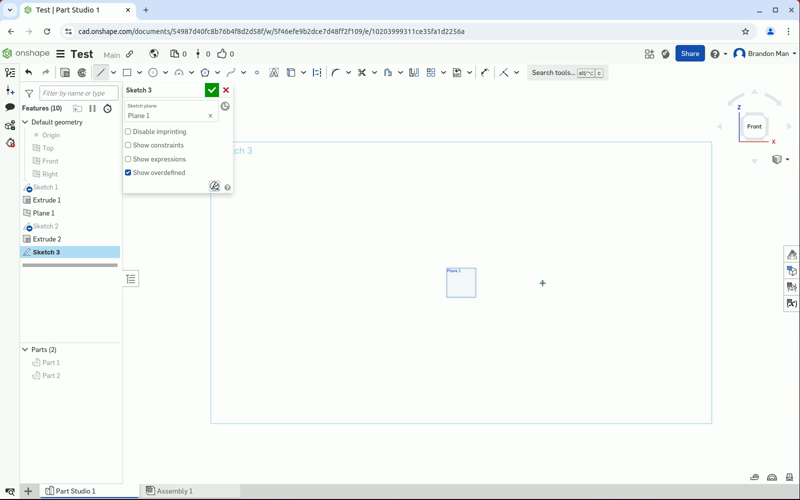
mouse_move(572, 282)
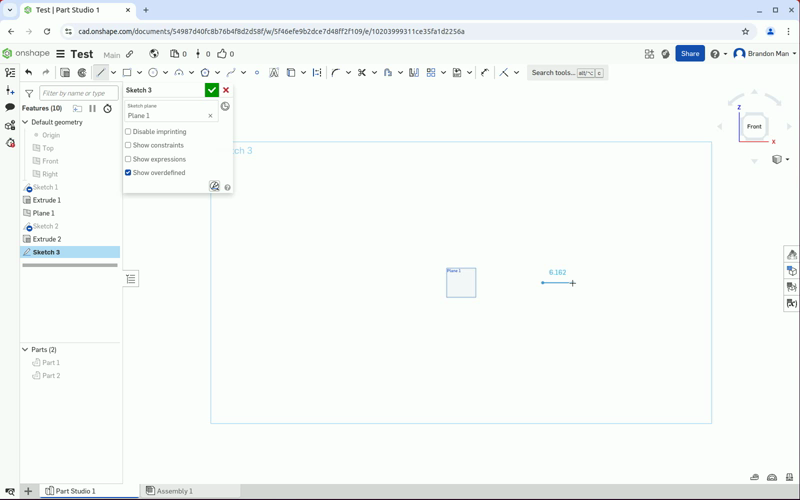
mouse_move(550, 282)
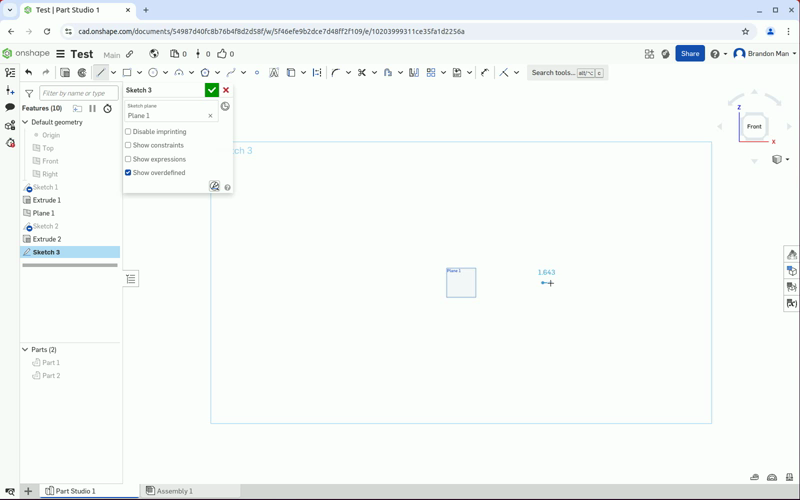
click(550, 282)
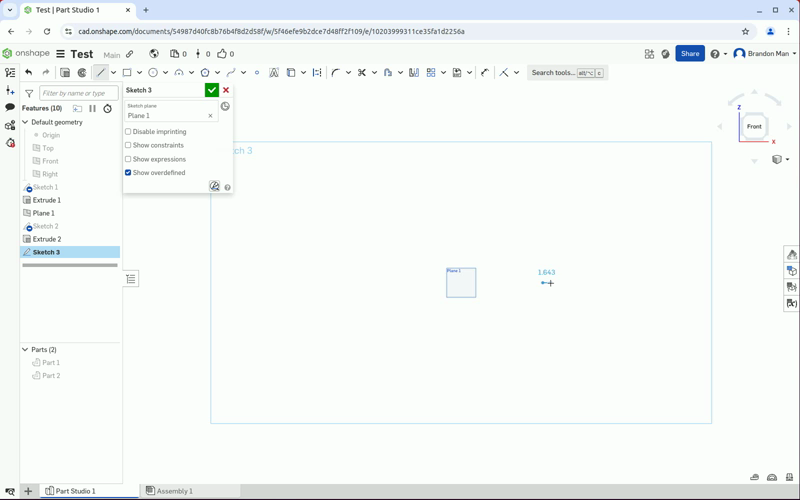
key_up(shift)
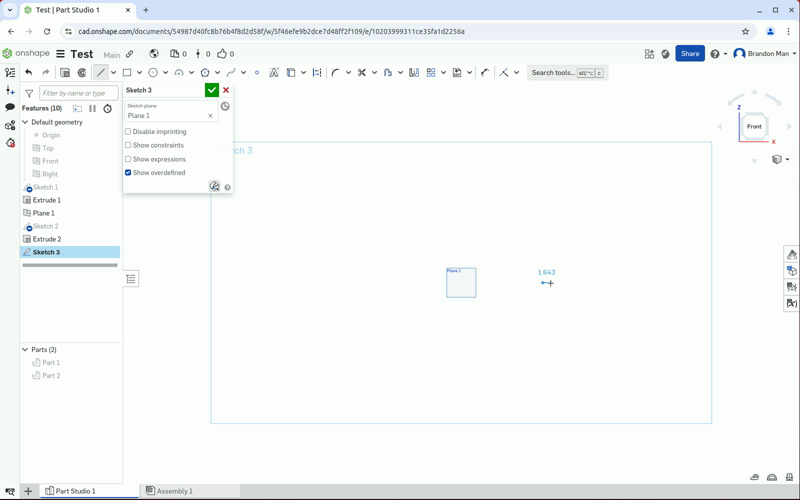
key_down(shift)
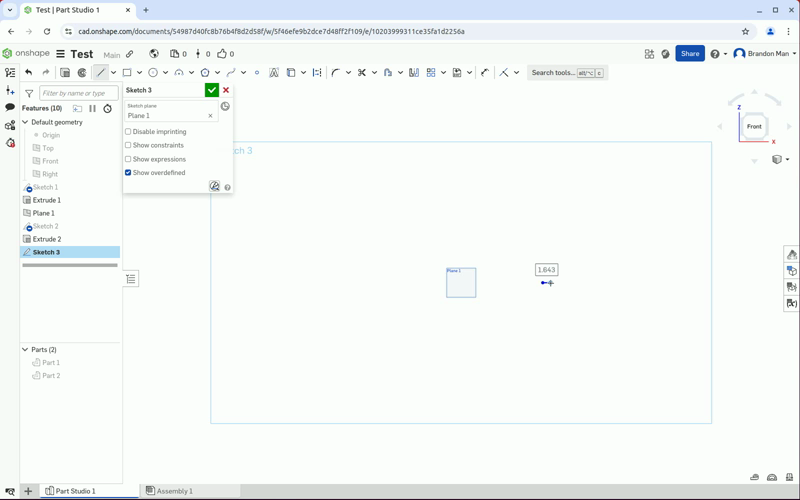
mouse_move(550, 214)
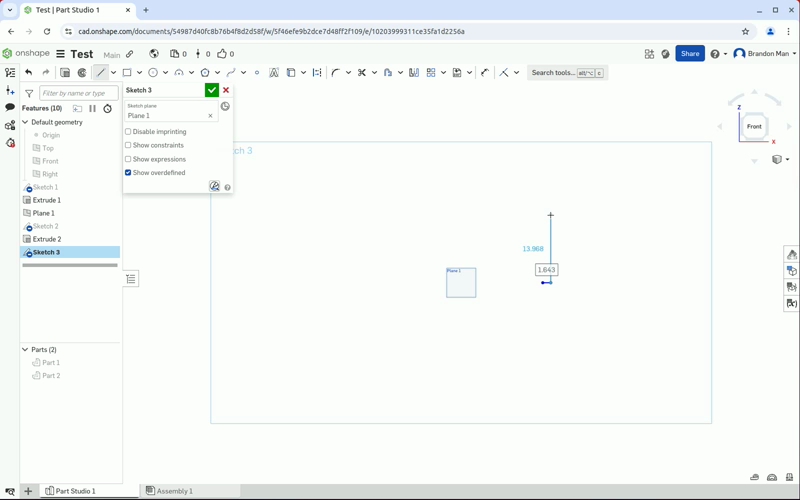
click(550, 214)
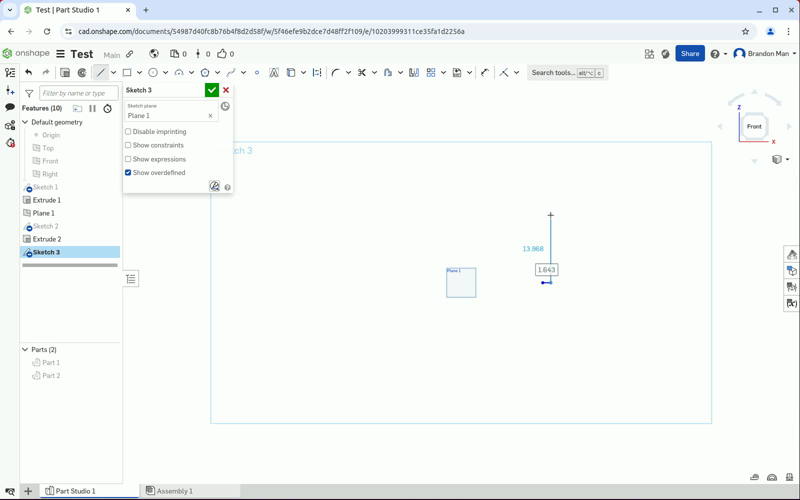
key_up(shift)
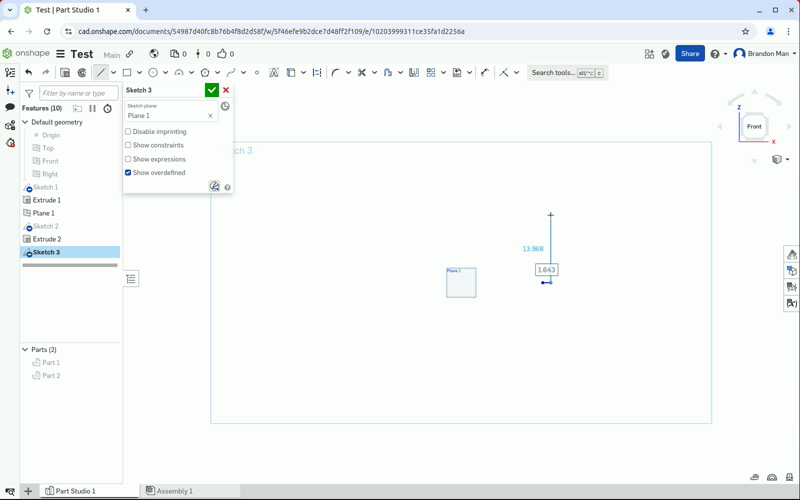
key_down(shift)
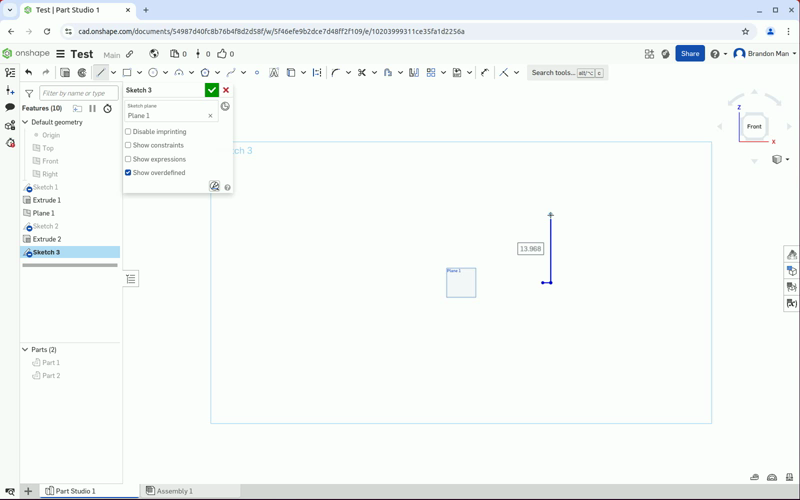
mouse_move(580, 214)
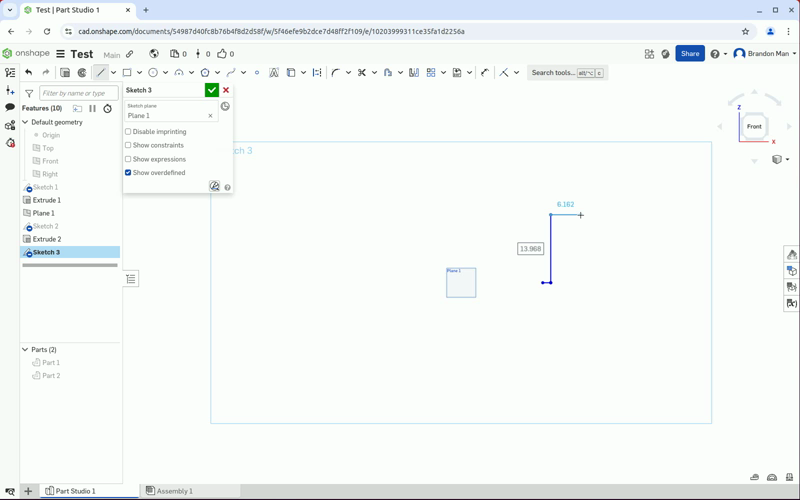
mouse_move(542, 214)
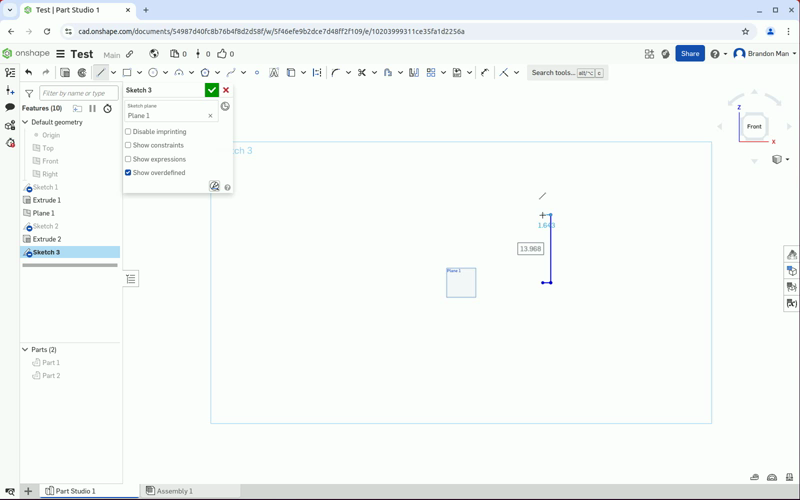
click(542, 214)
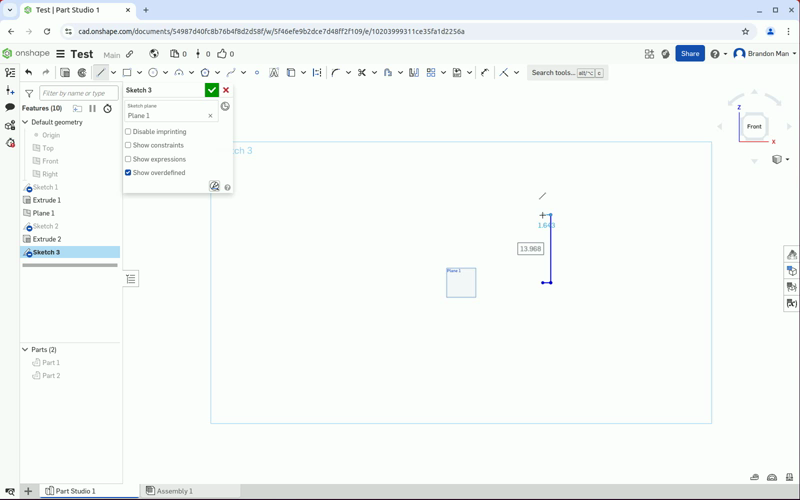
key_up(shift)
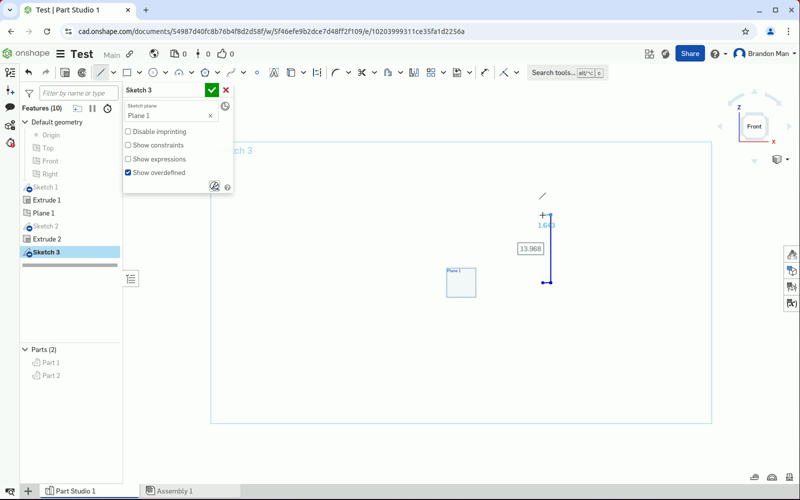
key_down(shift)
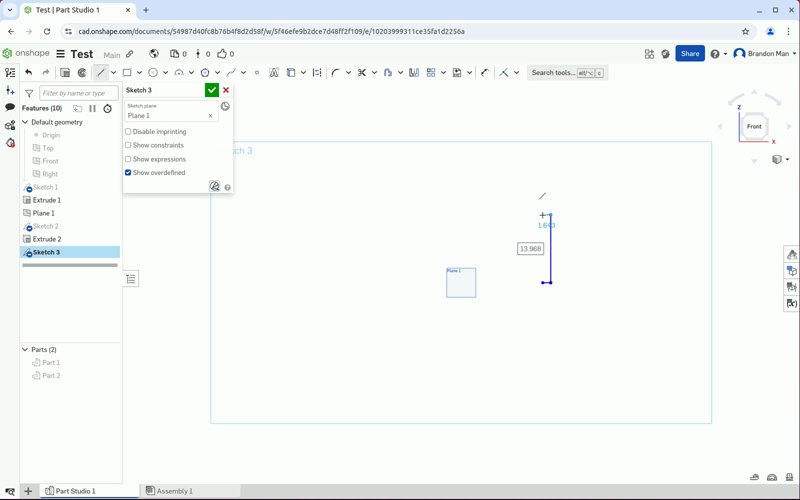
mouse_move(542, 282)
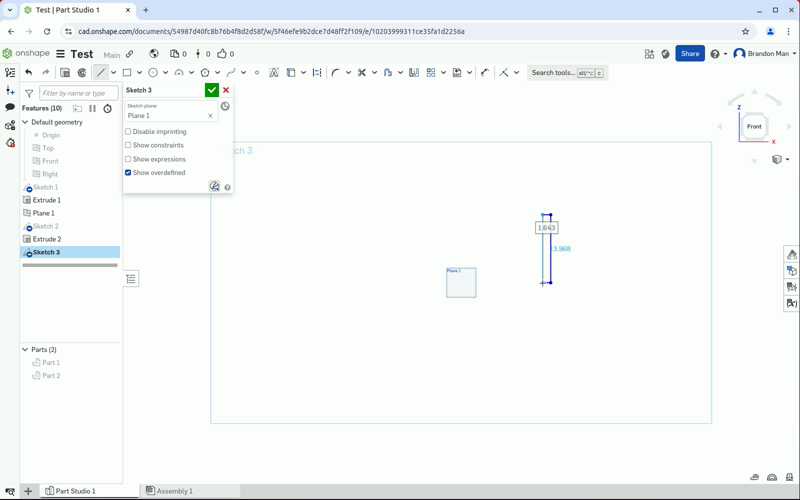
key_up(shift)
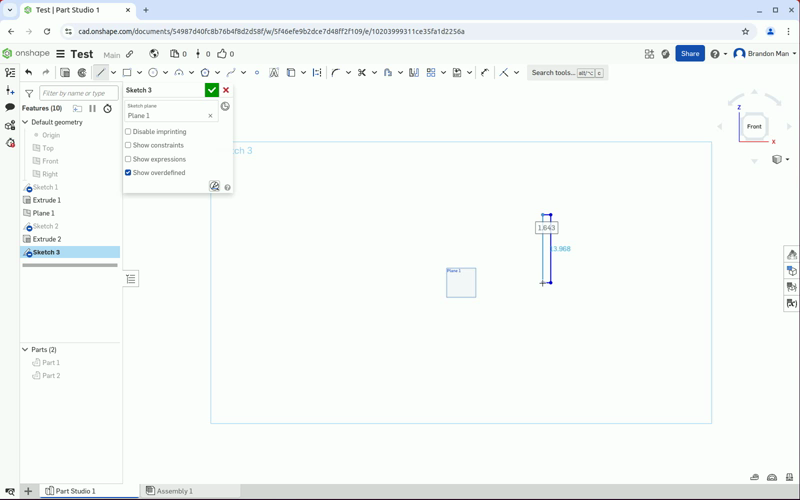
click(542, 282)
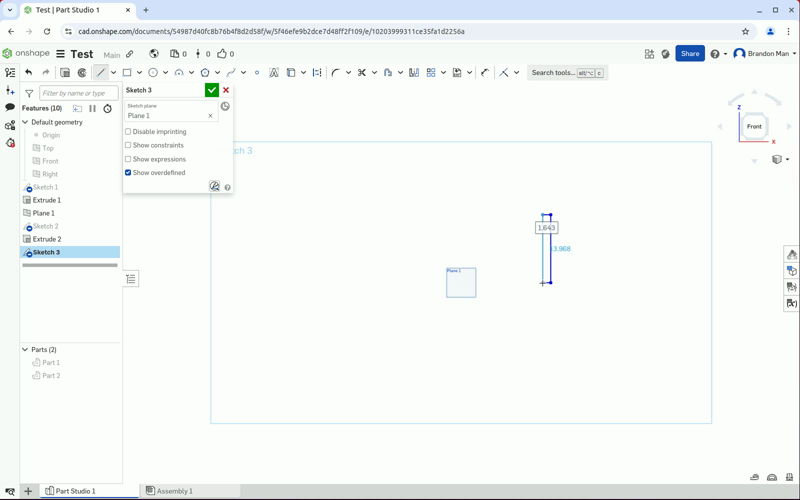
key(esc)
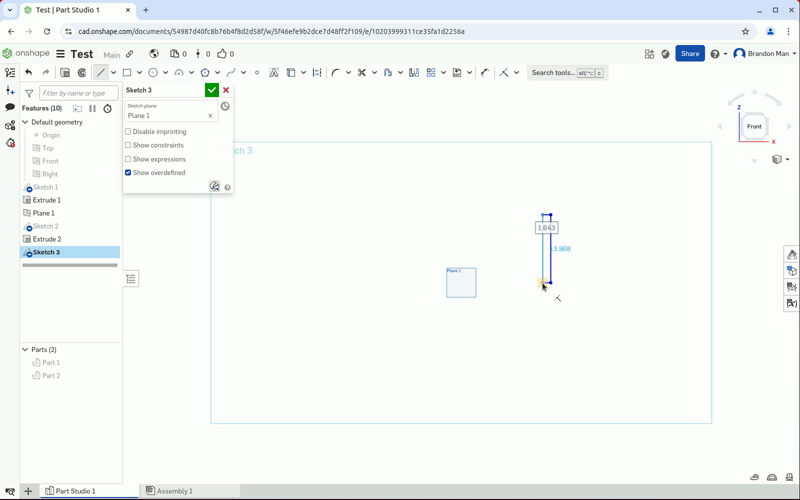
mouse_move(547, 238)
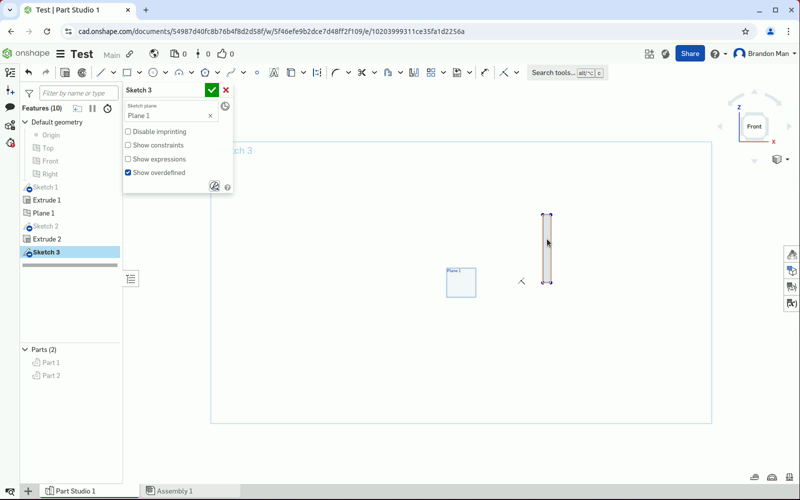
scroll(6)
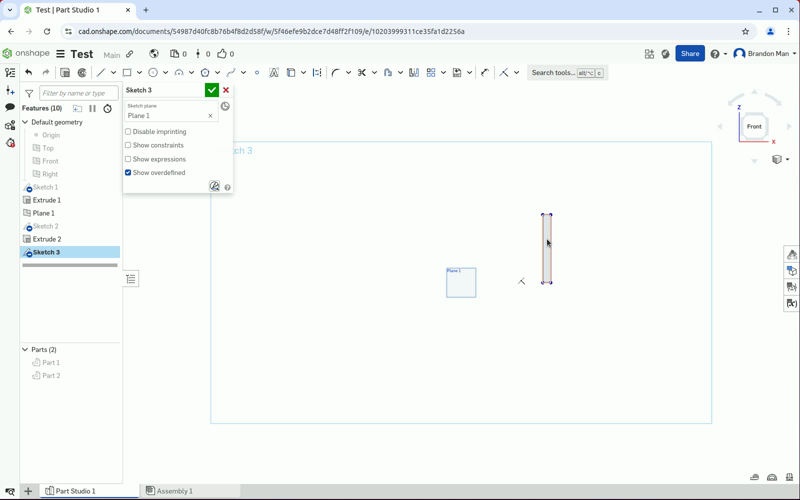
scroll(6)
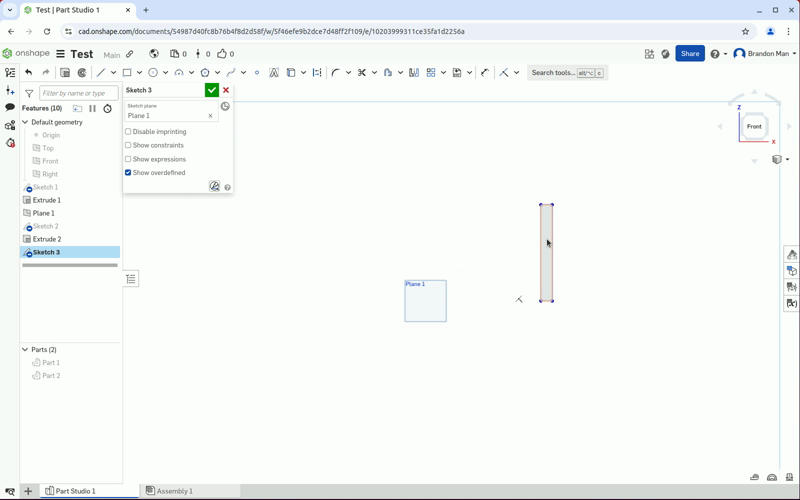
scroll(6)
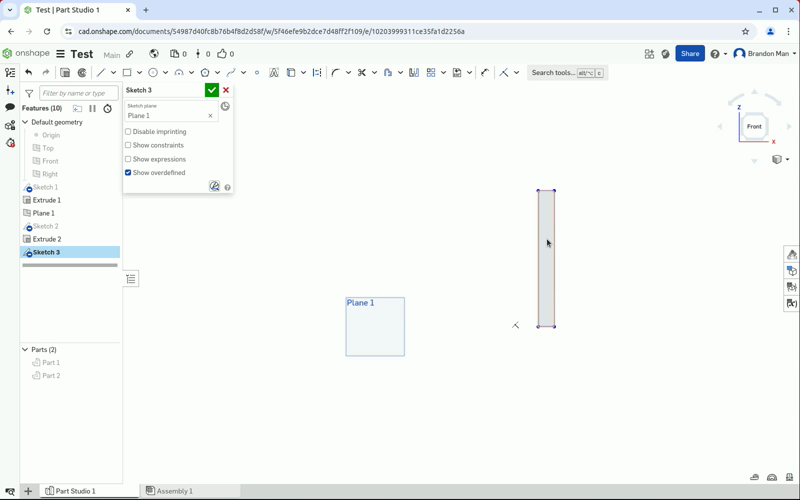
scroll(6)
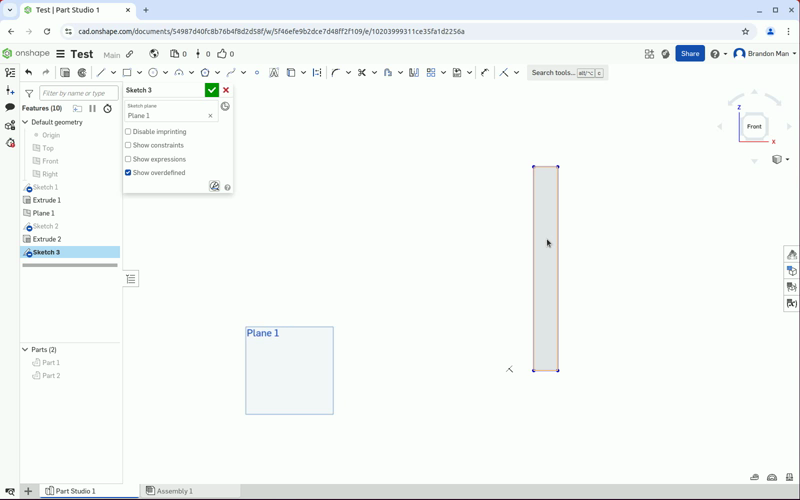
scroll(6)
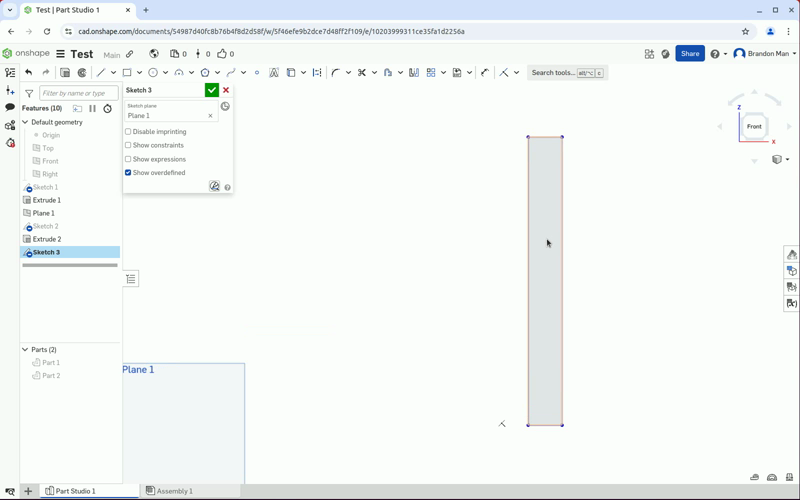
scroll(6)
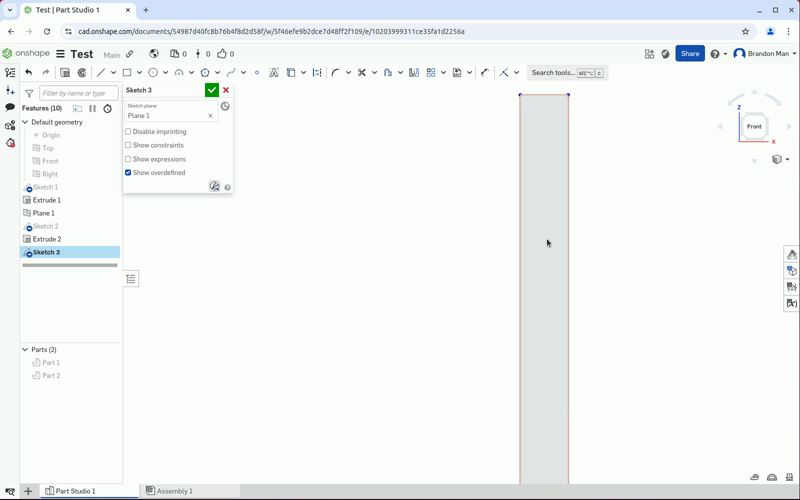
scroll(6)
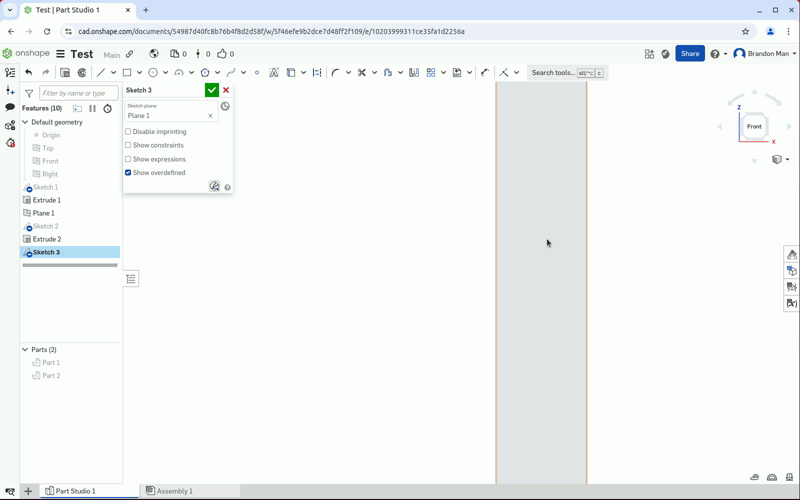
click(547, 238)
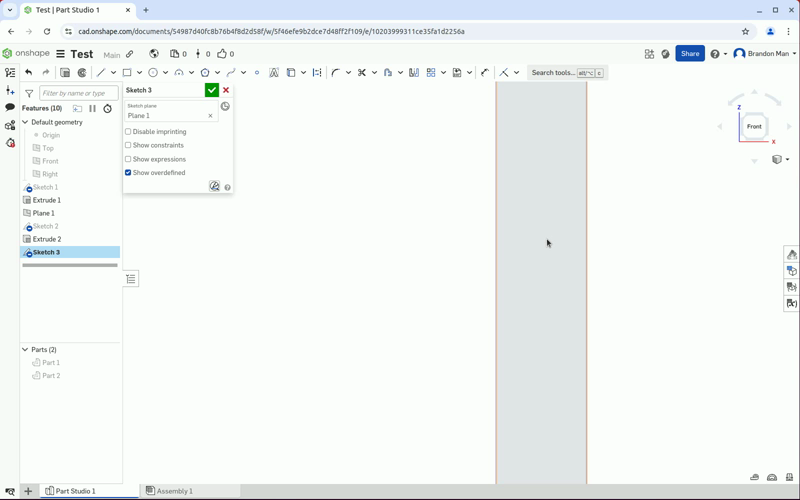
scroll(-6)
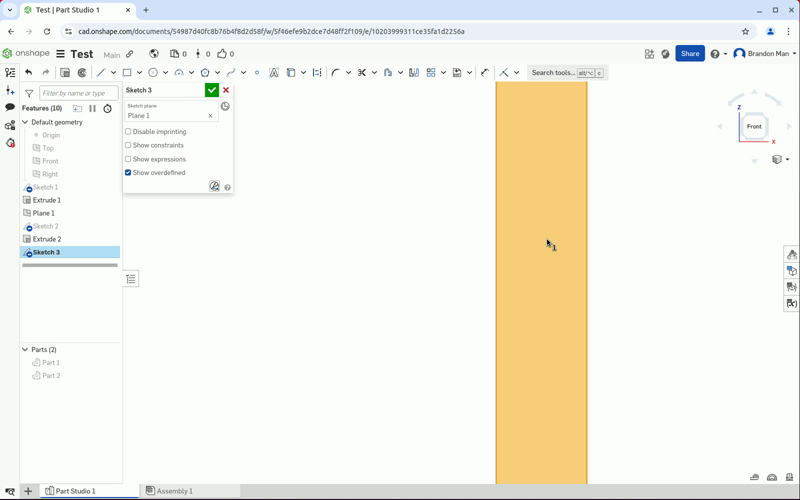
scroll(-6)
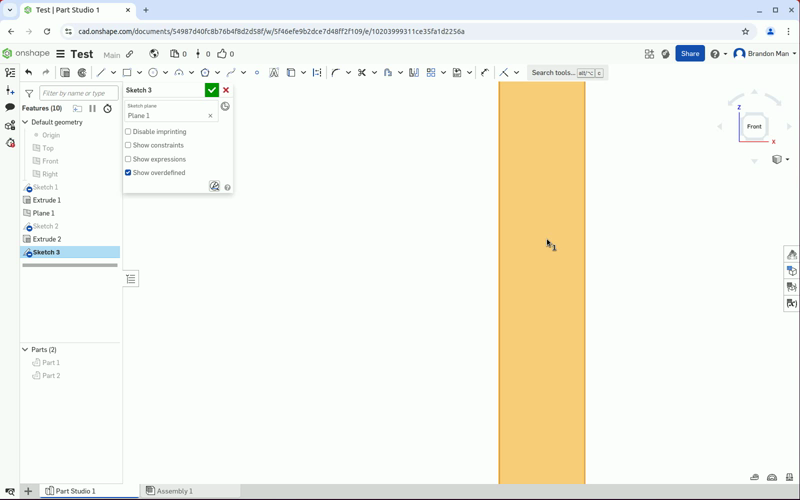
scroll(-6)
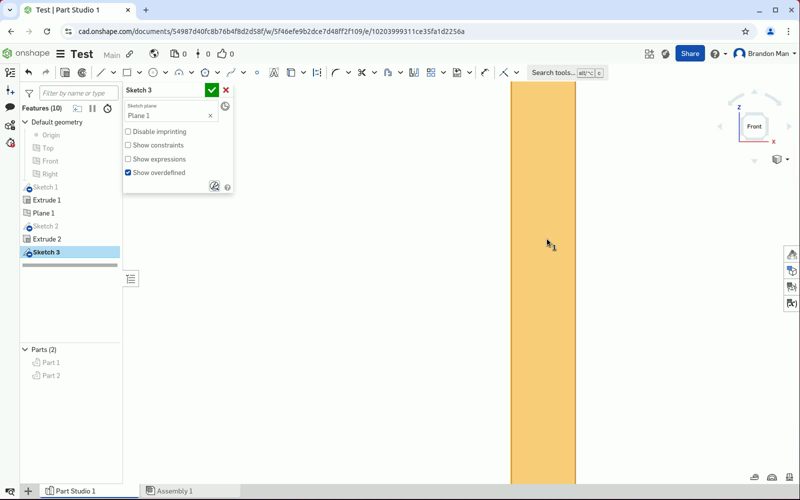
scroll(-6)
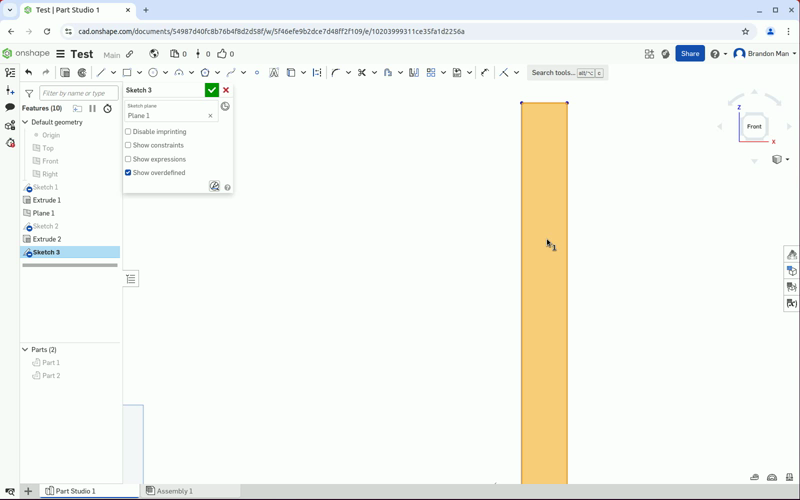
scroll(-6)
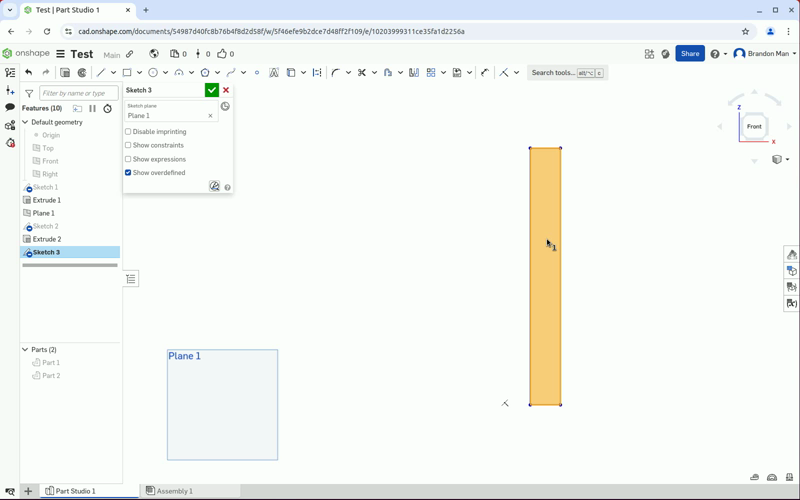
scroll(-6)
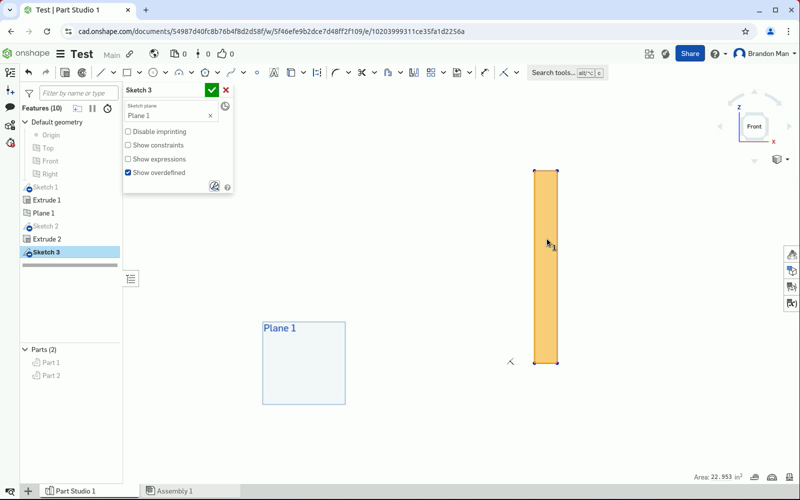
scroll(-6)
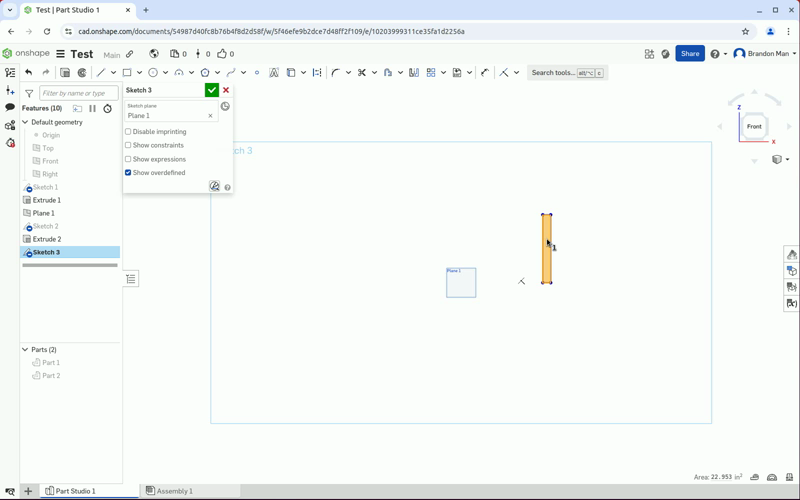
mouse_move(73, 352)
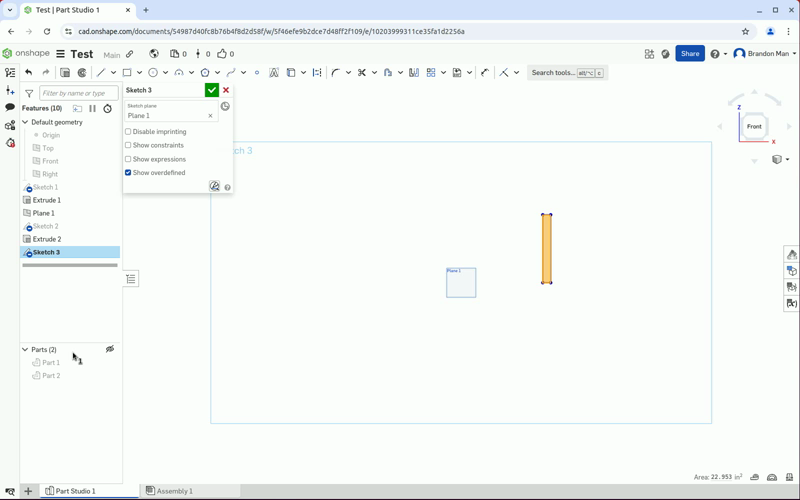
key(shift+y)
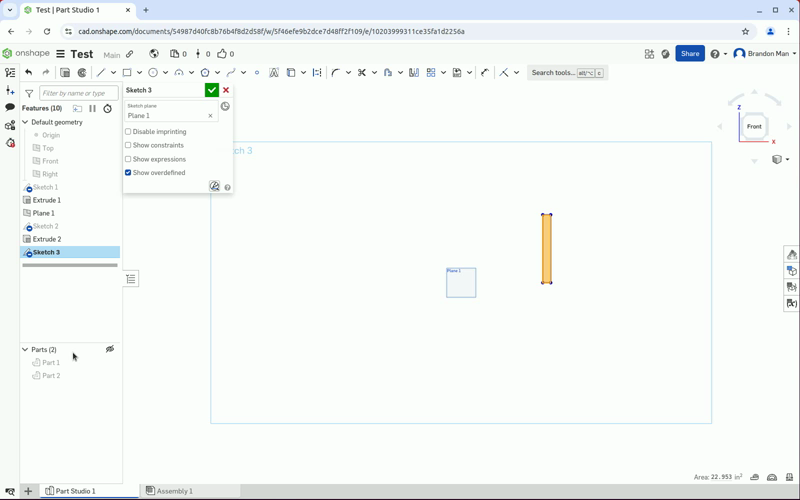
key(shift+e)
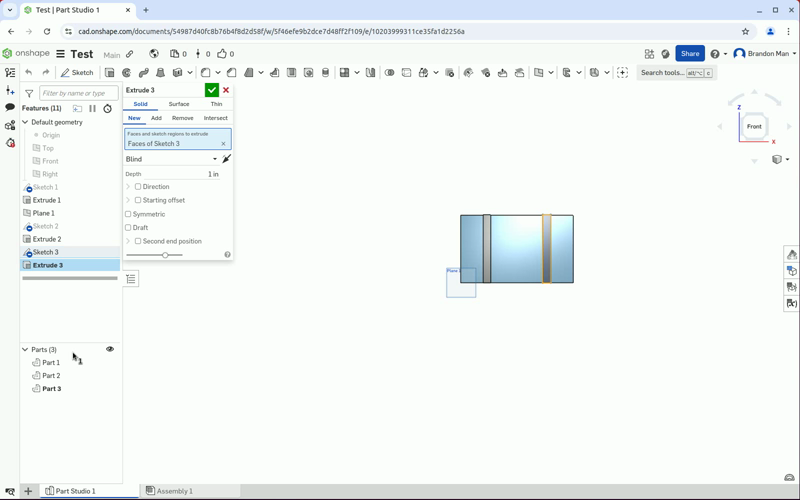
mouse_move(143, 106)
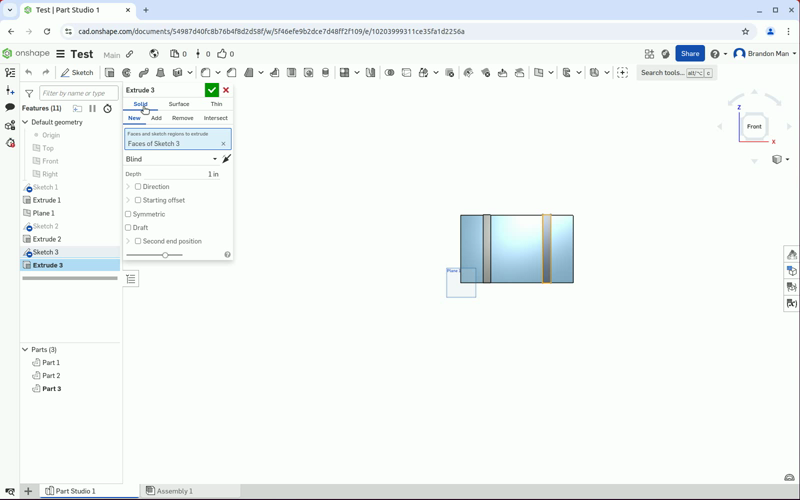
click(143, 106)
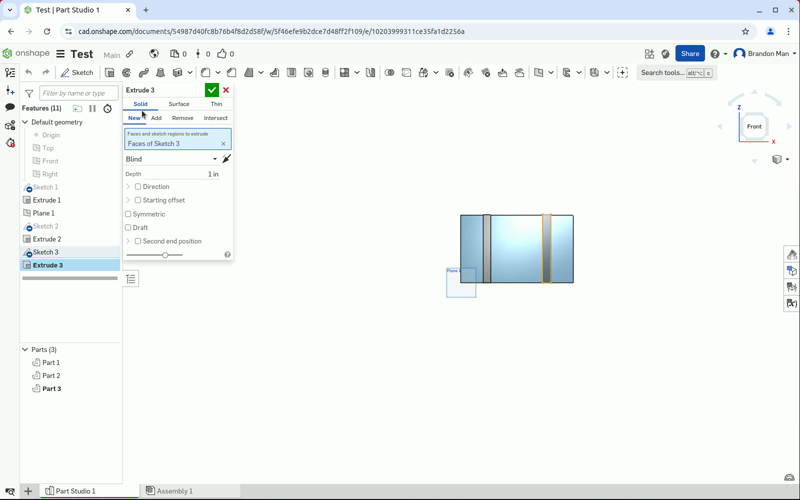
mouse_move(137, 120)
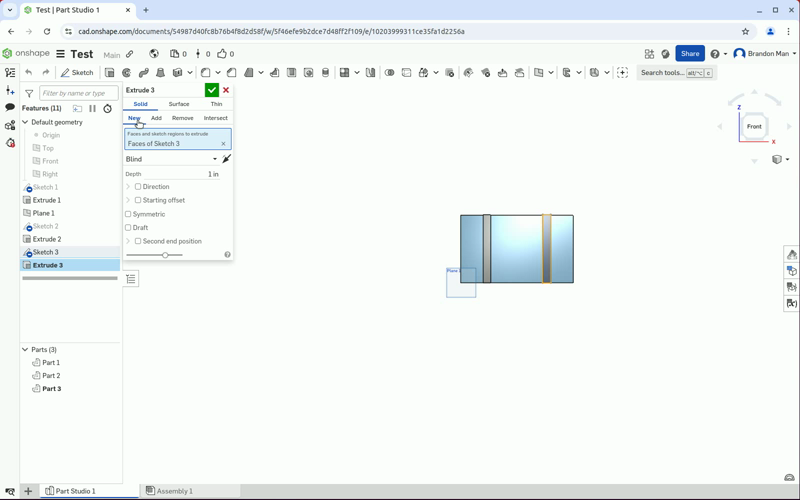
click(137, 120)
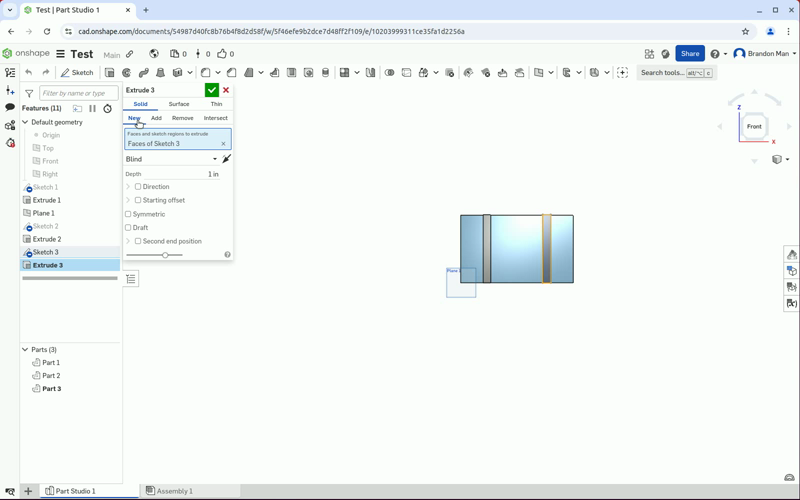
key(tab, 4)
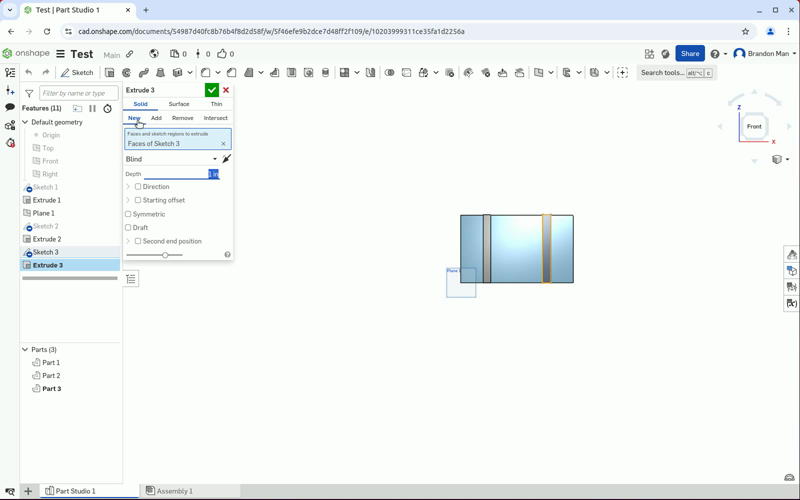
text(0.481)
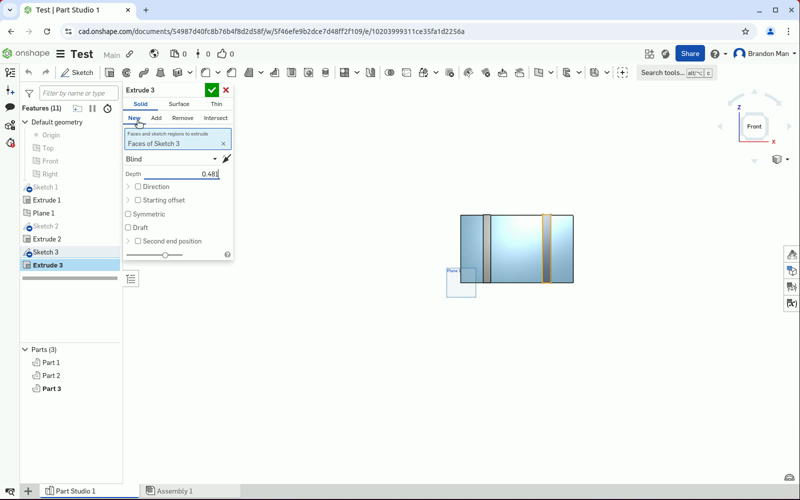
key(enter)
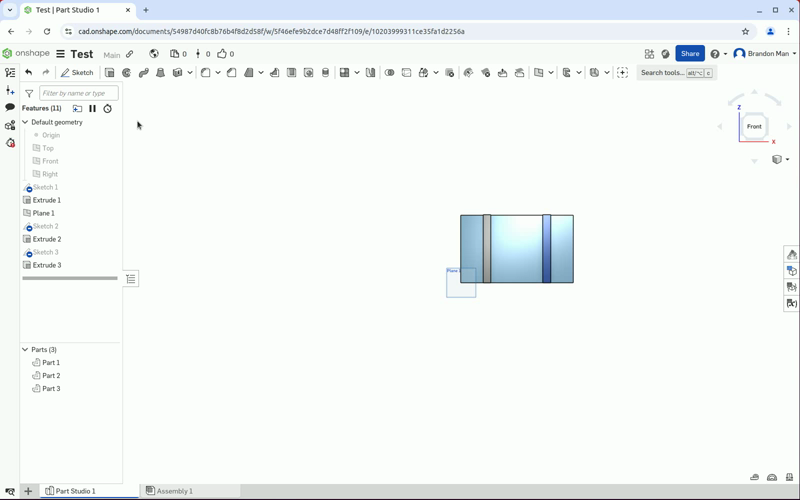
key(shift+h)
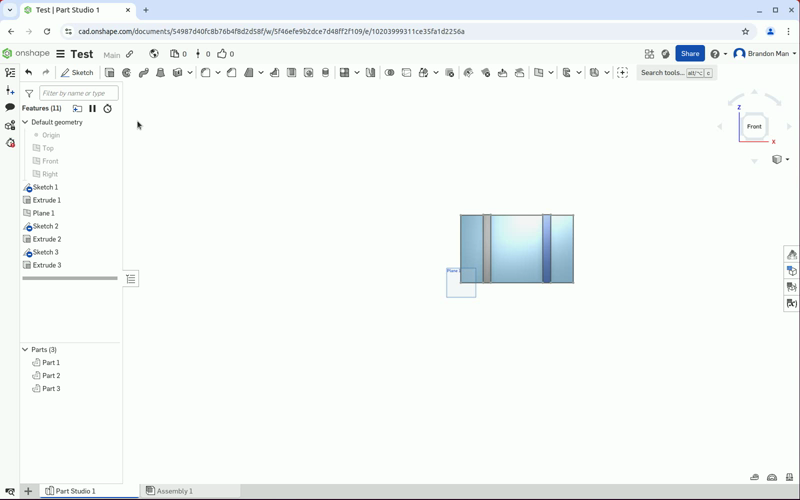
key(shift+h)
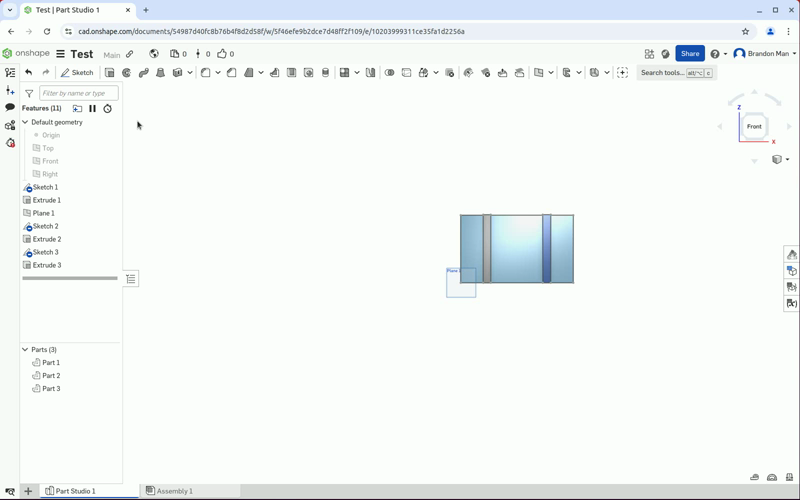
key(shift+7)
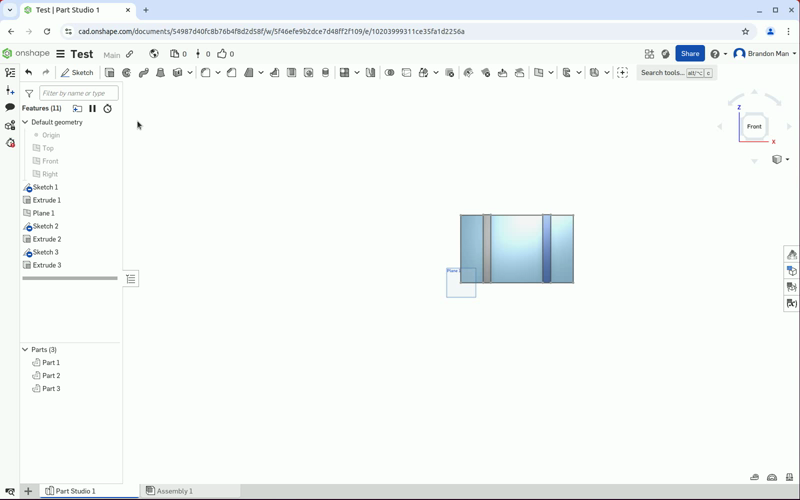
key(left, 2)
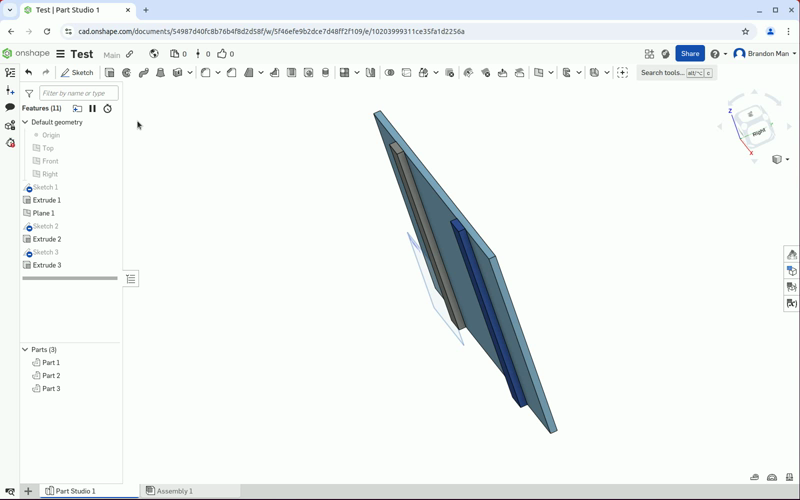
key(down, 2)
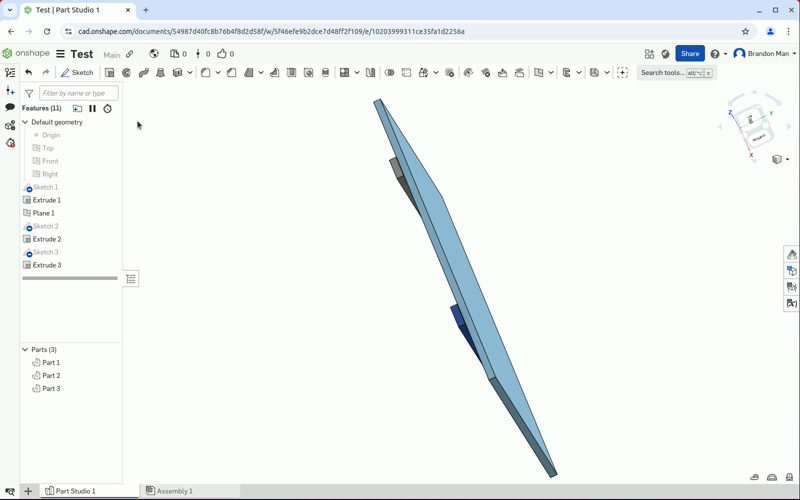
key(up, 2)
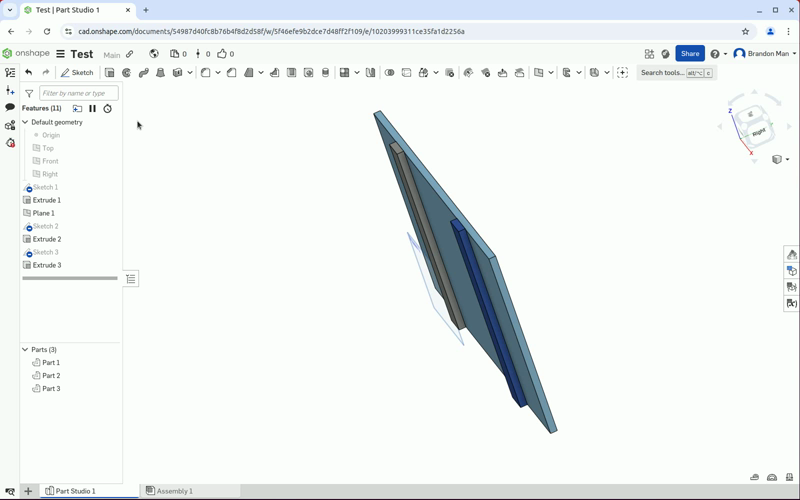
key(right, 2)
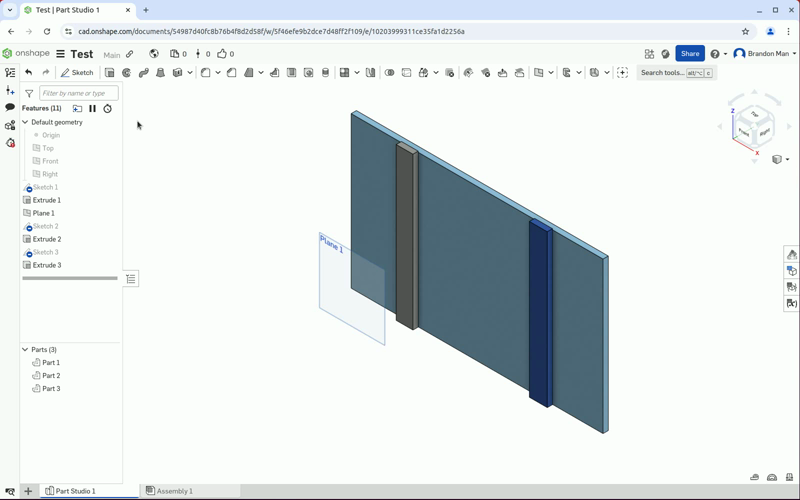
mouse_move(73, 189)
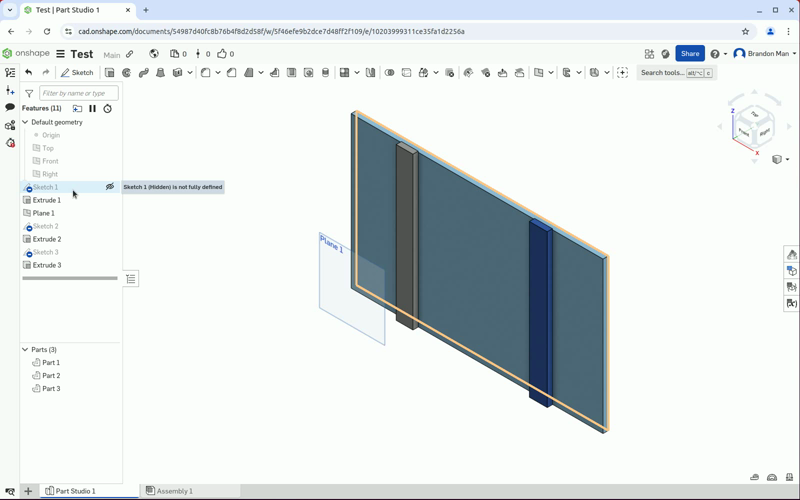
click(73, 189)